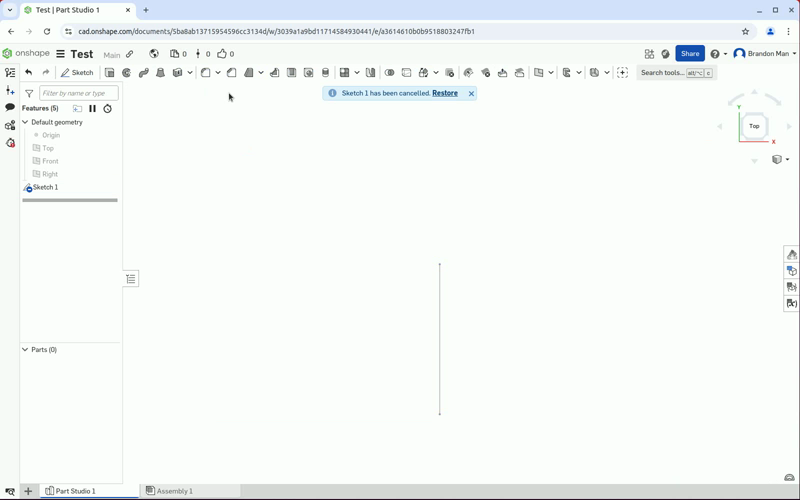
key(shift+h)
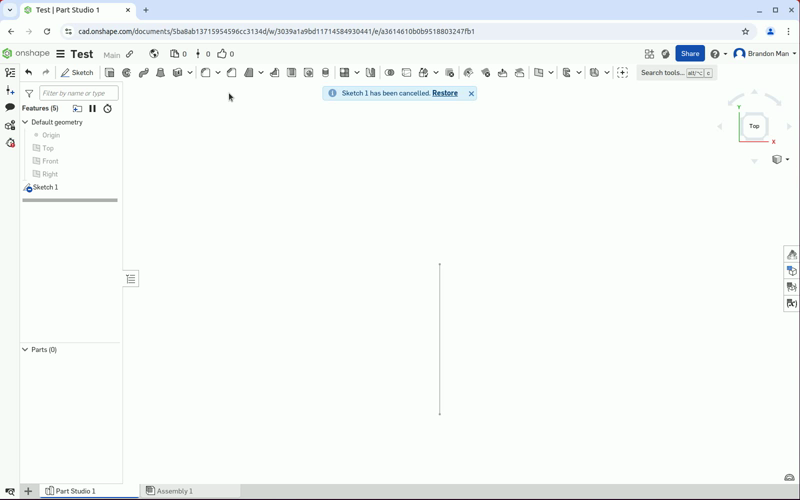
key(shift+s)
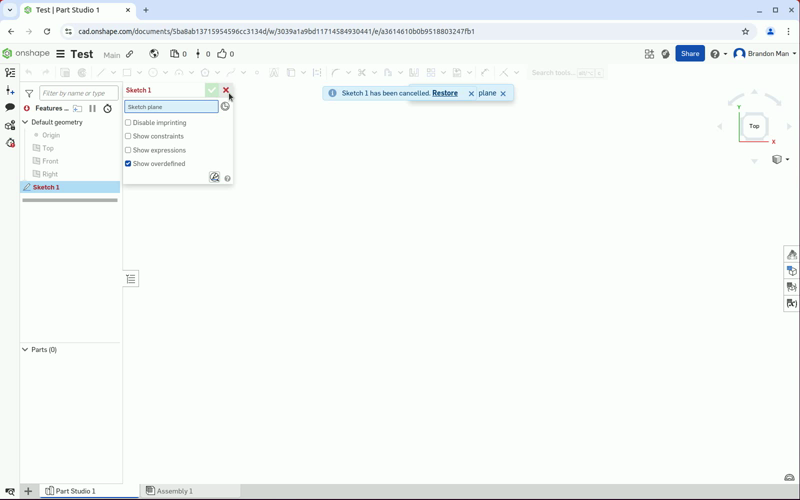
mouse_move(73, 150)
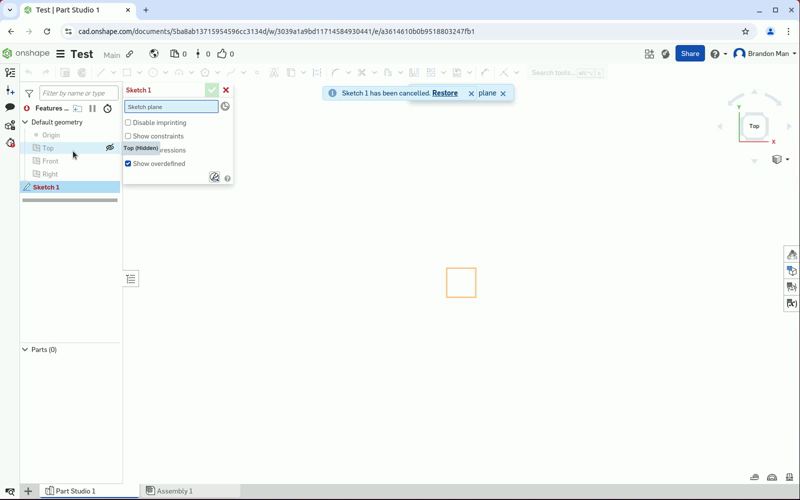
click(73, 150)
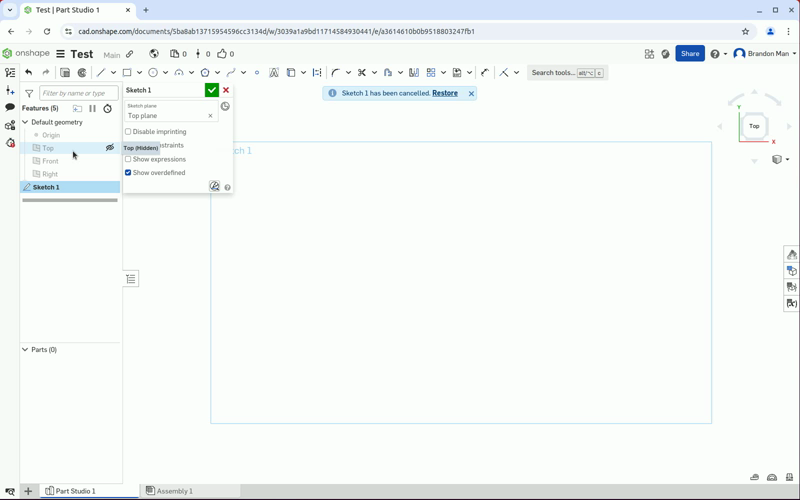
mouse_move(73, 352)
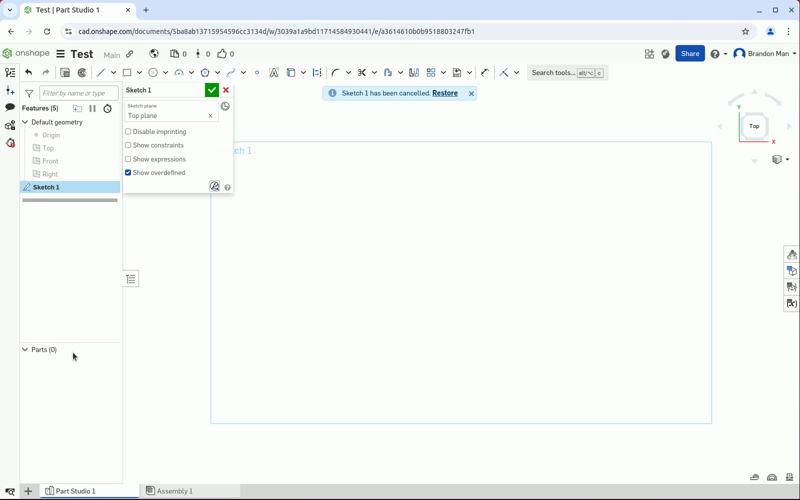
key(y)
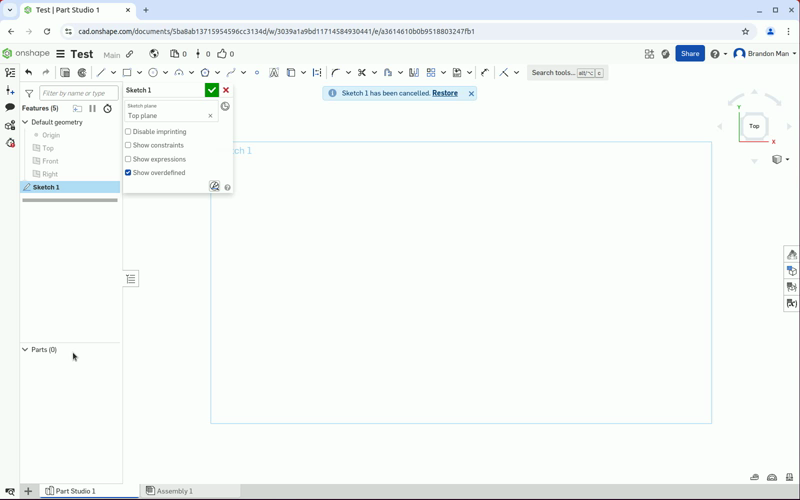
key(l)
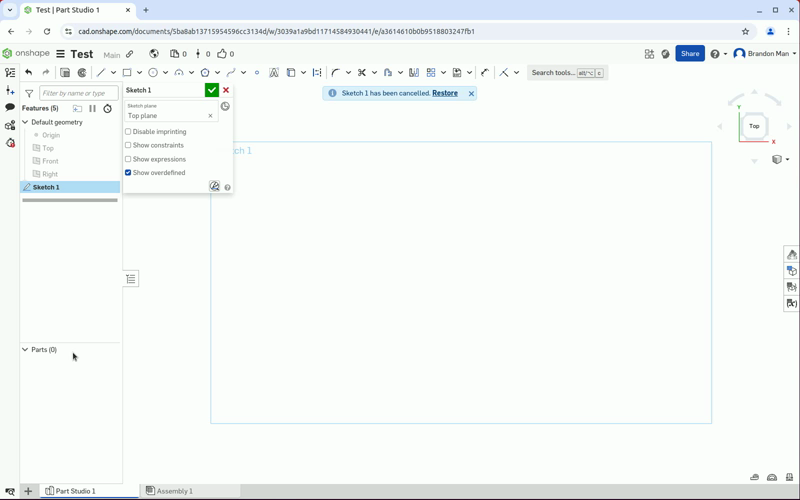
key_down(shift)
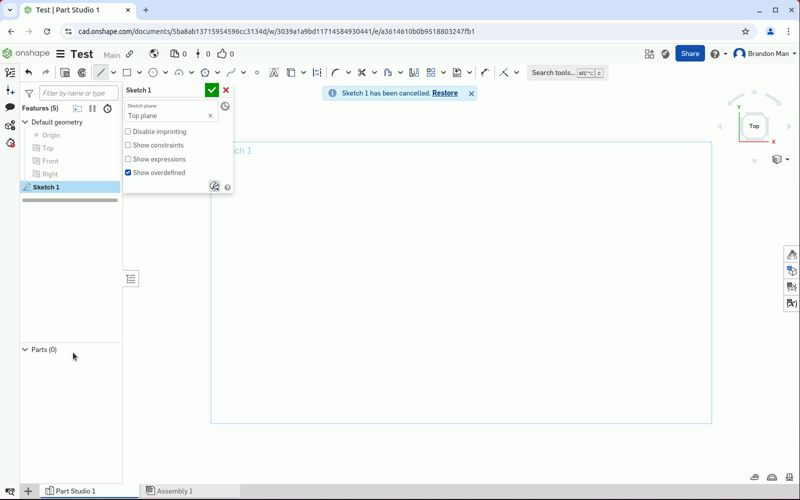
mouse_move(460, 288)
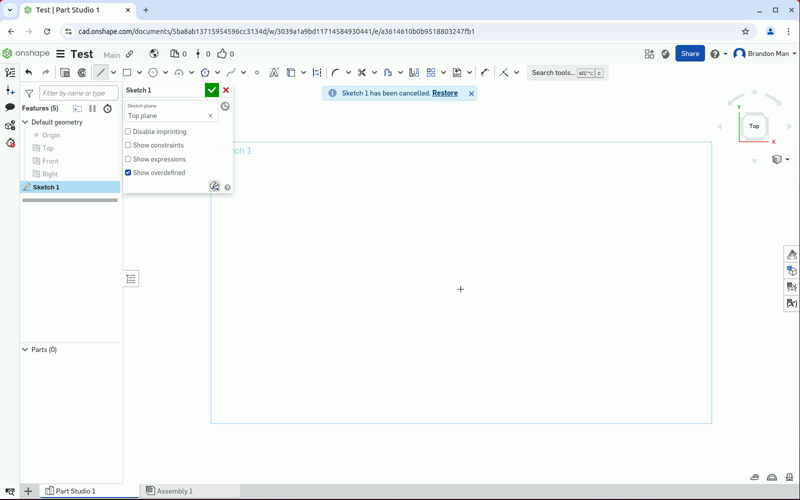
click(460, 288)
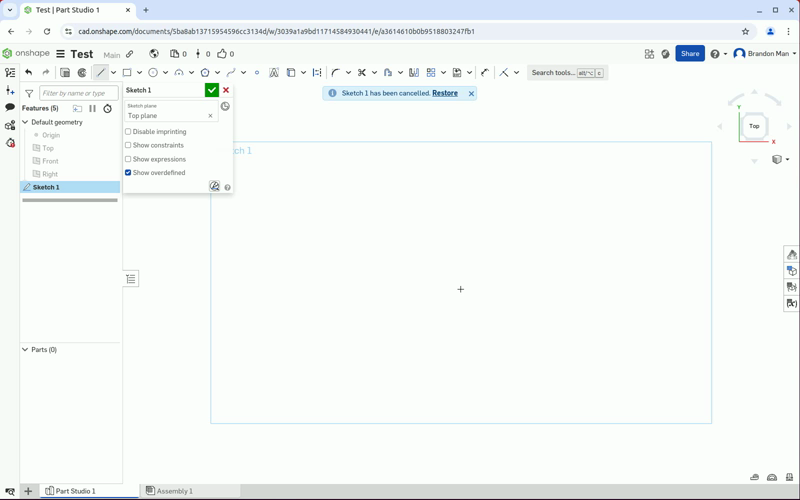
key_up(shift)
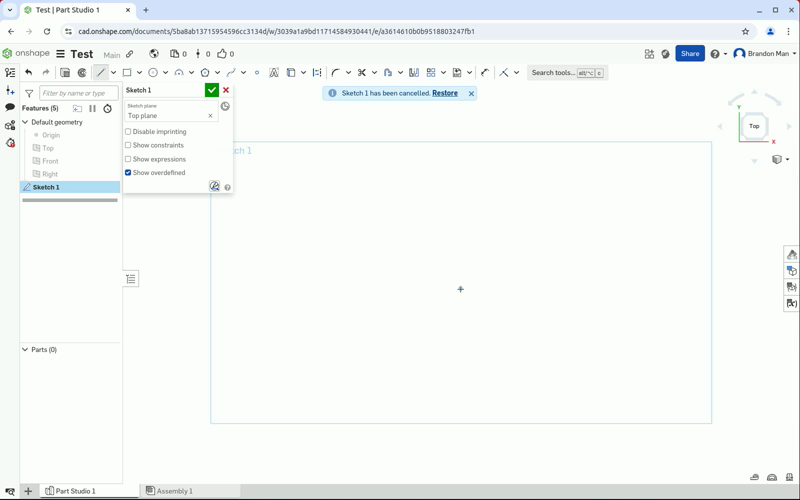
key_down(shift)
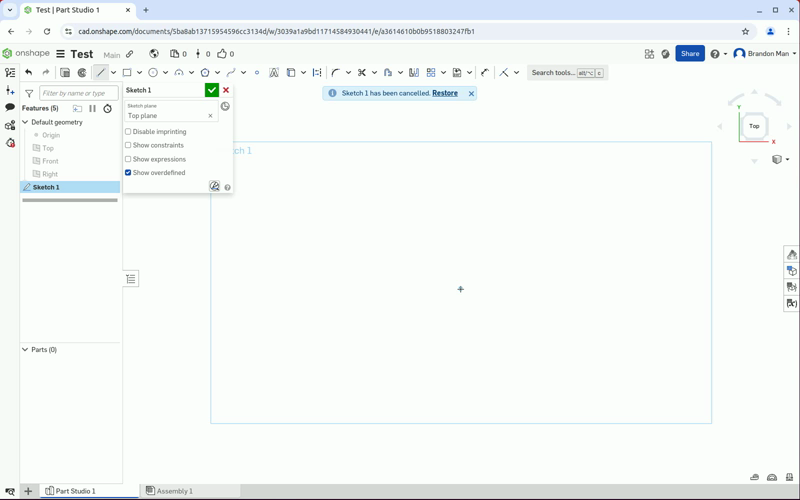
mouse_move(573, 288)
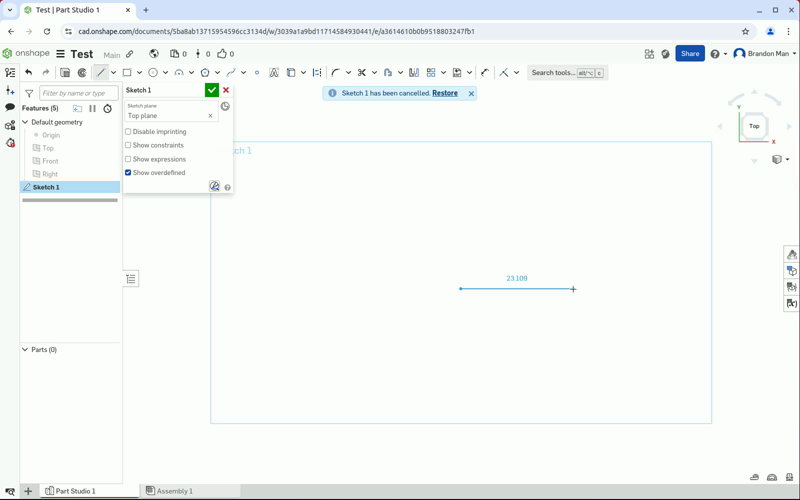
click(573, 288)
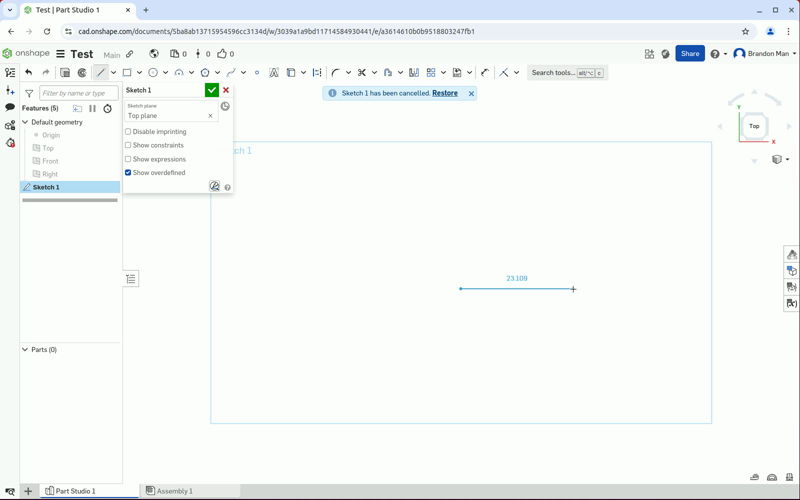
key_up(shift)
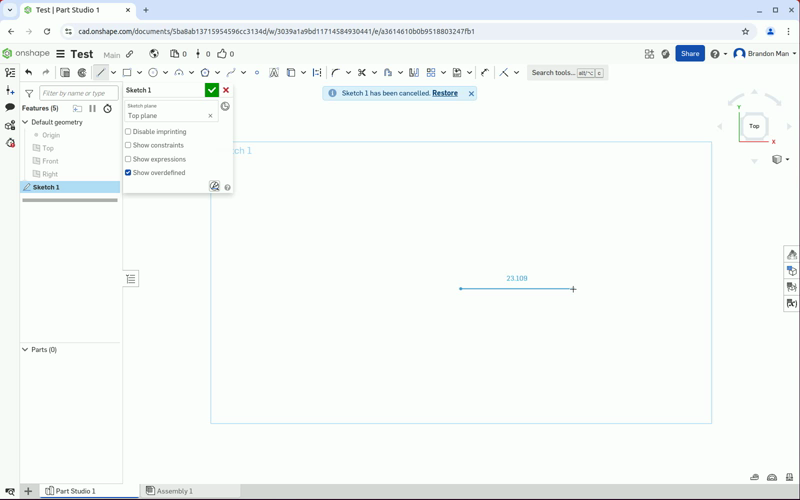
key_down(shift)
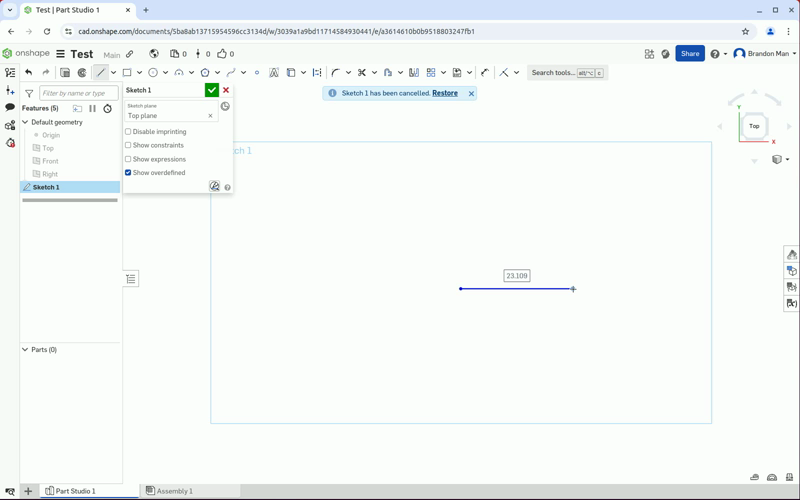
mouse_move(589, 288)
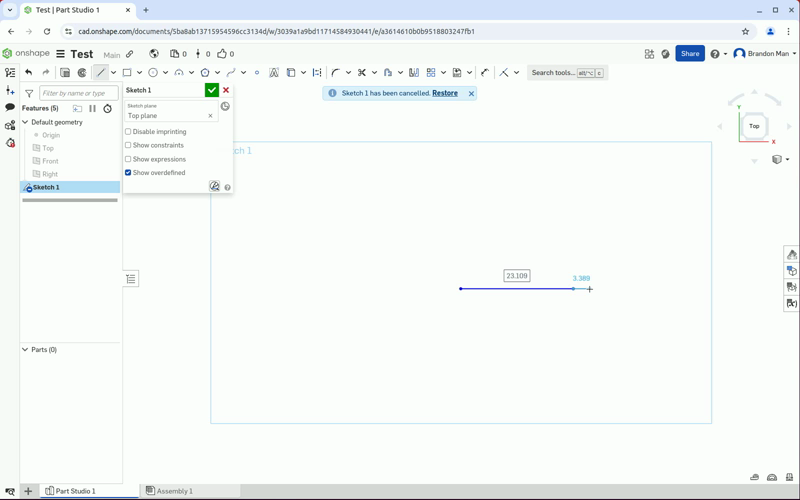
mouse_move(573, 276)
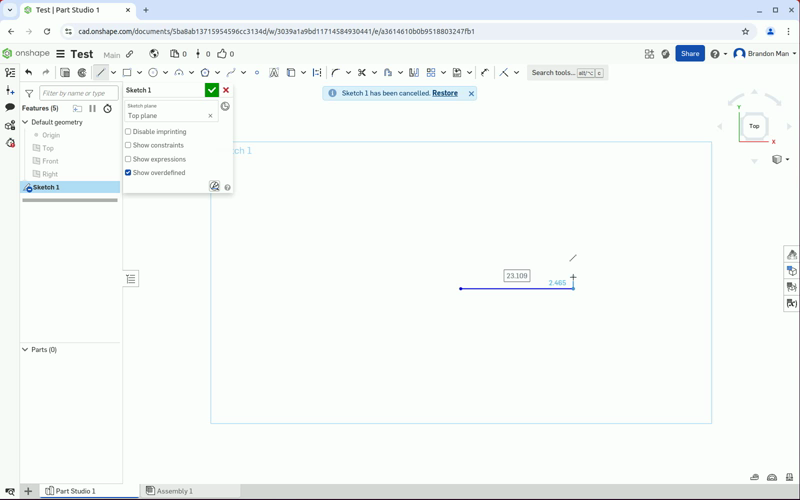
click(573, 276)
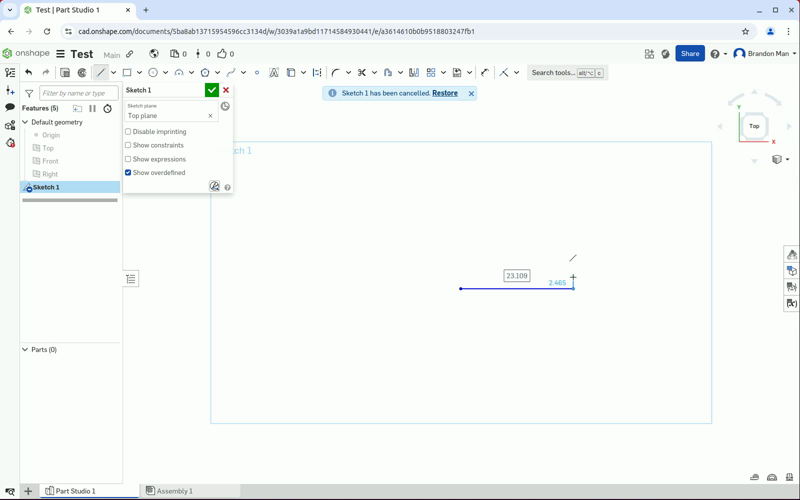
key_up(shift)
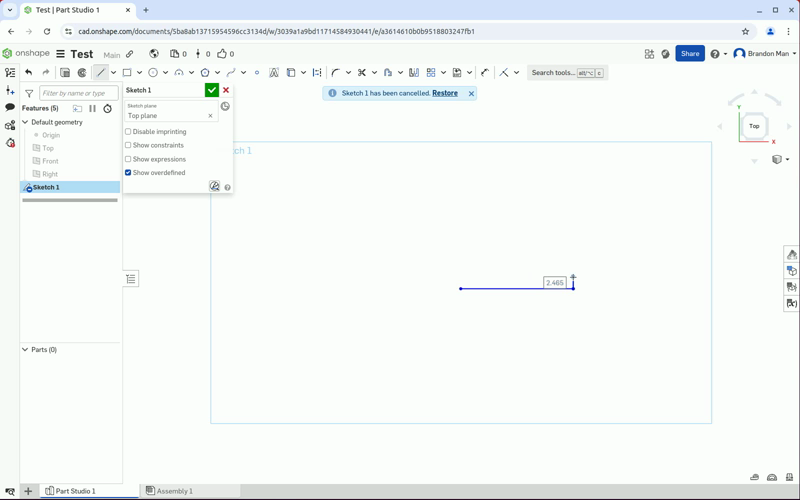
key_down(shift)
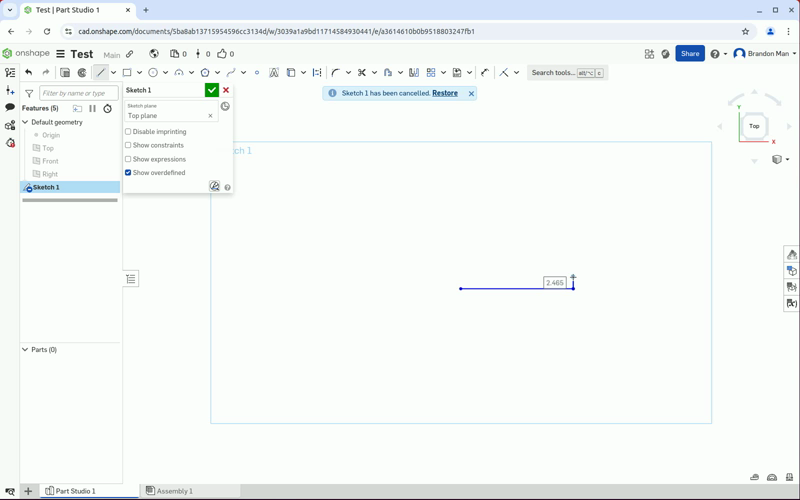
mouse_move(460, 276)
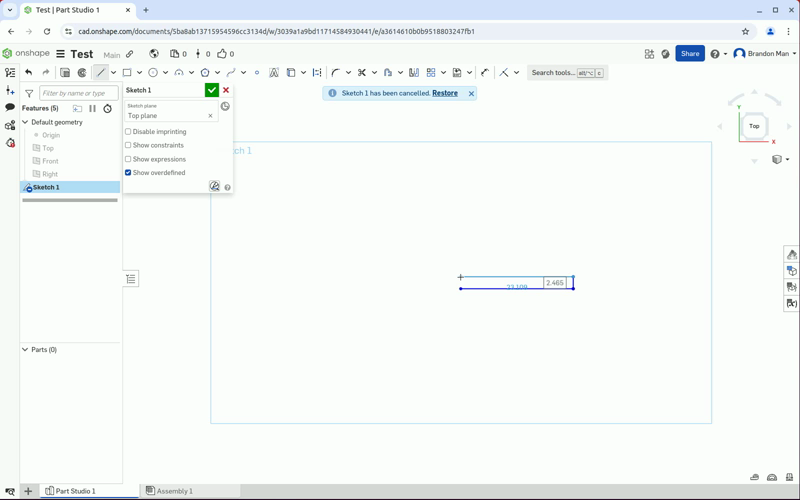
click(460, 276)
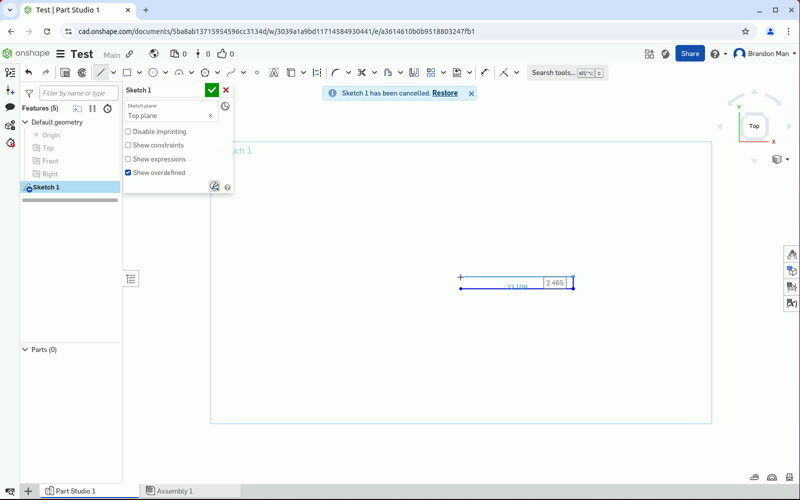
key_up(shift)
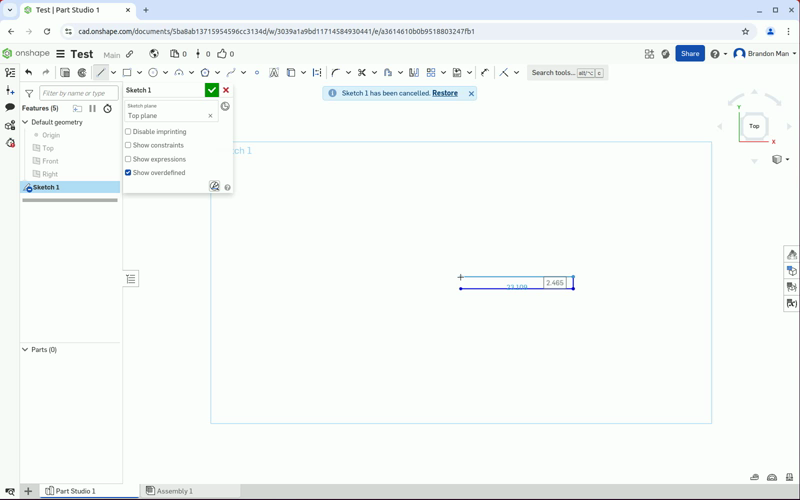
mouse_move(490, 276)
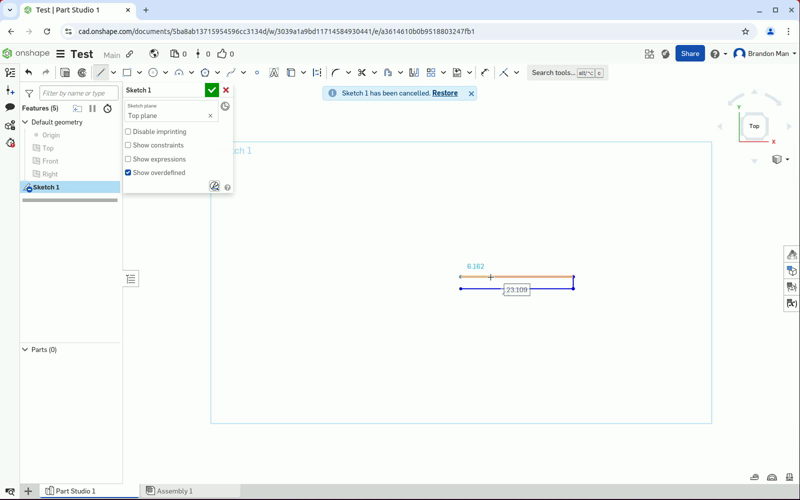
key_down(shift)
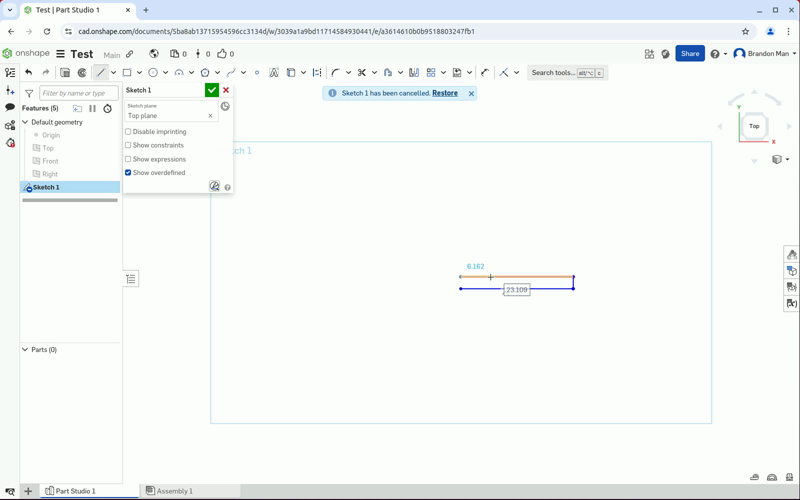
mouse_move(460, 288)
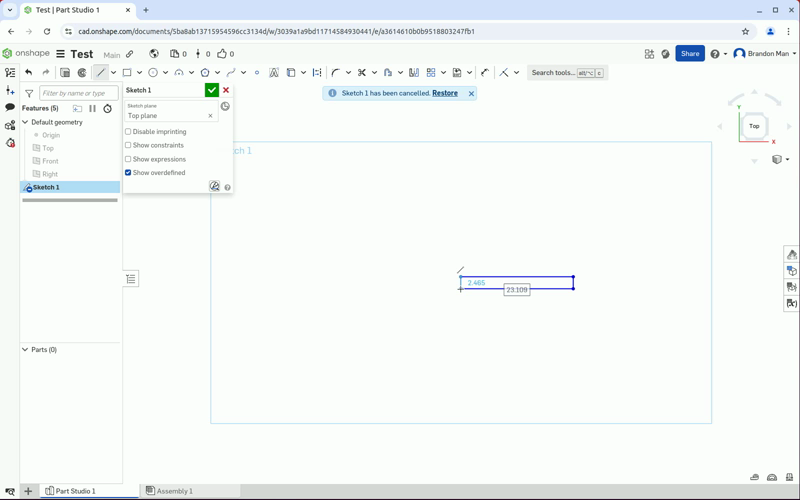
key_up(shift)
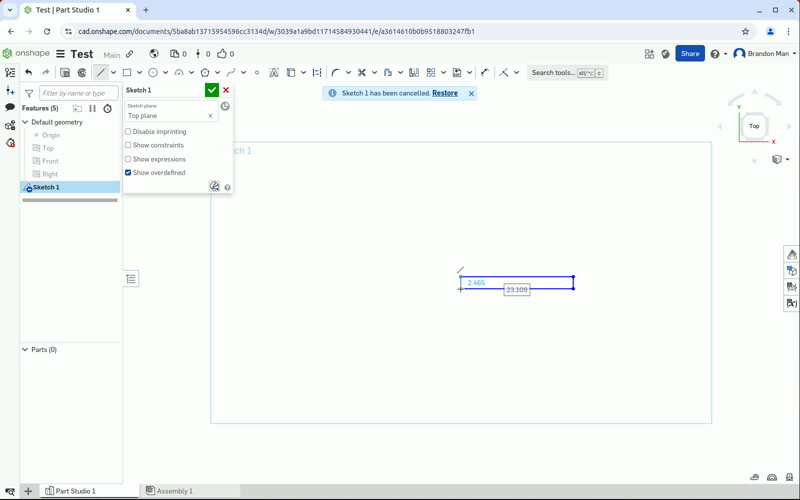
click(460, 288)
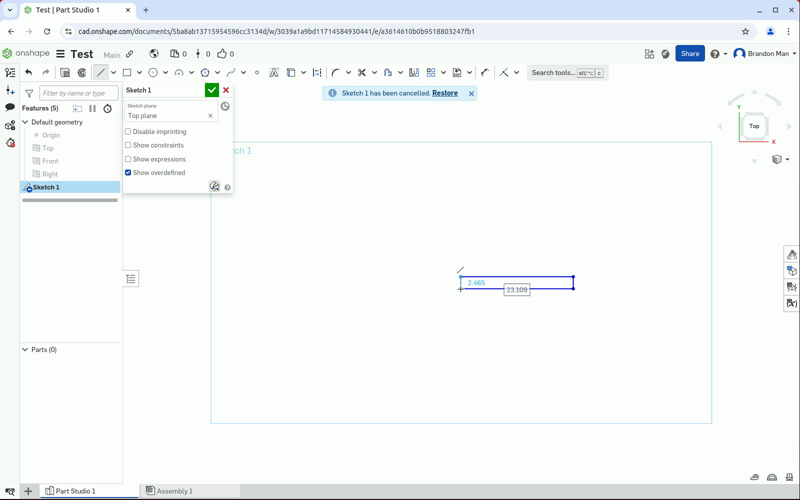
key(esc)
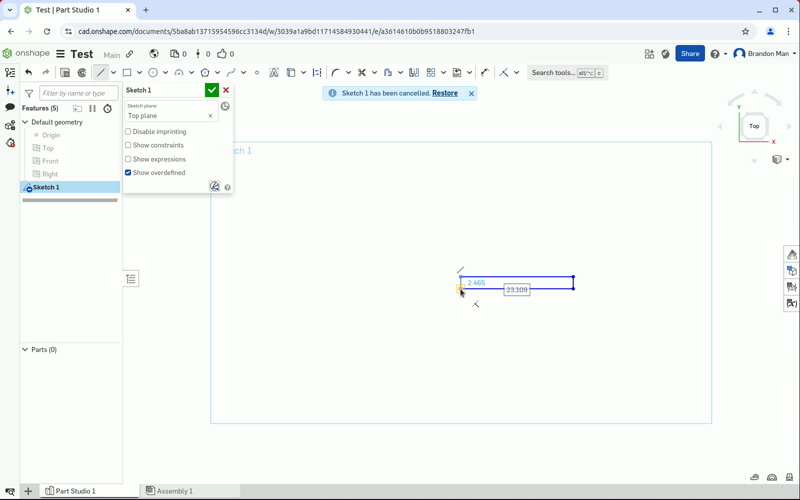
mouse_move(531, 283)
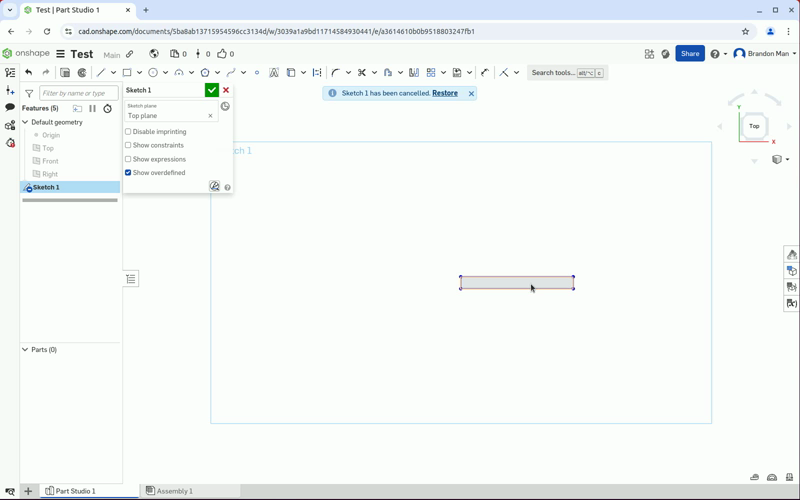
scroll(6)
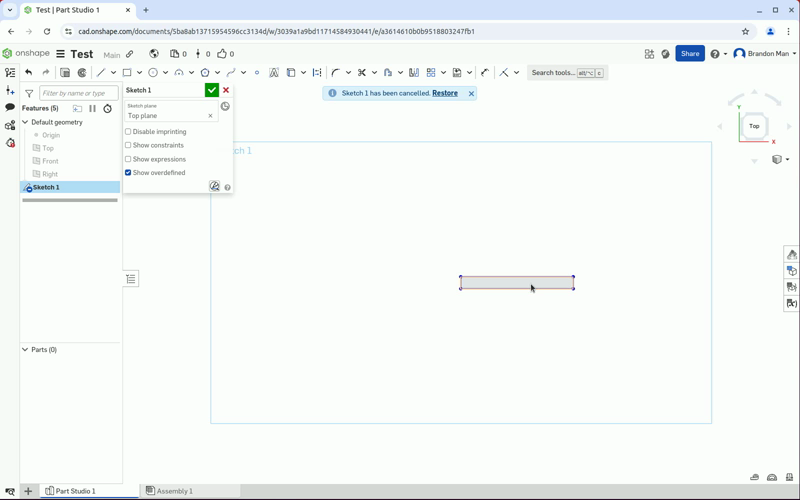
scroll(6)
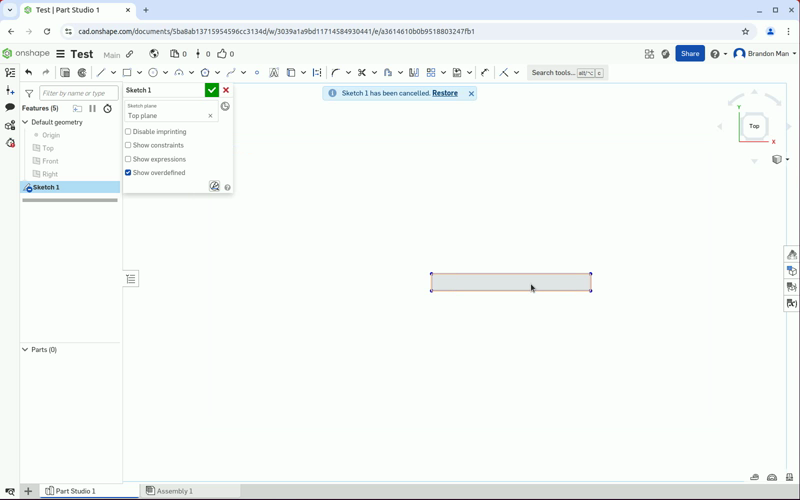
scroll(6)
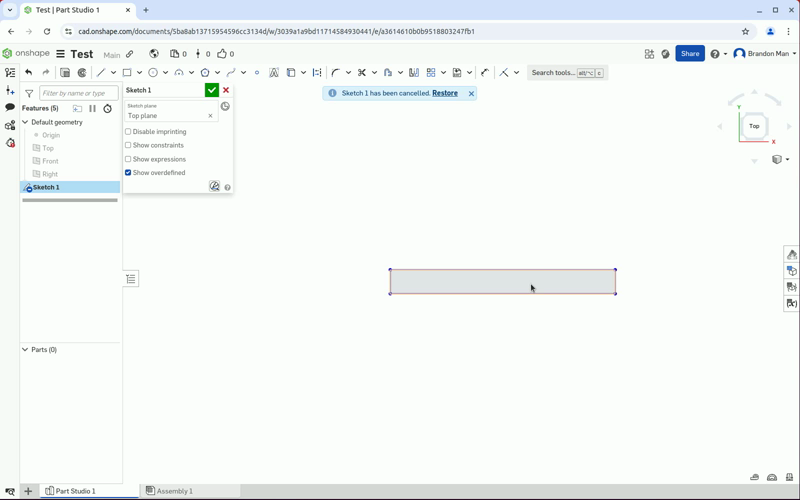
scroll(6)
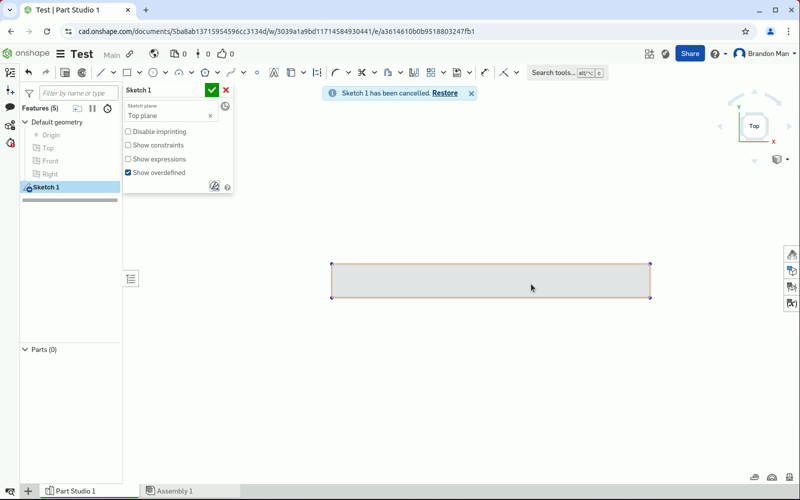
scroll(6)
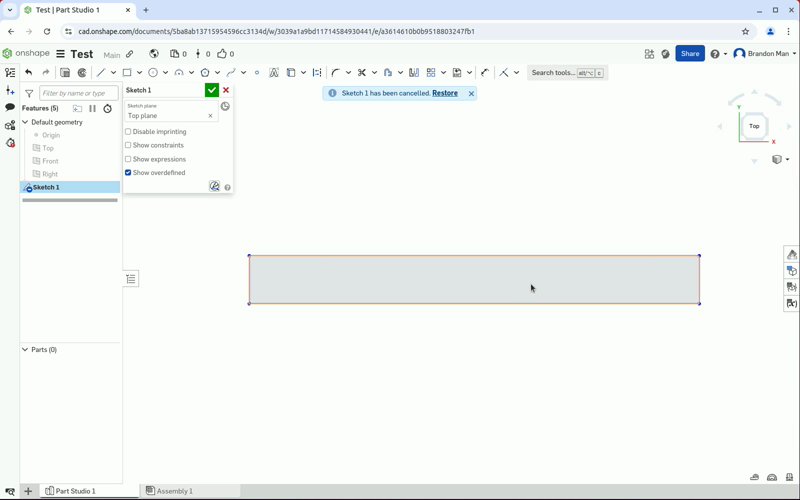
scroll(6)
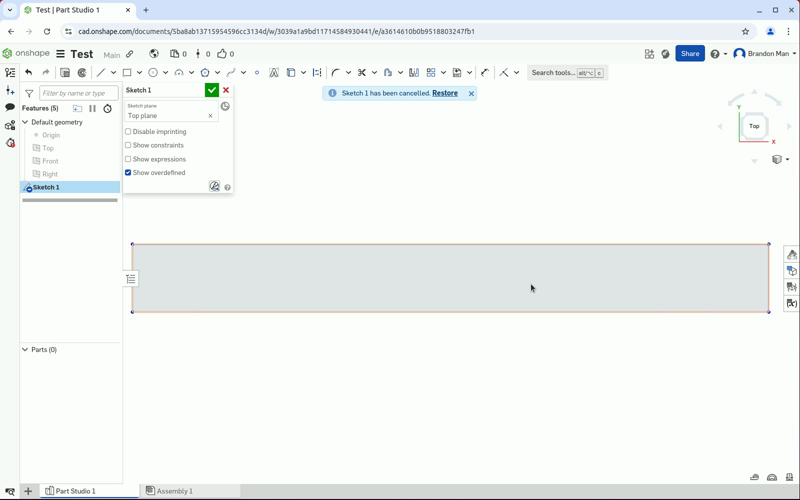
scroll(6)
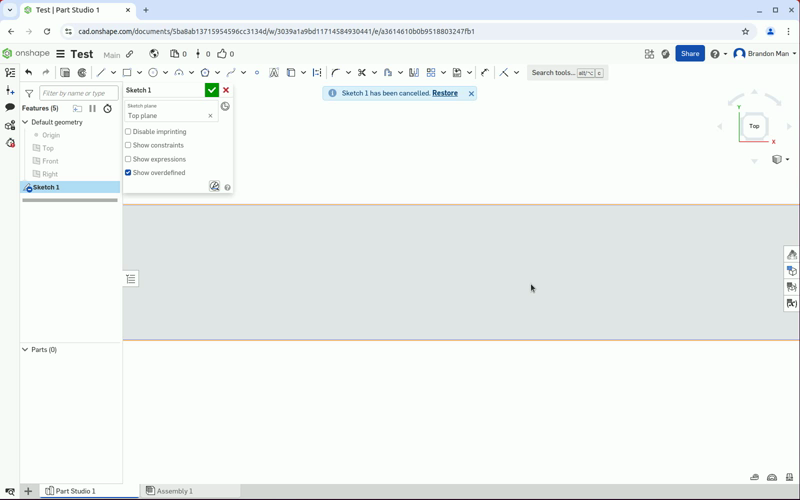
click(531, 283)
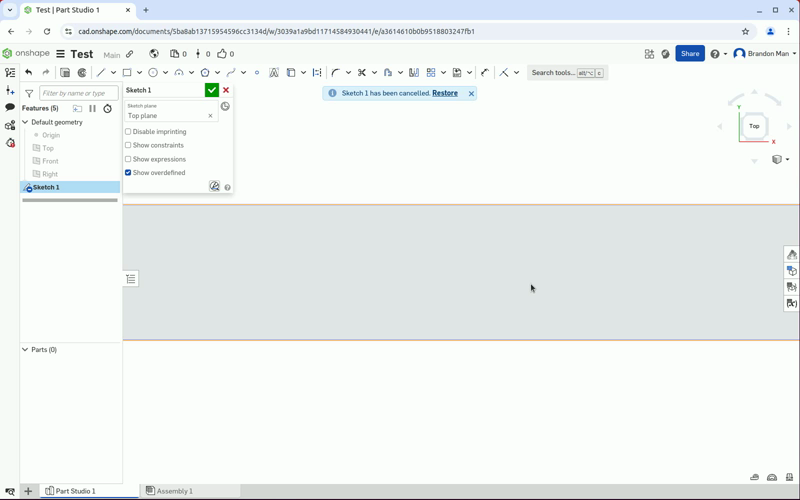
scroll(-6)
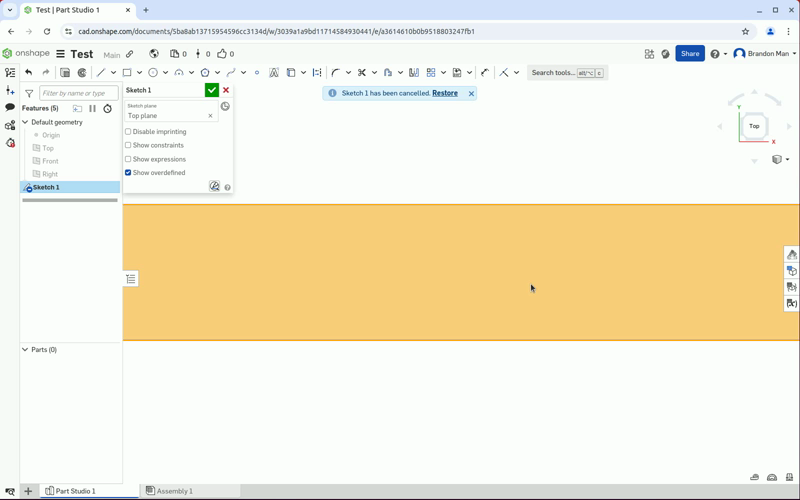
scroll(-6)
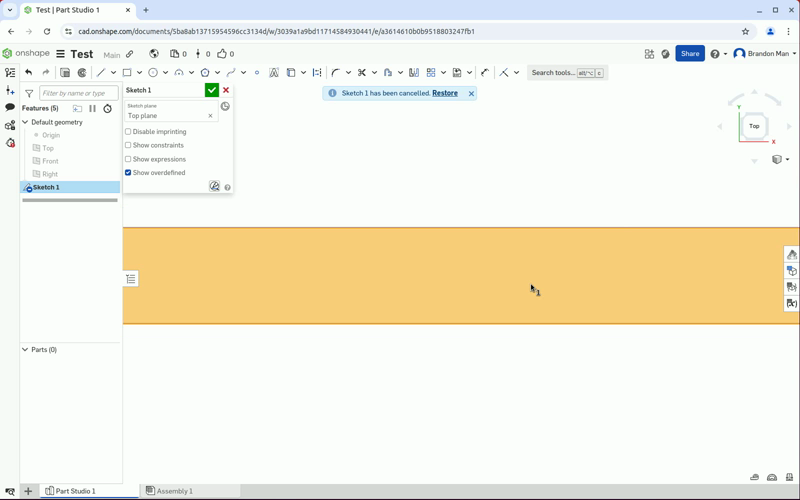
scroll(-6)
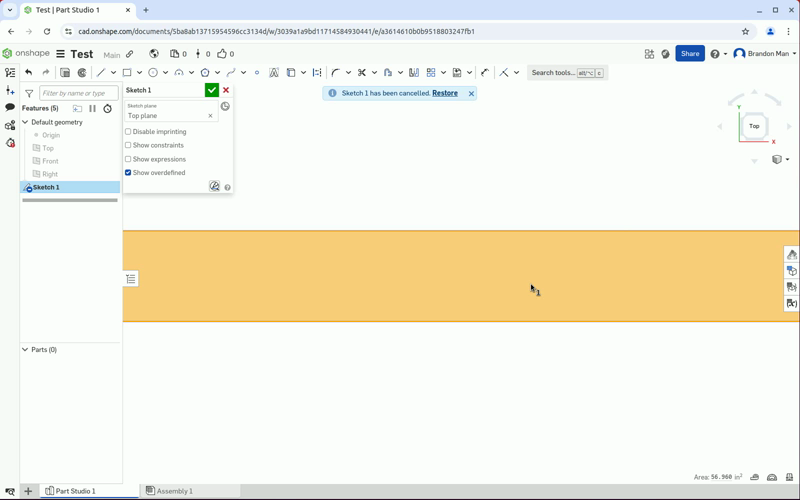
scroll(-6)
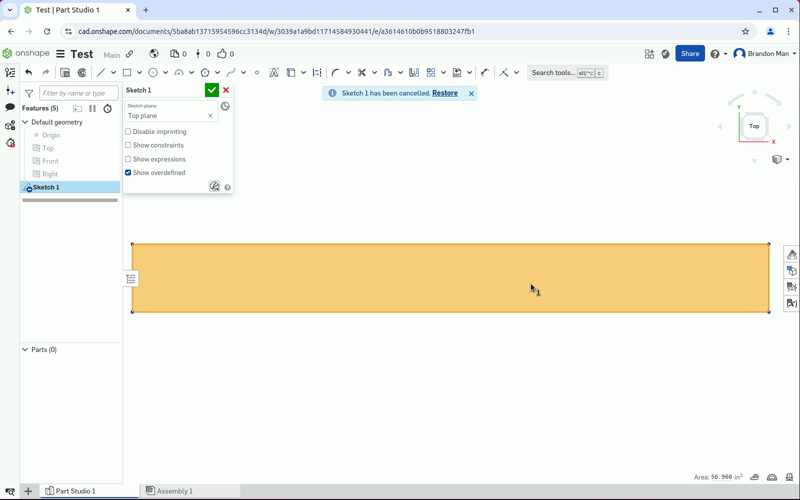
scroll(-6)
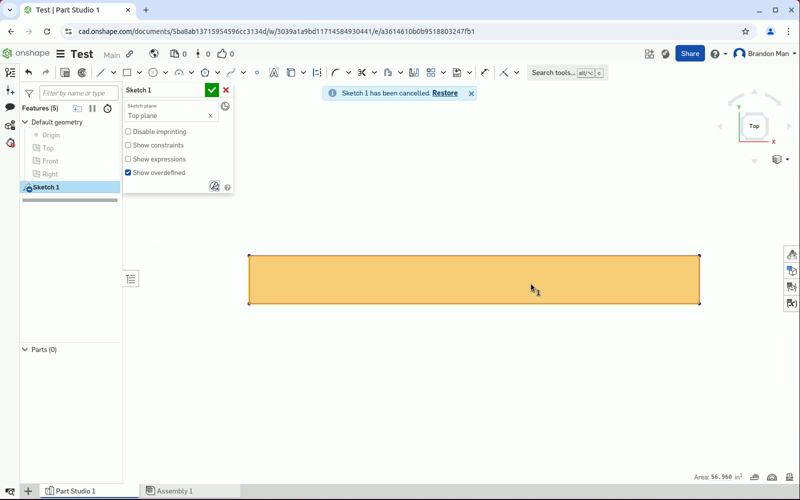
scroll(-6)
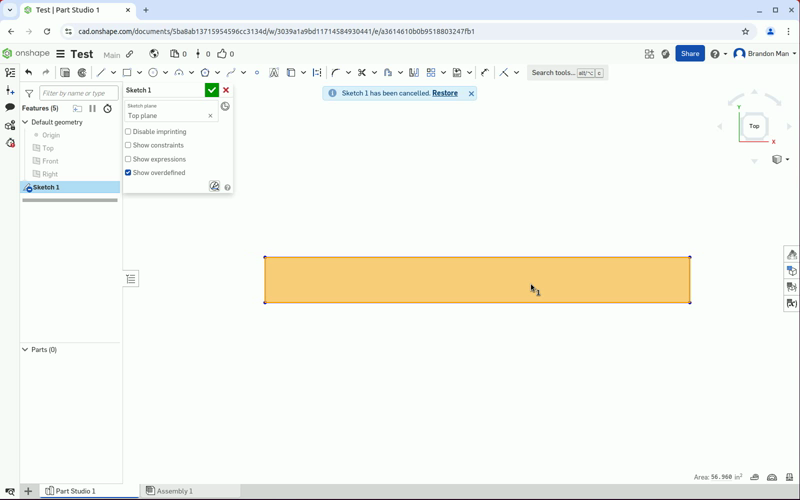
scroll(-6)
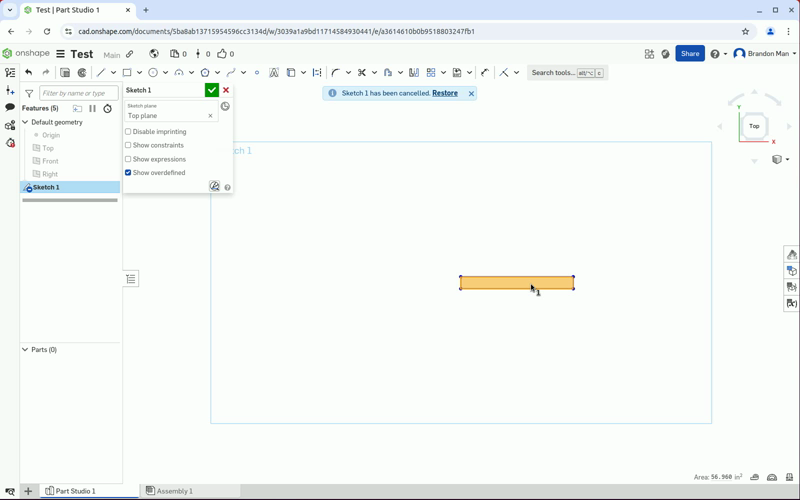
mouse_move(73, 352)
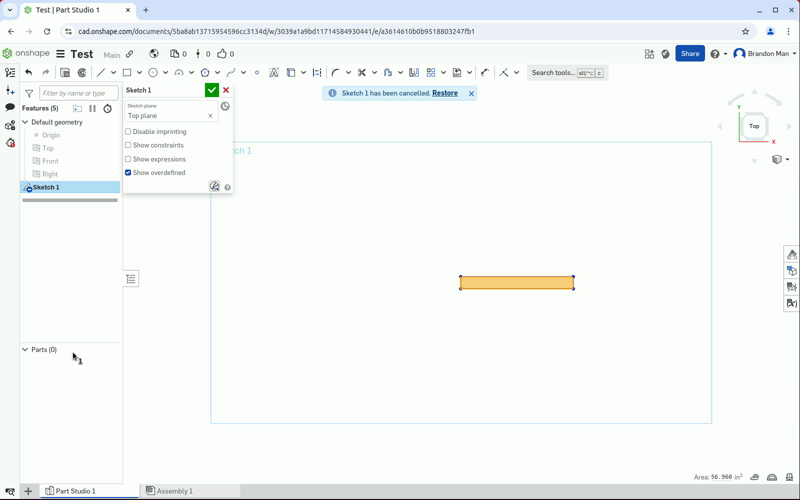
key(shift+y)
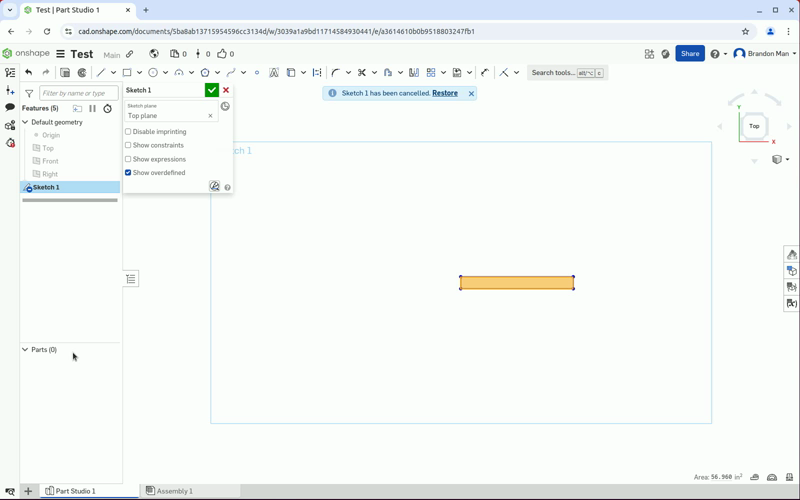
key(shift+e)
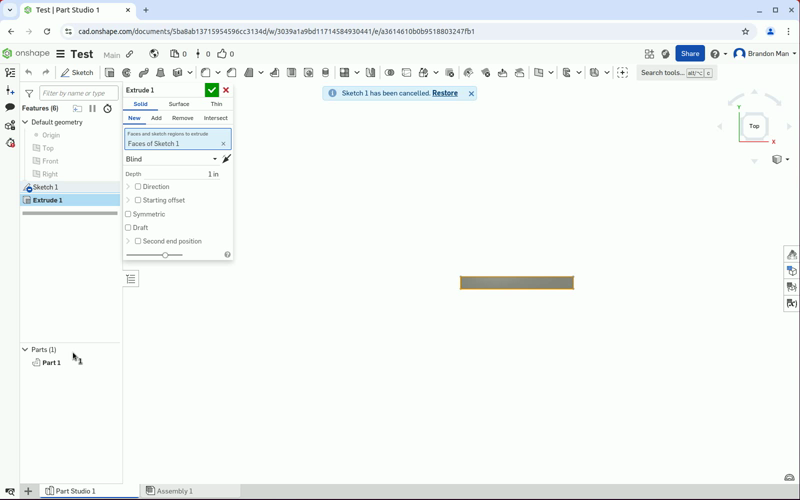
mouse_move(143, 106)
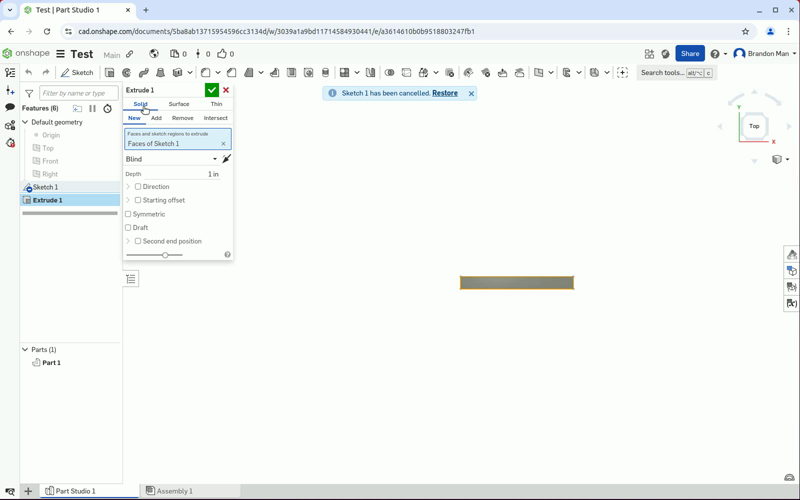
click(143, 106)
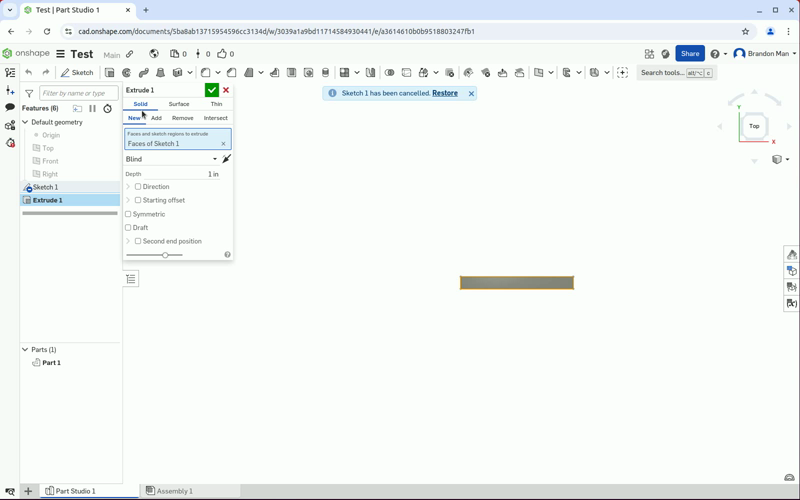
mouse_move(137, 120)
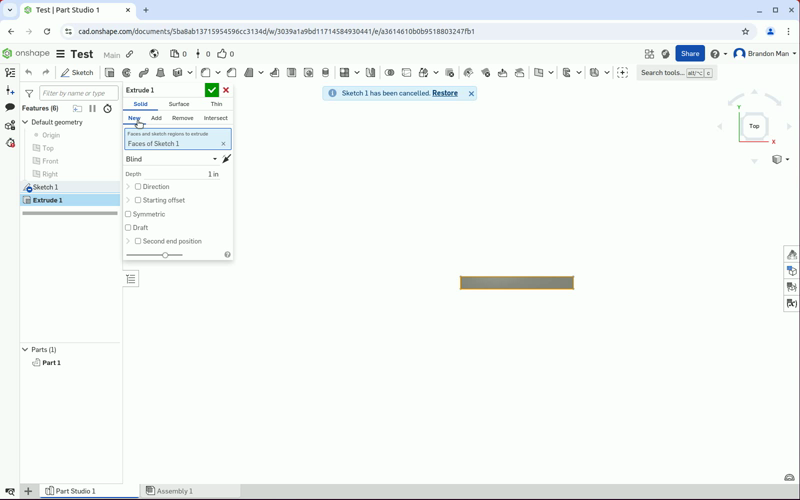
click(137, 120)
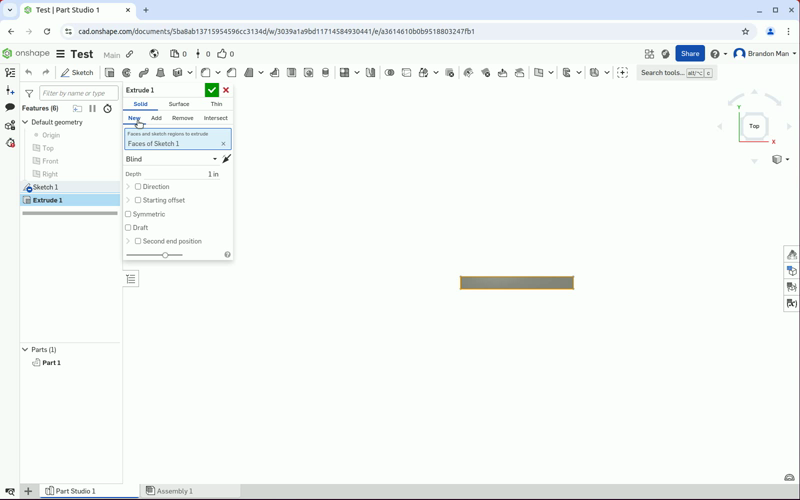
key(tab, 4)
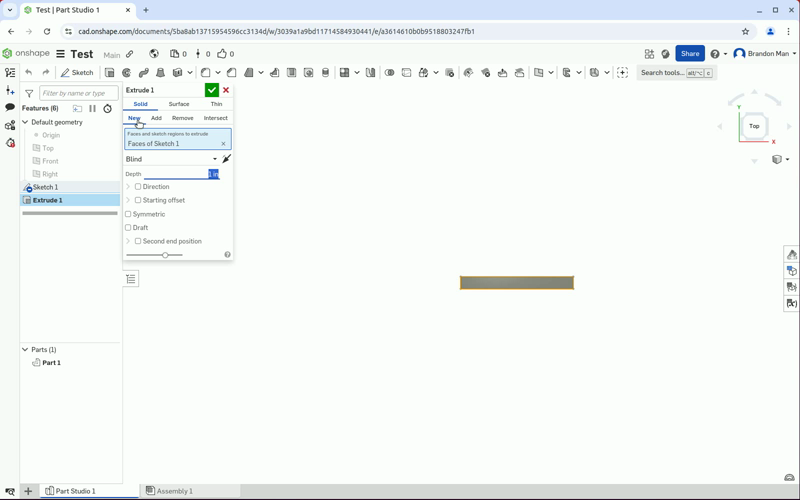
text(1.204)
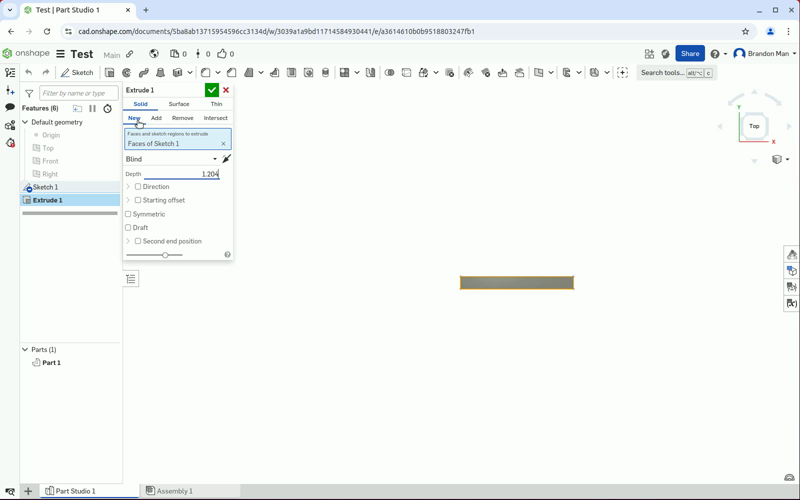
key(tab, 3)
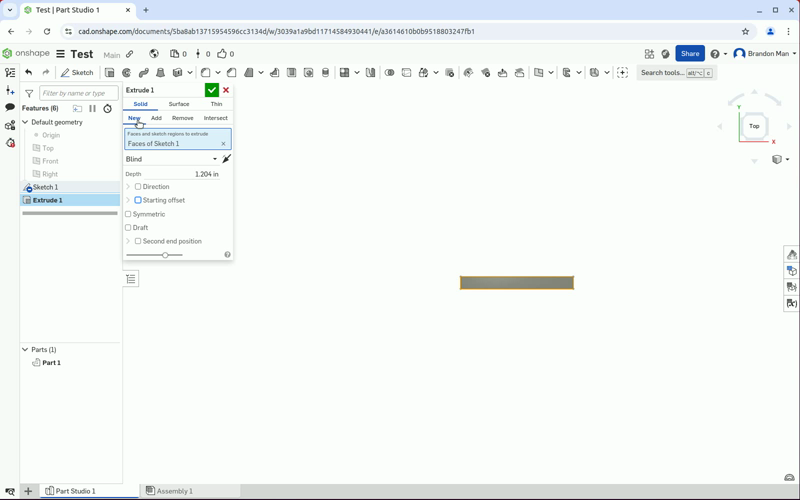
key(tab, 2)
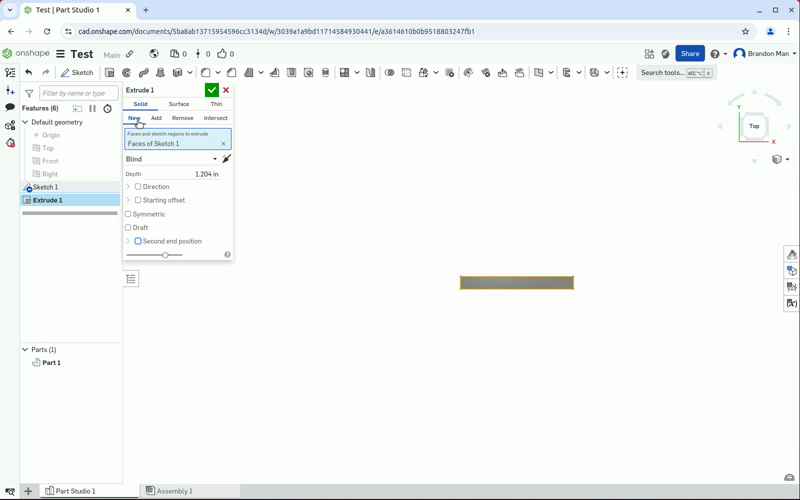
key(space)
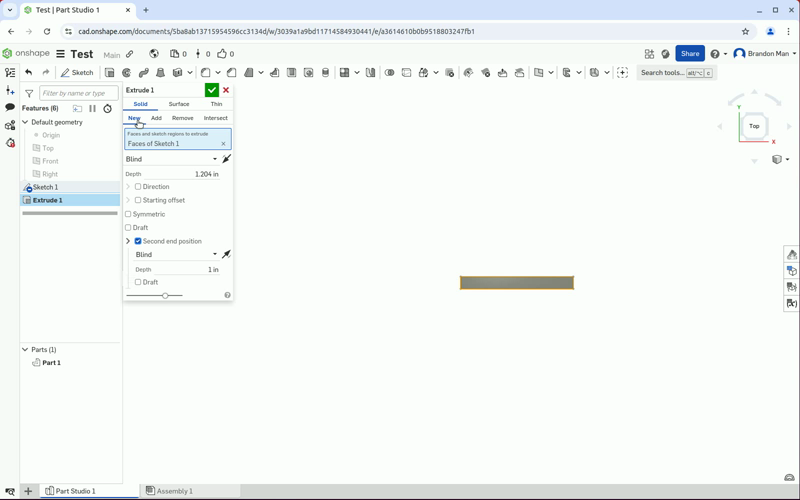
key(tab, 3)
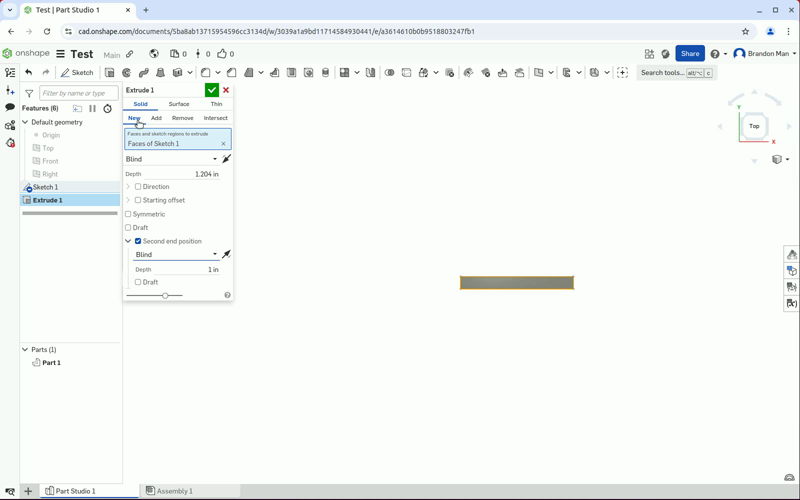
text(1.204)
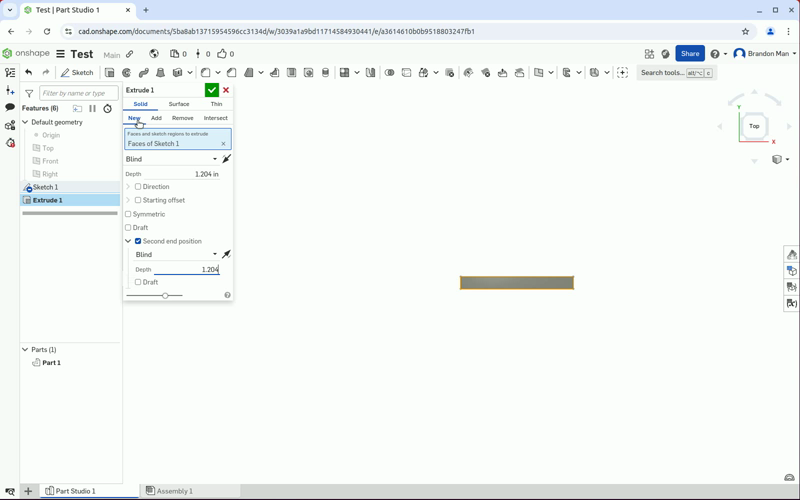
key(enter)
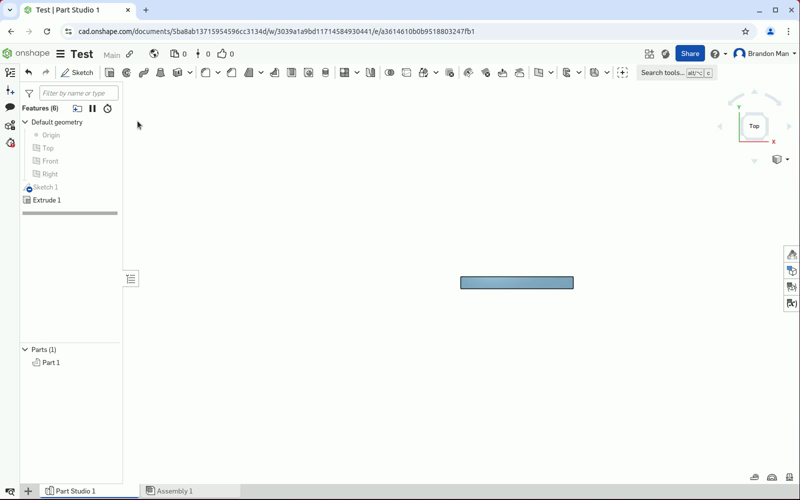
key(shift+h)
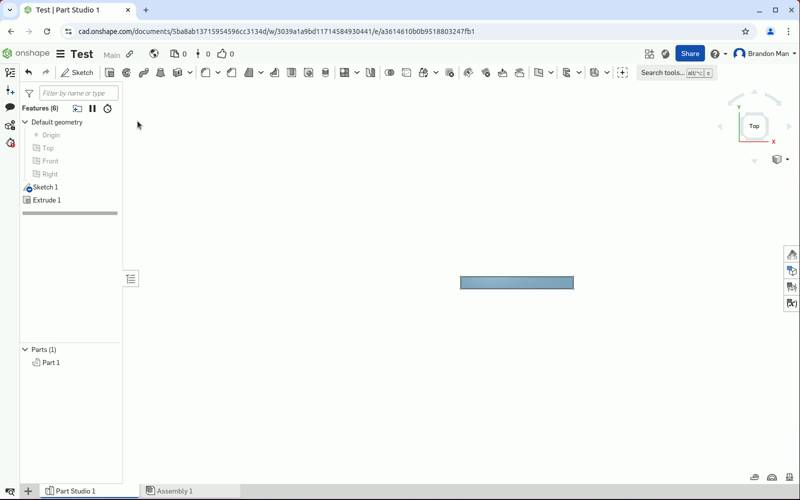
key(shift+h)
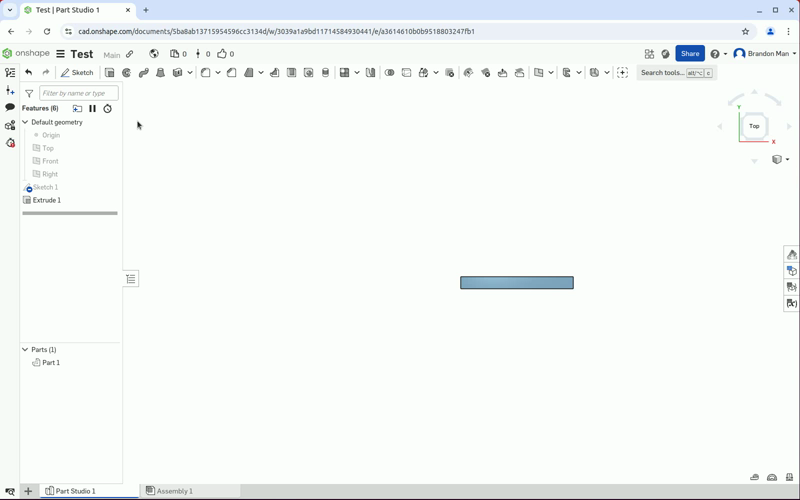
mouse_move(73, 189)
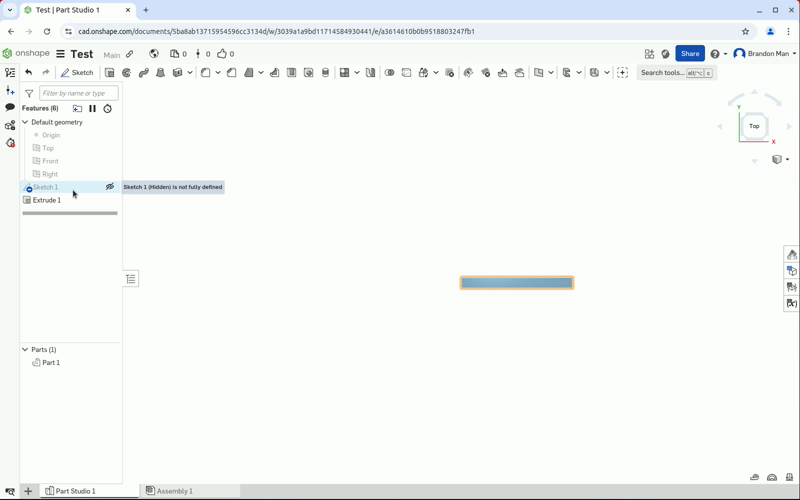
click(73, 189)
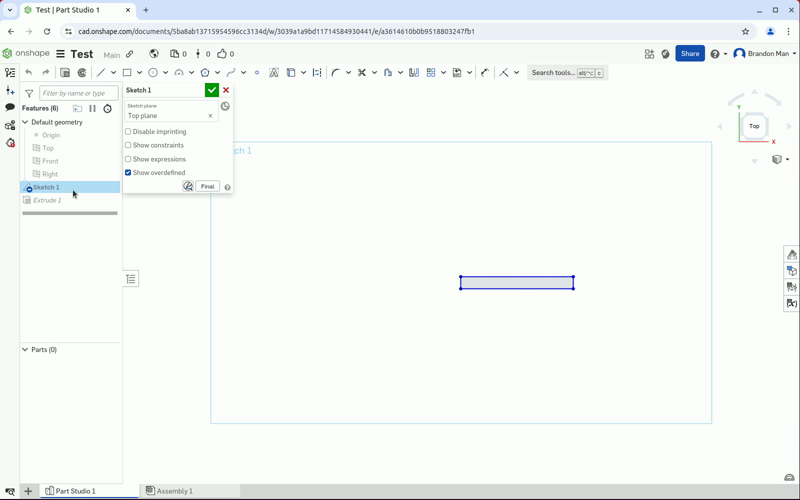
mouse_move(229, 92)
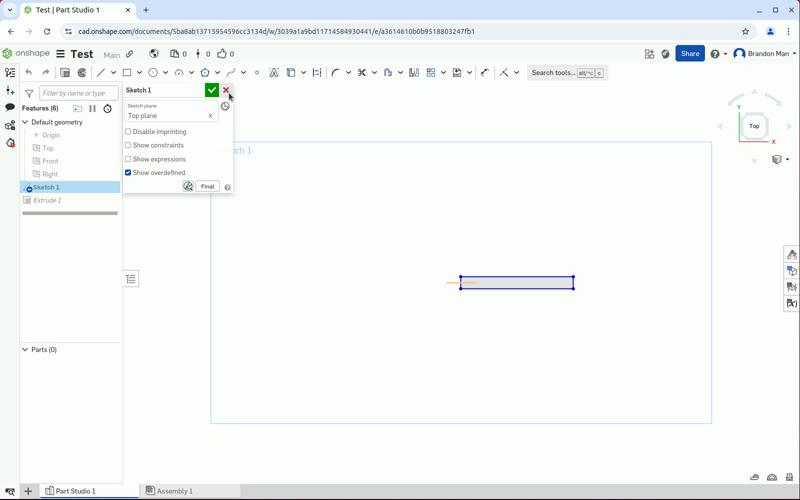
click(229, 92)
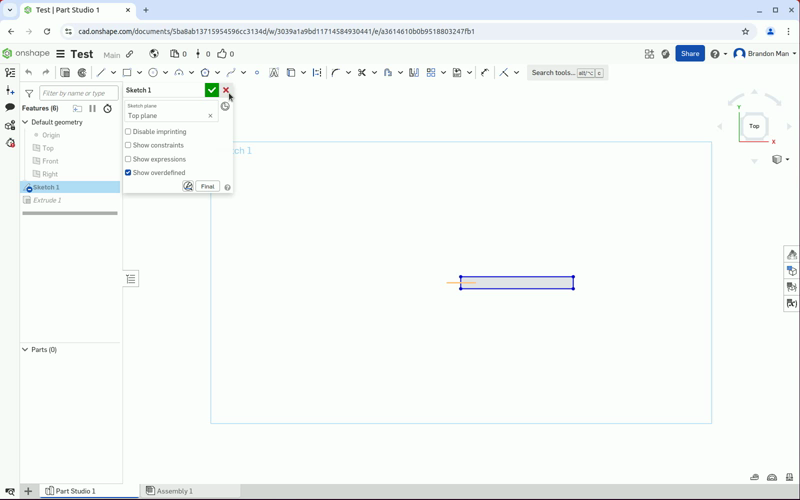
key(shift+s)
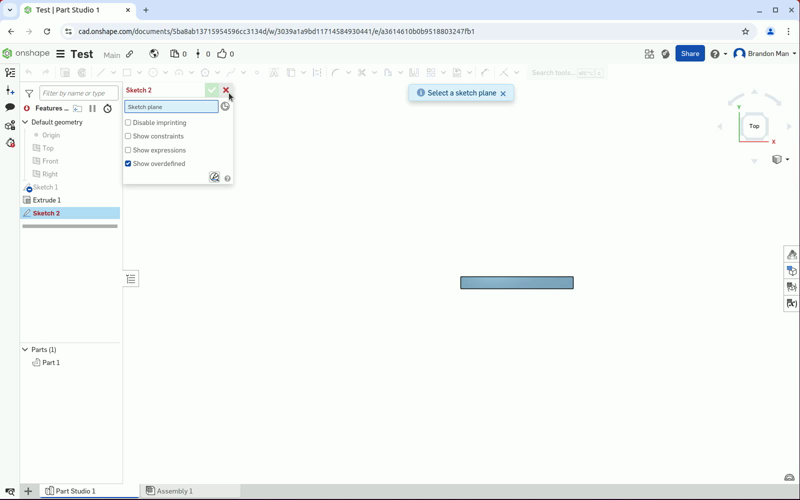
mouse_move(73, 150)
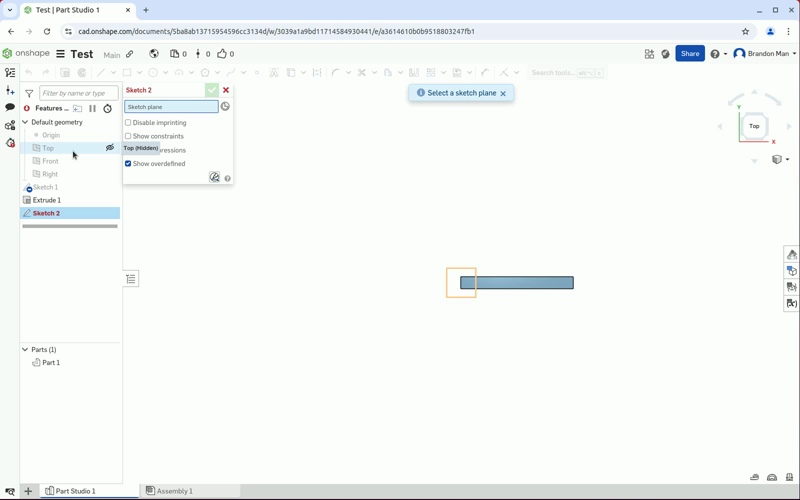
click(73, 150)
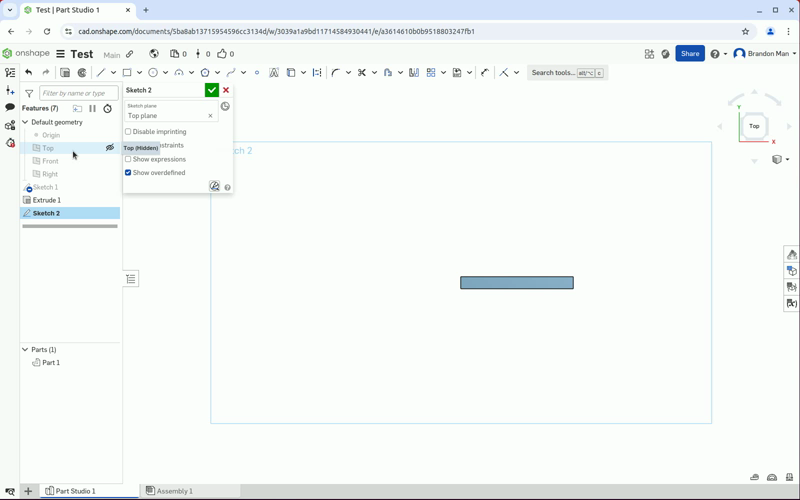
mouse_move(73, 352)
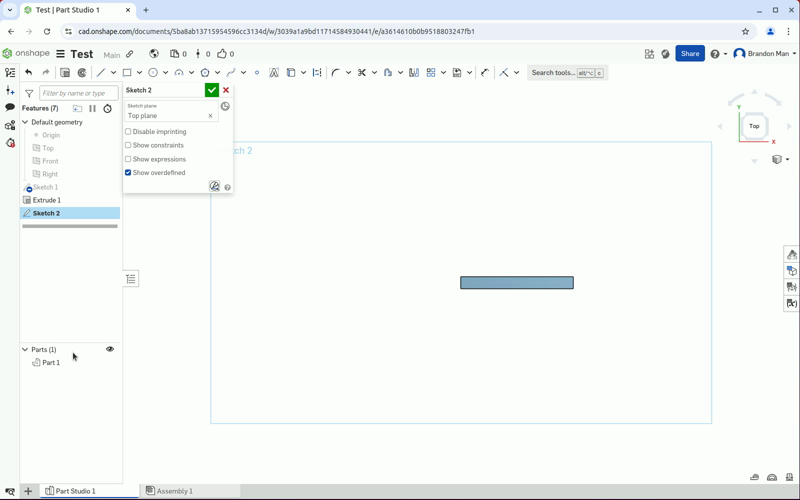
key(y)
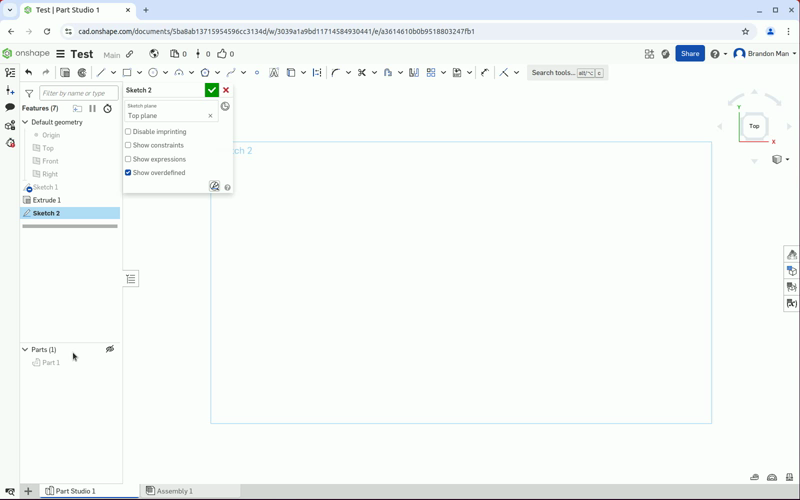
key(l)
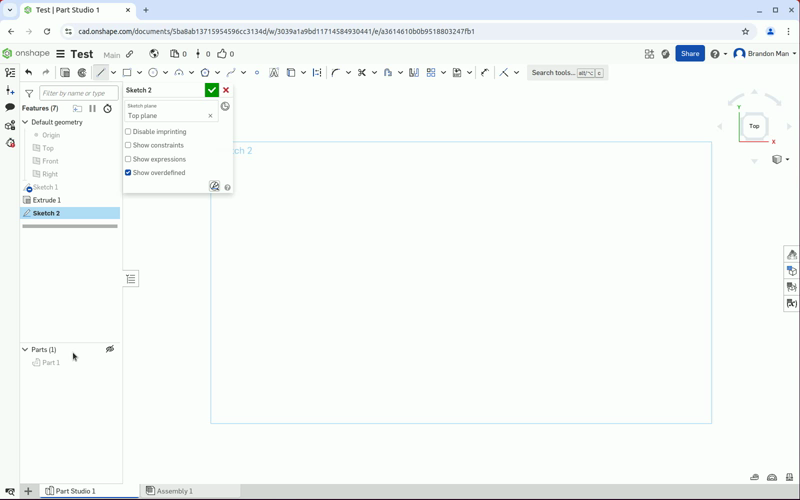
key_down(shift)
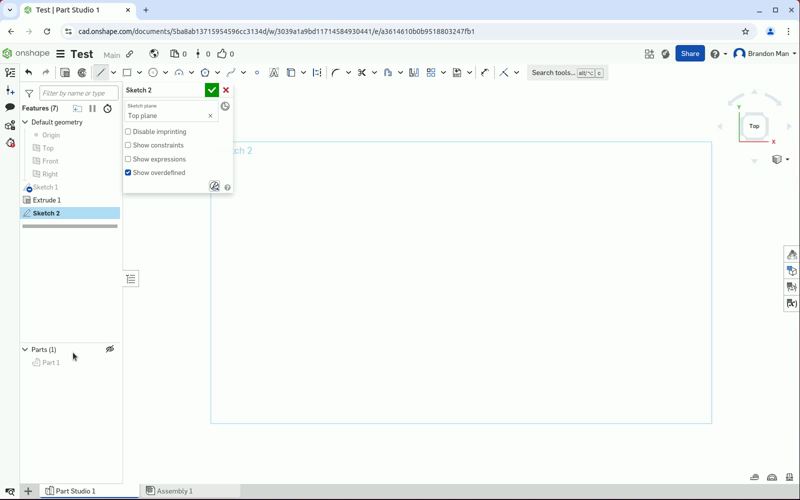
mouse_move(454, 282)
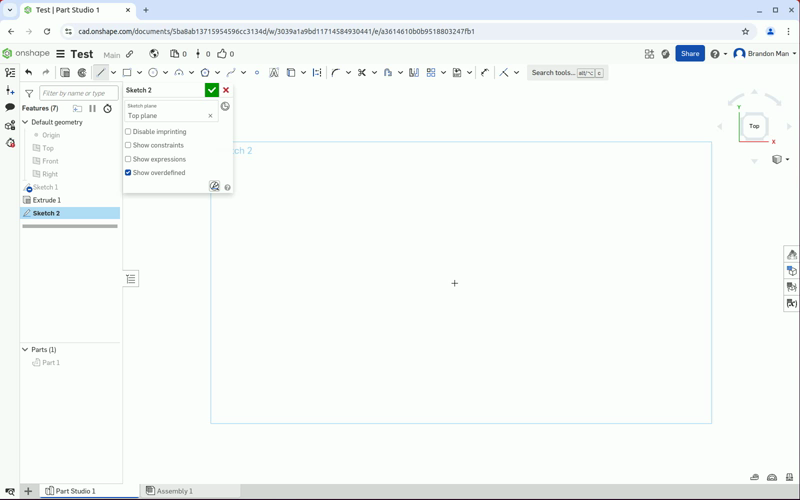
click(454, 282)
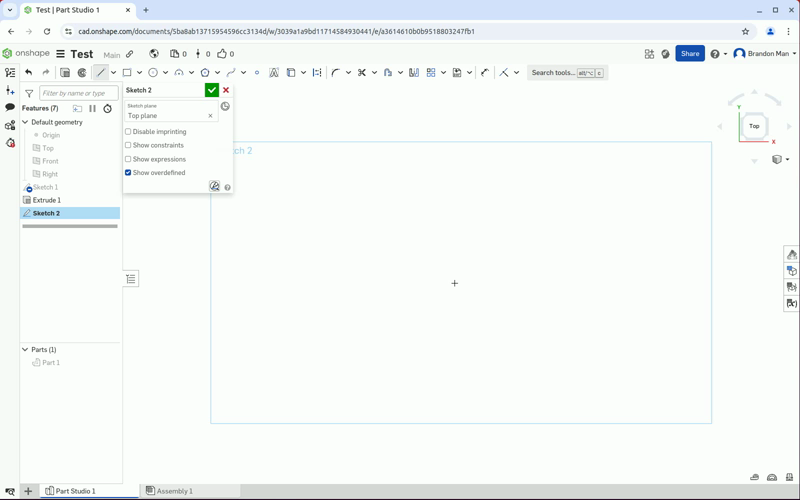
key_up(shift)
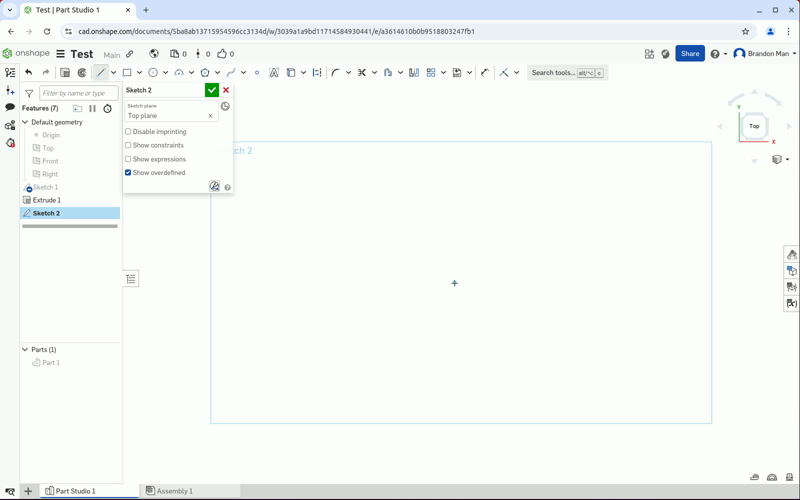
key_down(shift)
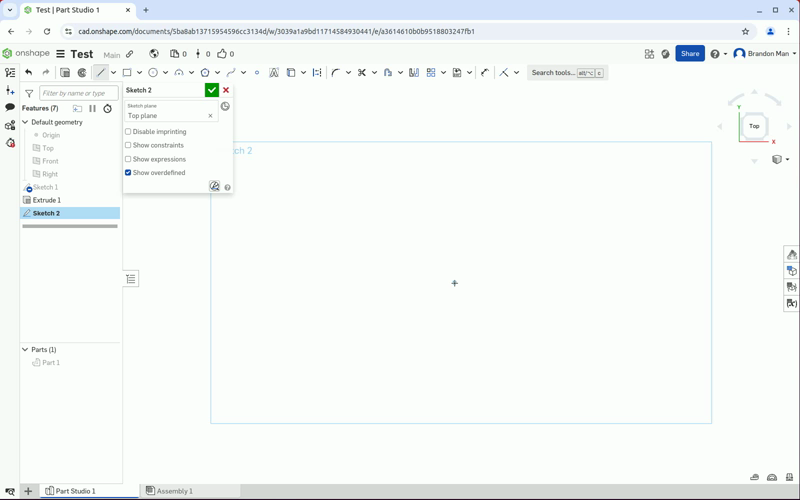
mouse_move(484, 282)
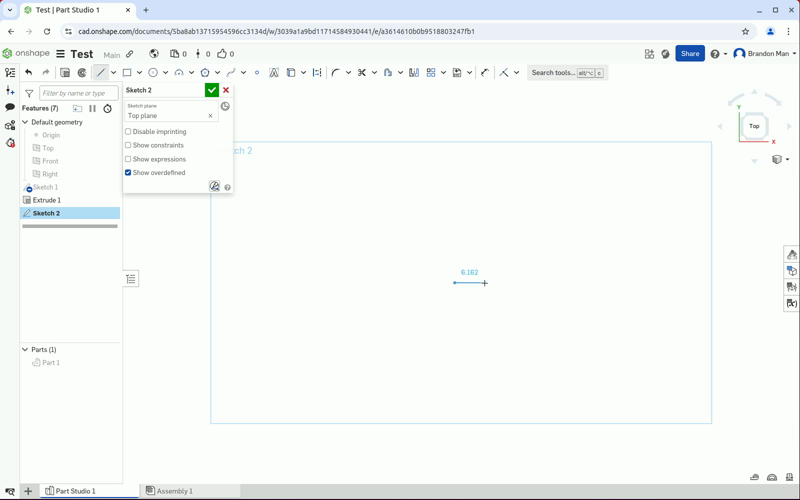
mouse_move(466, 282)
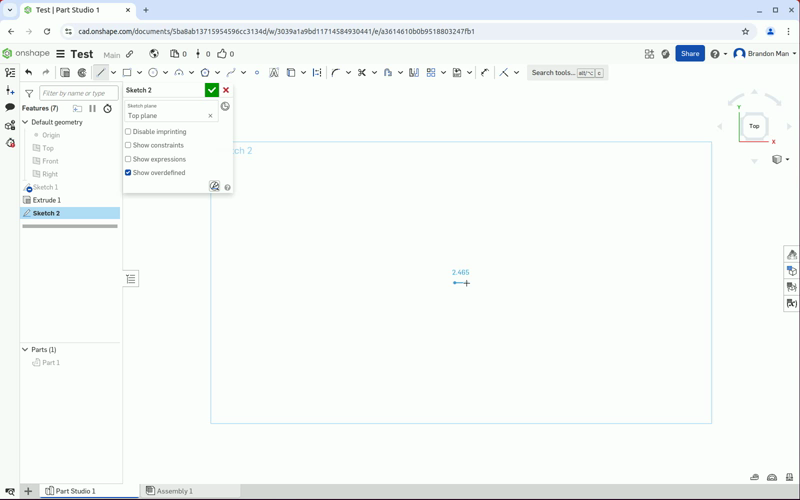
click(466, 282)
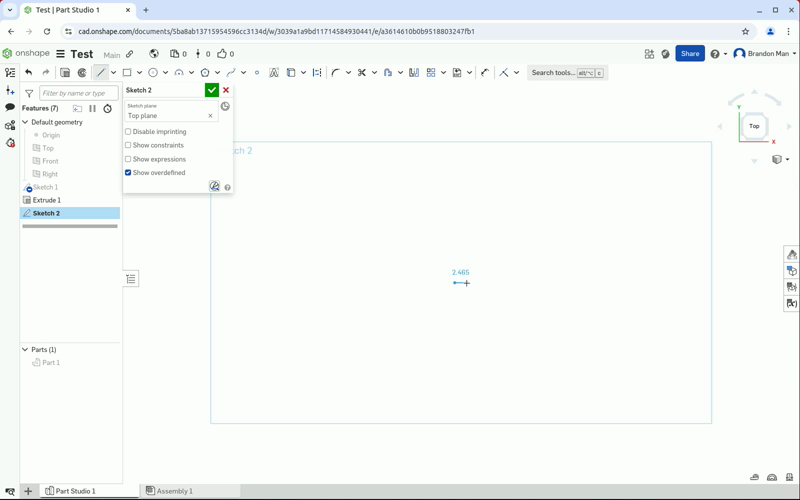
key_up(shift)
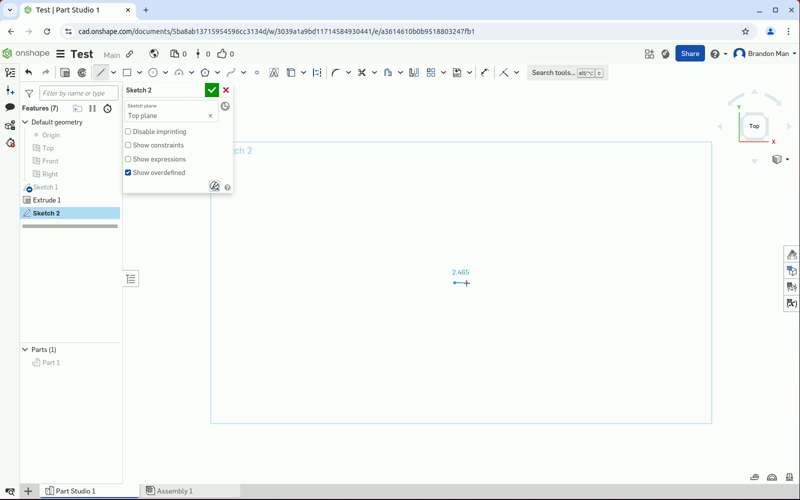
key_down(shift)
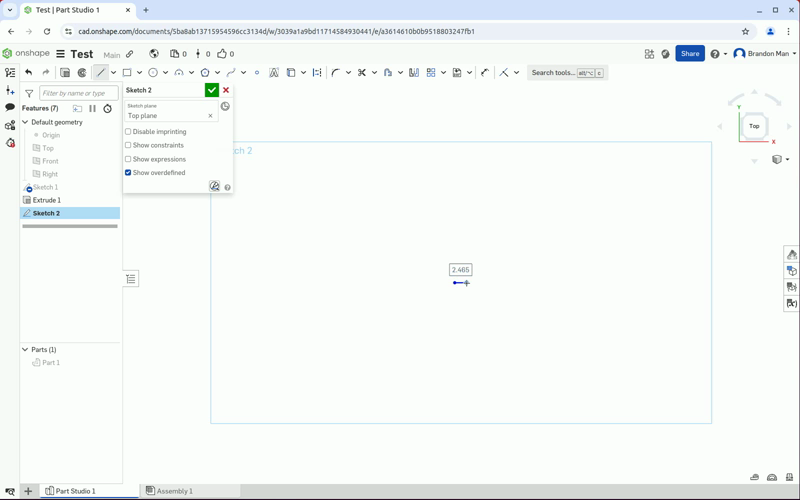
mouse_move(466, 170)
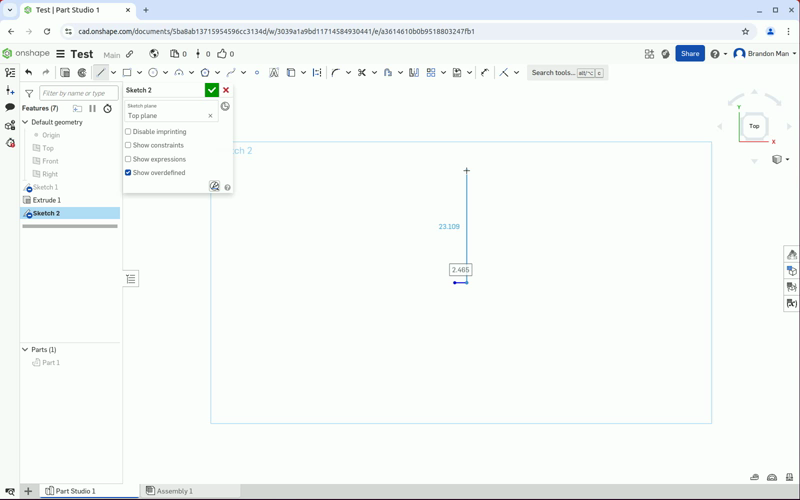
click(466, 170)
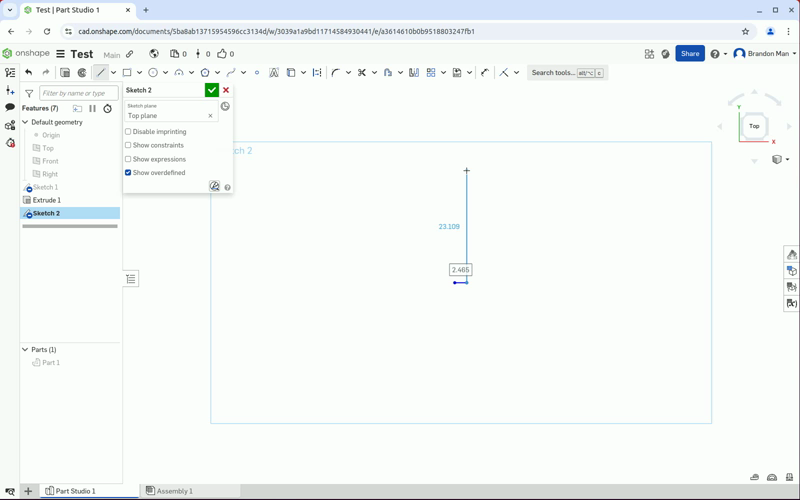
key_up(shift)
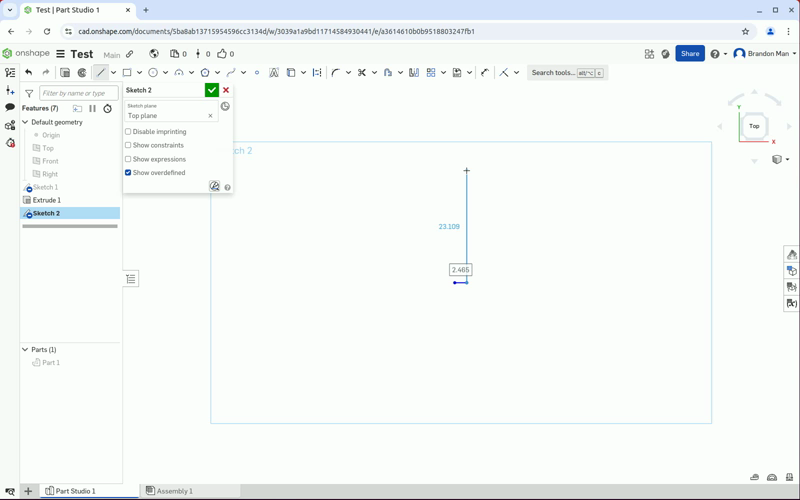
key_down(shift)
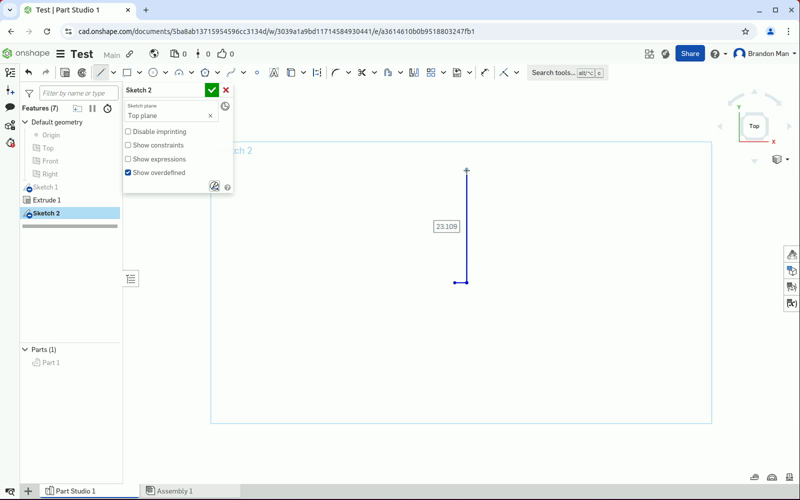
mouse_move(496, 170)
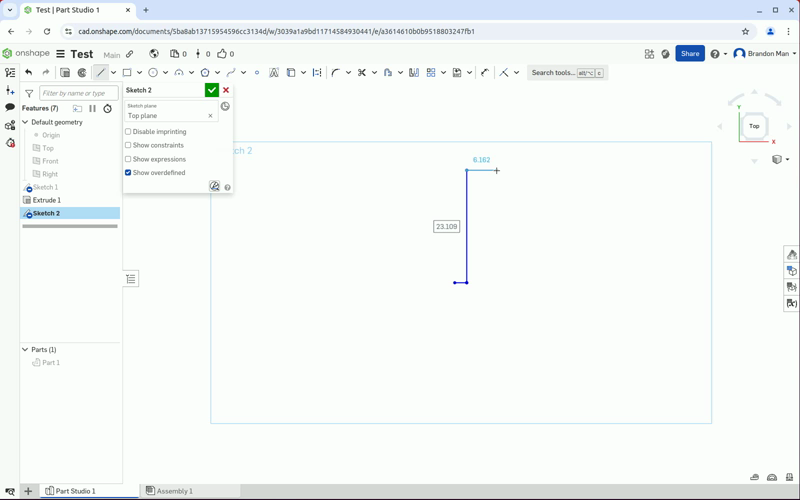
mouse_move(454, 170)
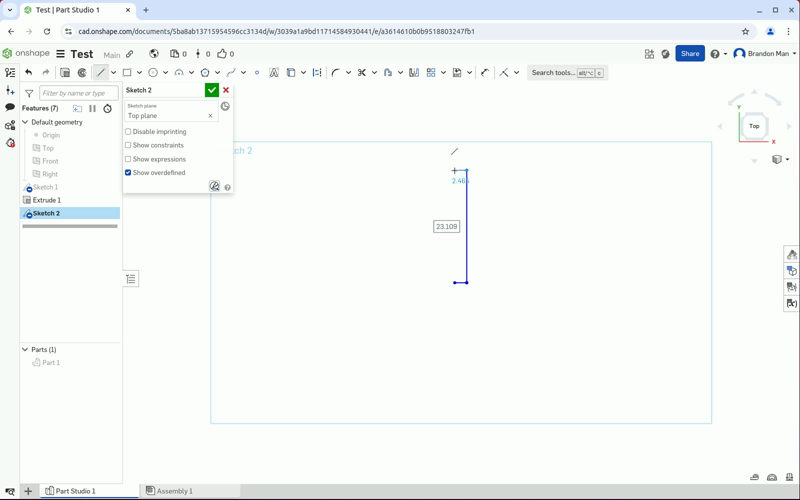
click(454, 170)
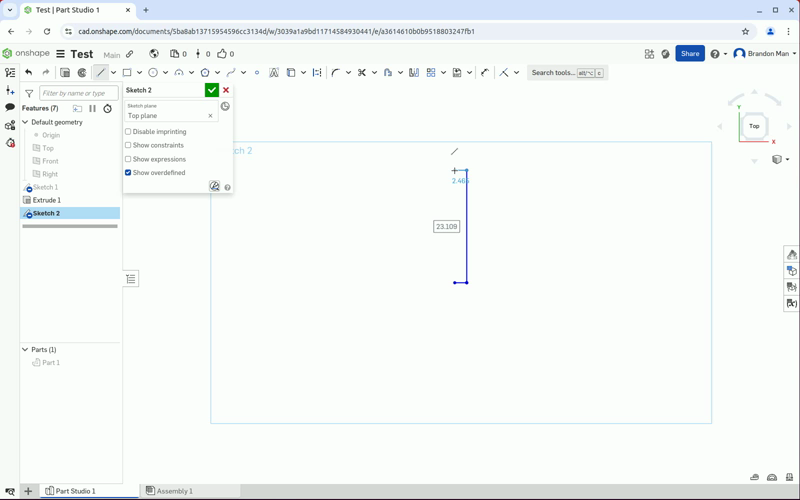
key_up(shift)
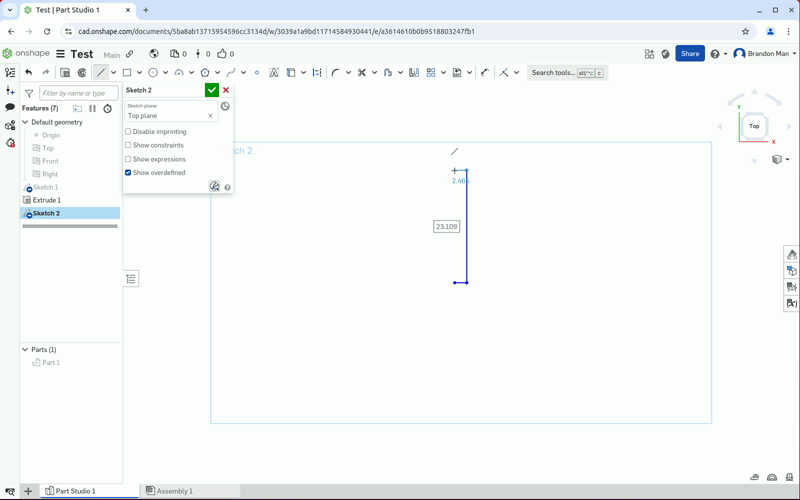
key_down(shift)
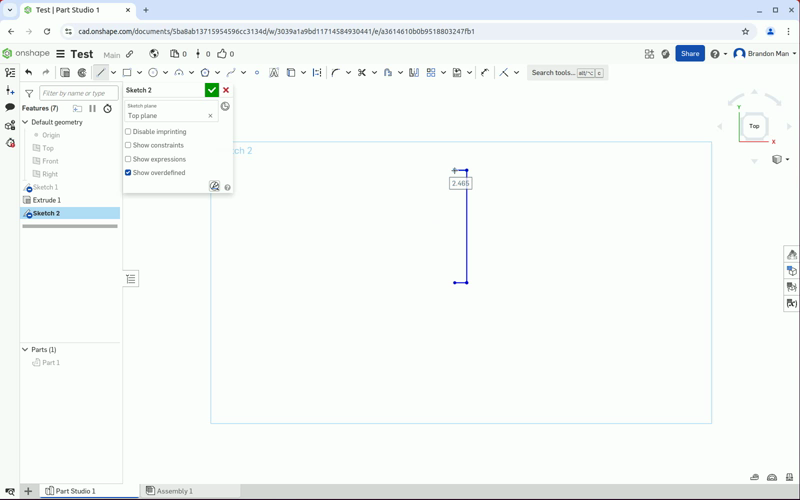
mouse_move(454, 282)
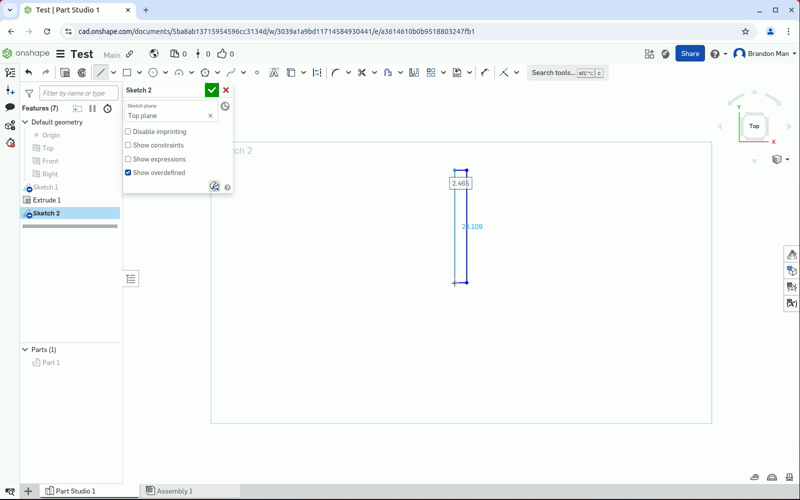
key_up(shift)
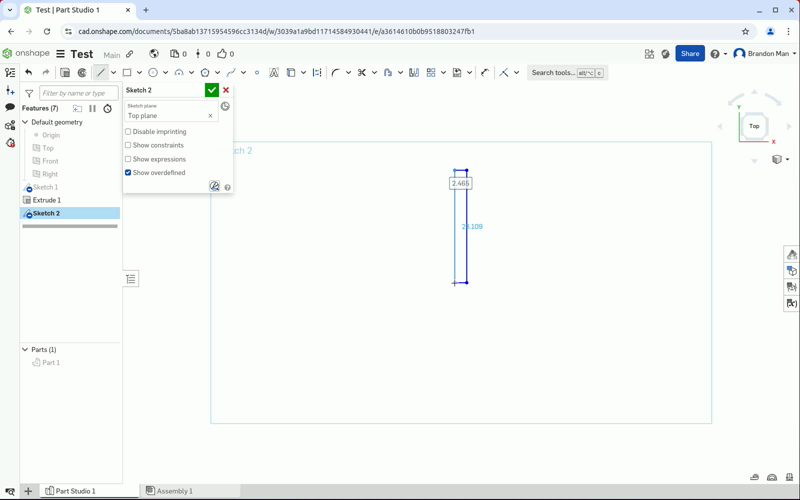
click(454, 282)
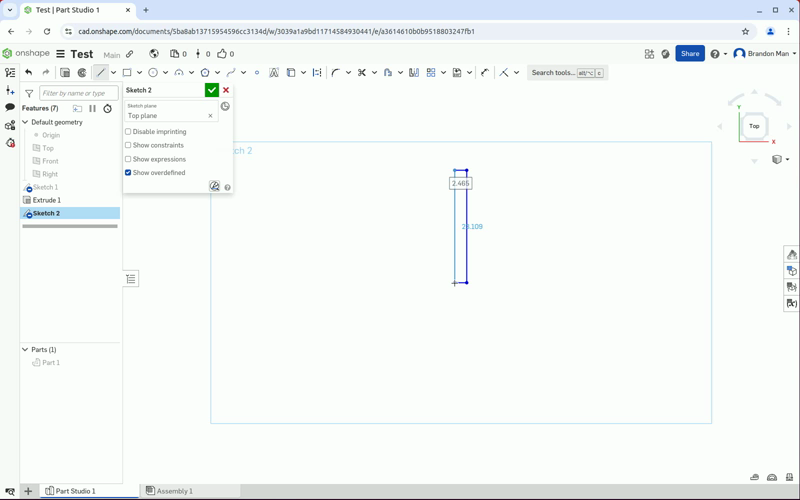
key(esc)
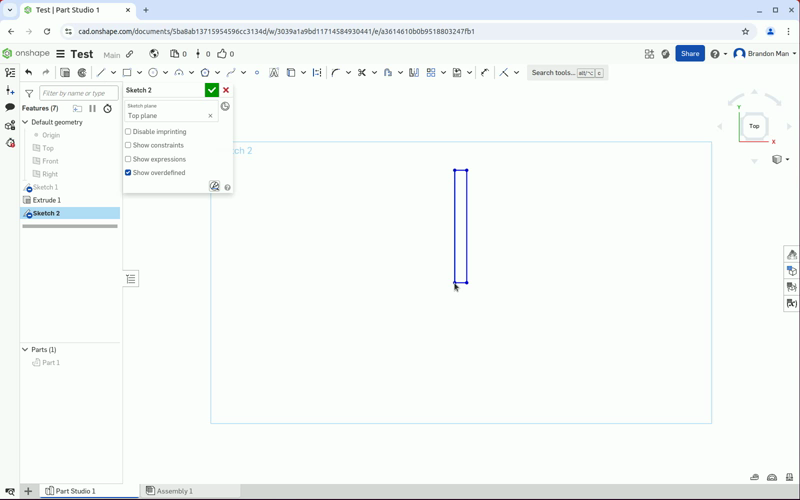
mouse_move(463, 182)
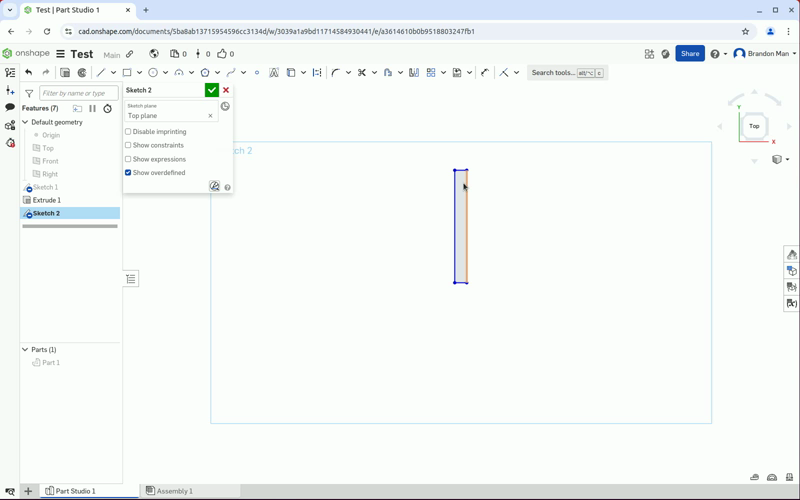
scroll(6)
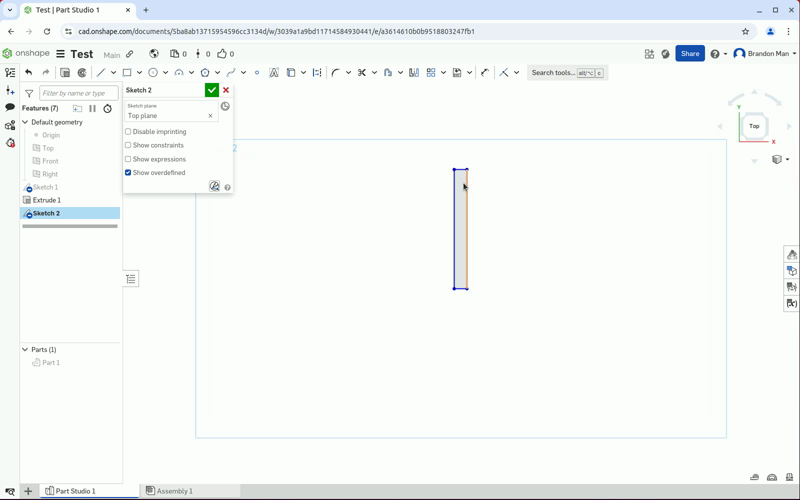
scroll(6)
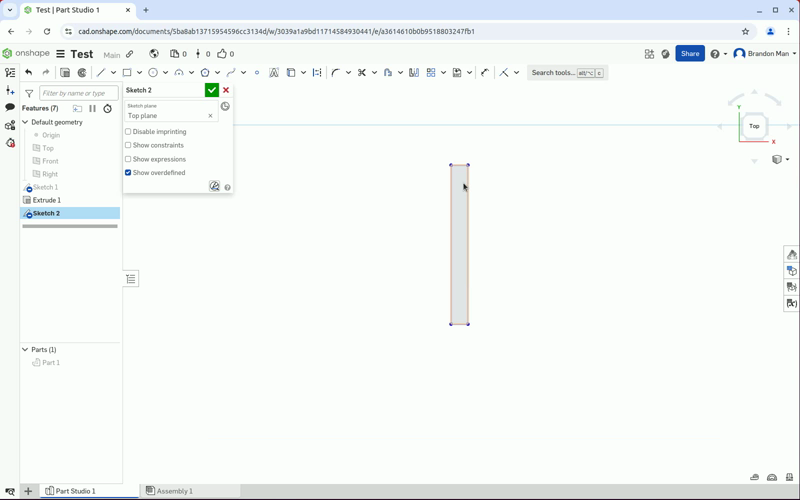
scroll(6)
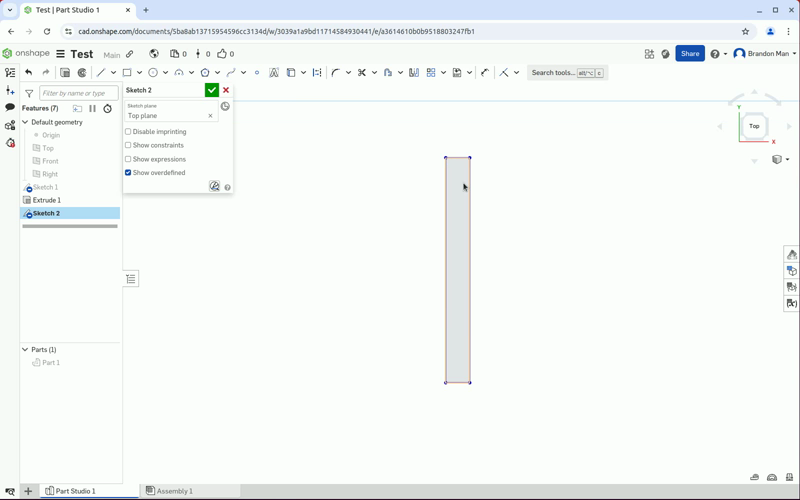
scroll(6)
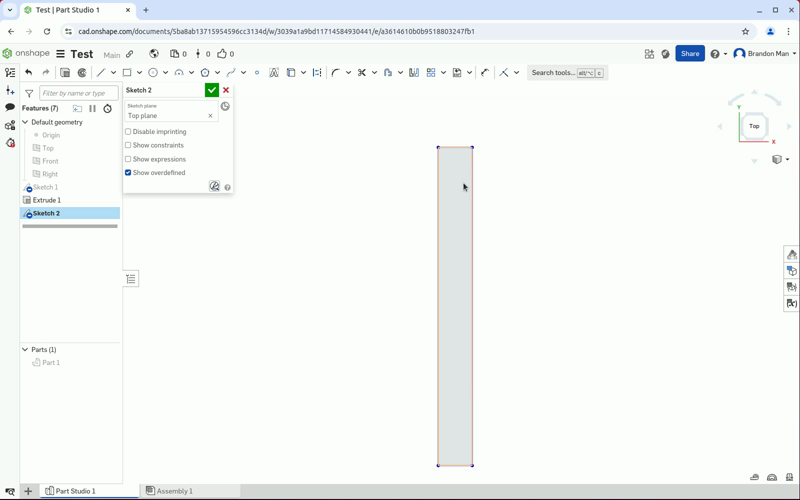
scroll(6)
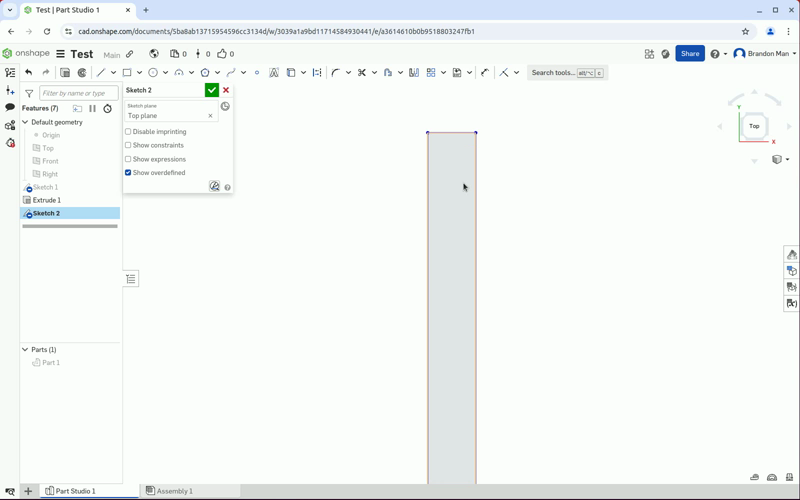
scroll(6)
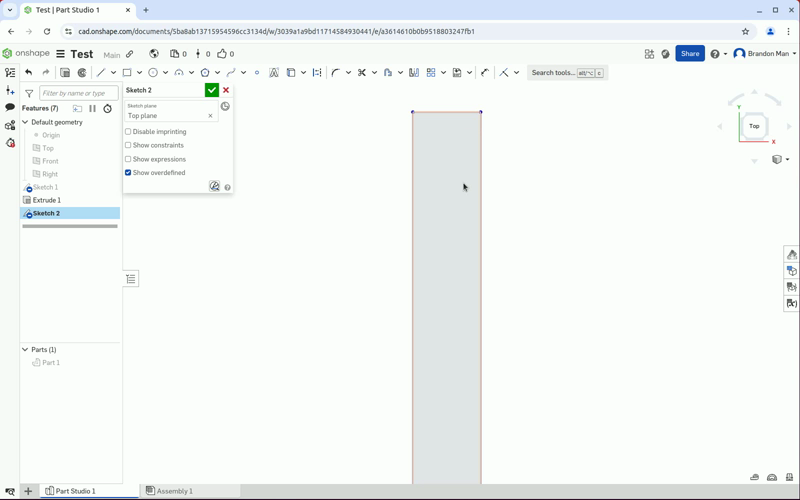
scroll(6)
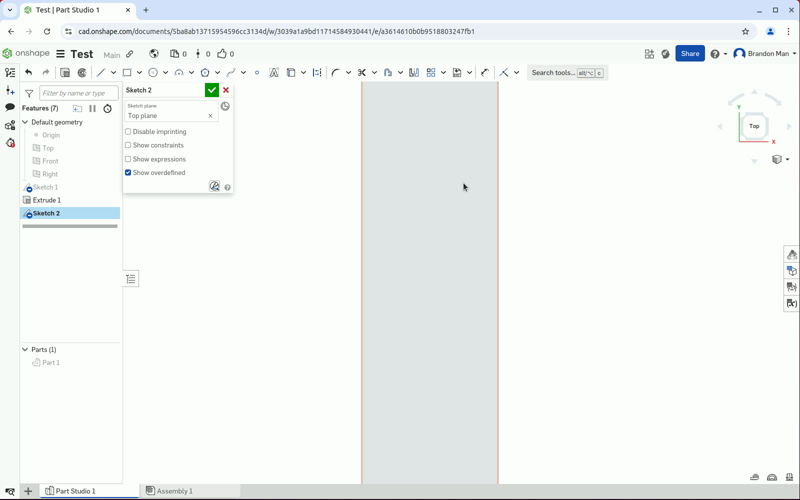
click(463, 182)
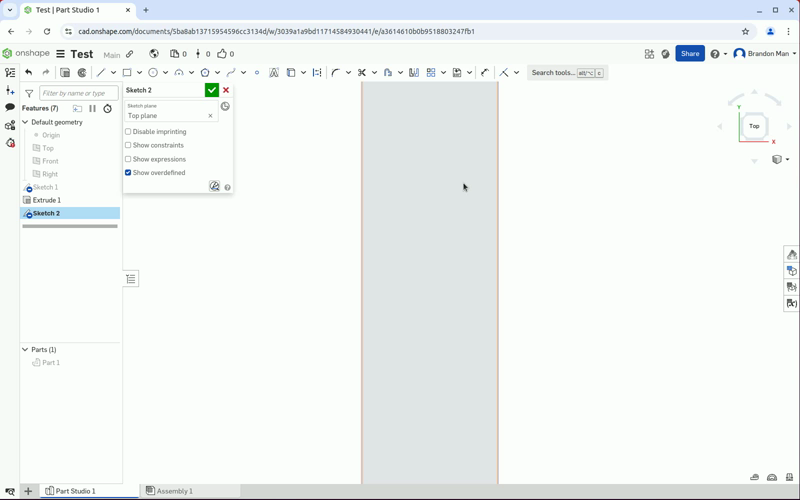
scroll(-6)
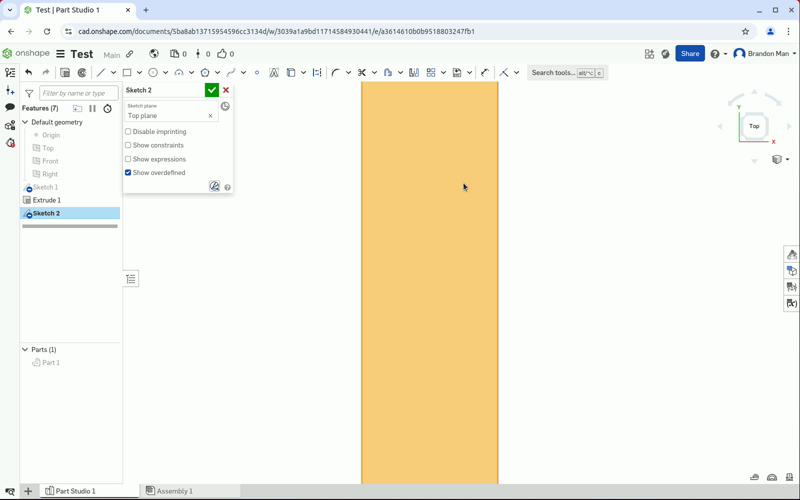
scroll(-6)
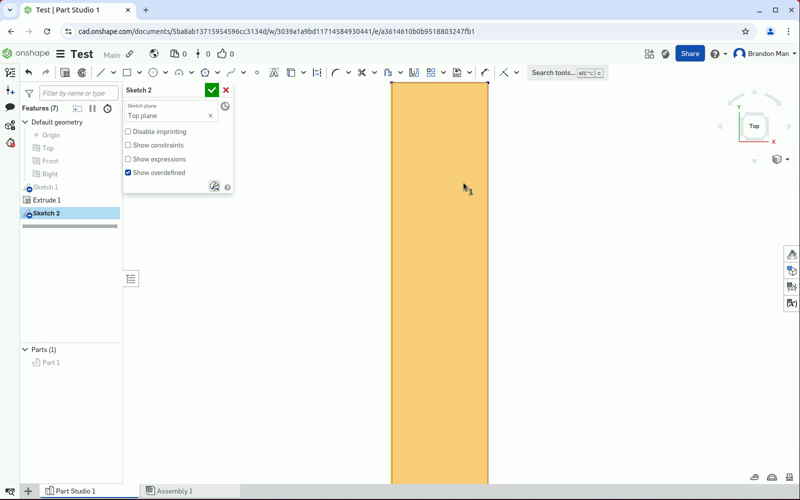
scroll(-6)
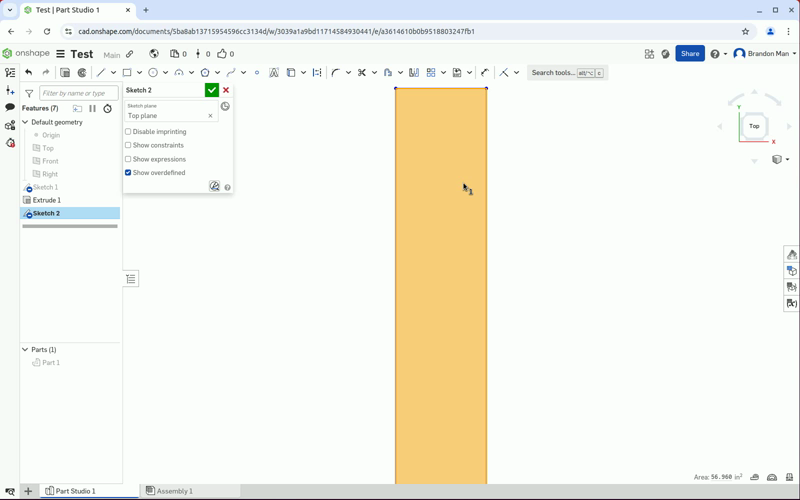
scroll(-6)
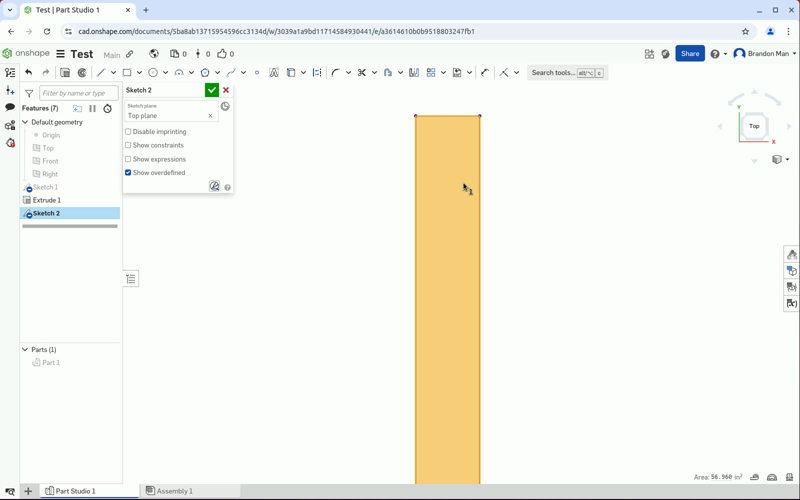
scroll(-6)
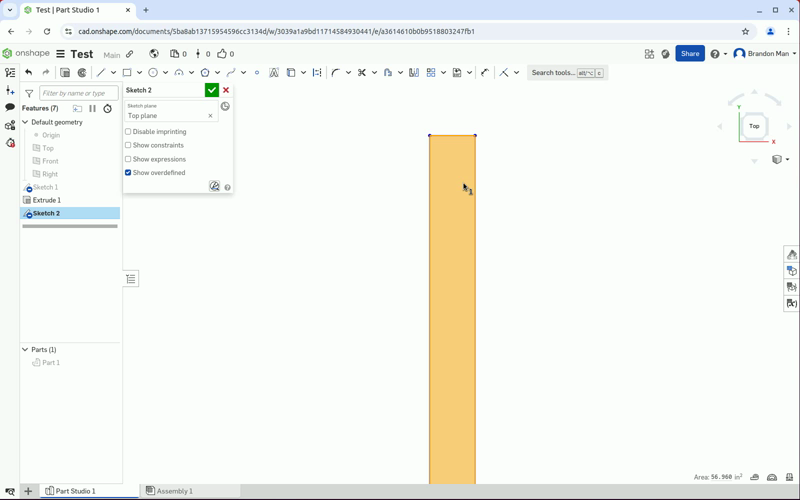
scroll(-6)
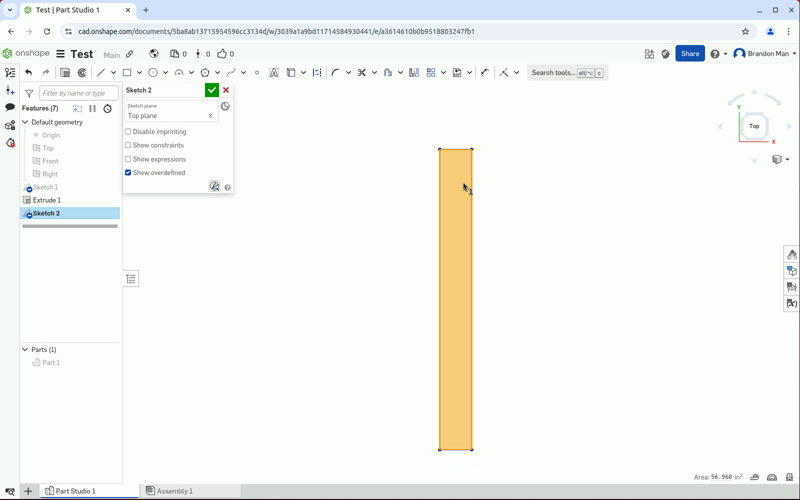
scroll(-6)
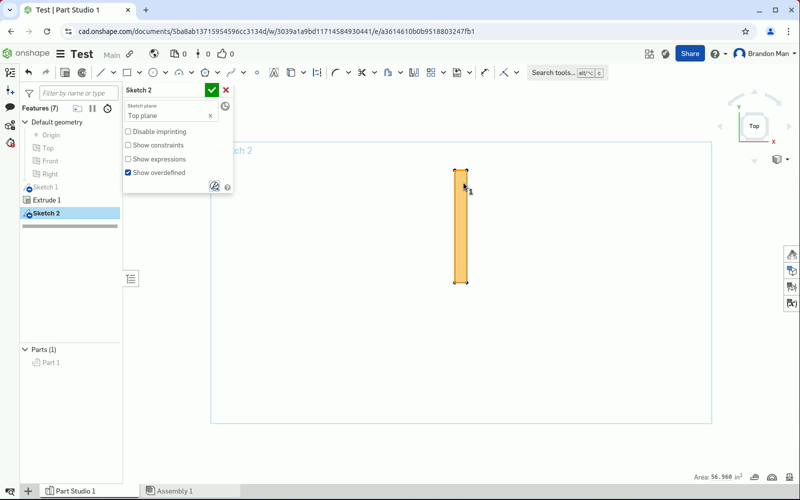
mouse_move(73, 352)
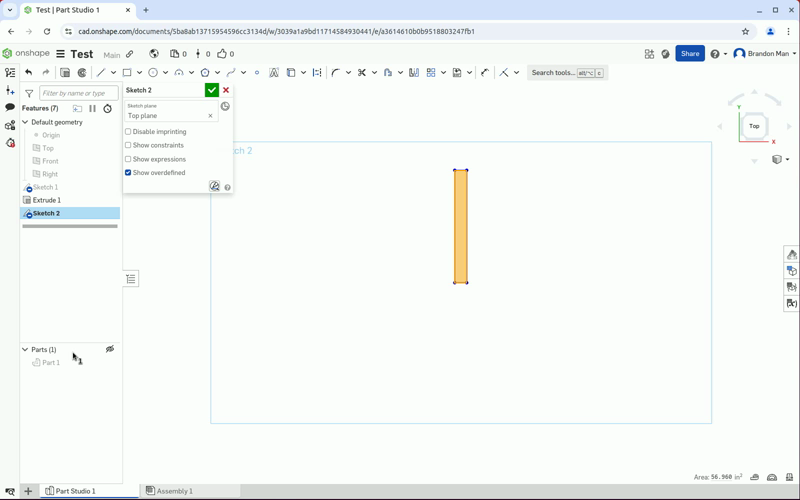
key(shift+y)
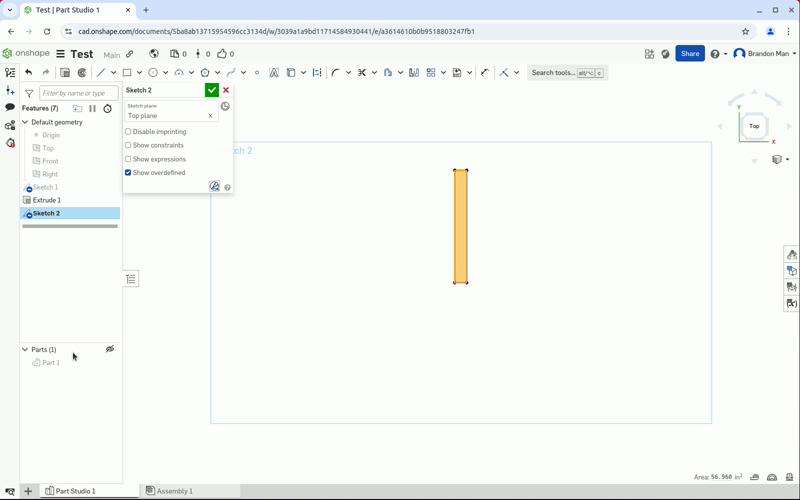
key(shift+e)
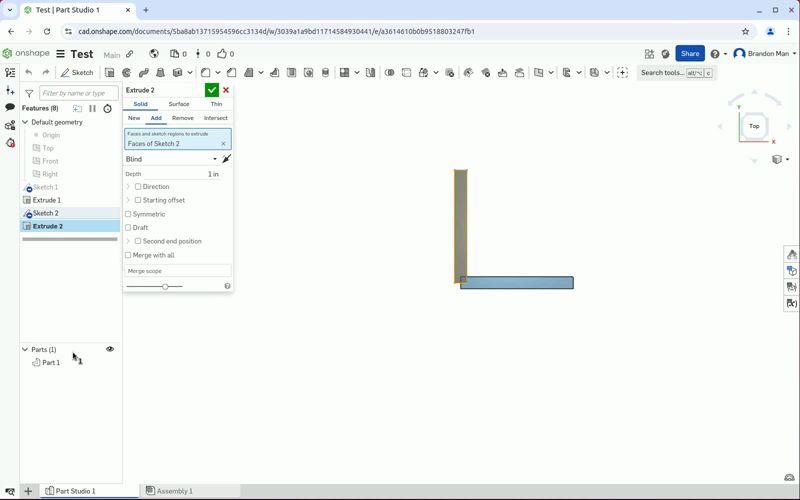
mouse_move(143, 106)
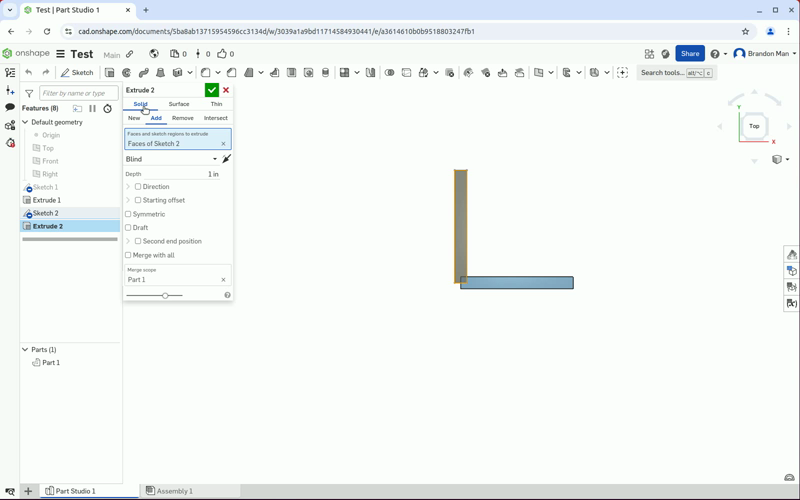
click(143, 106)
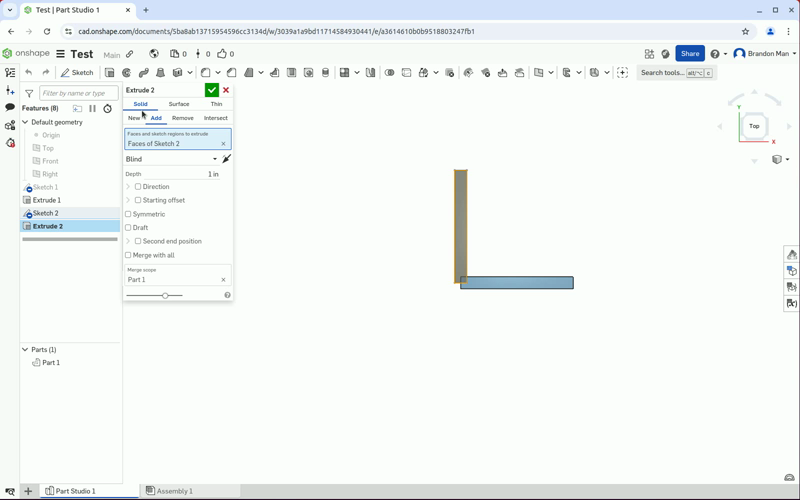
mouse_move(137, 120)
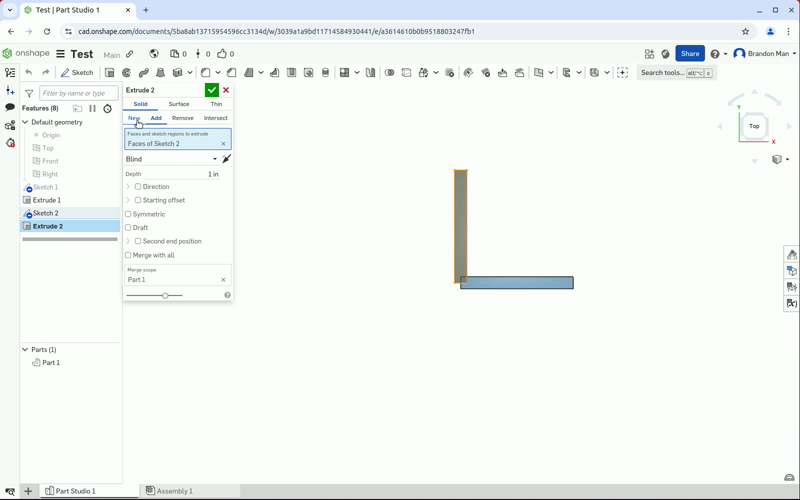
click(137, 120)
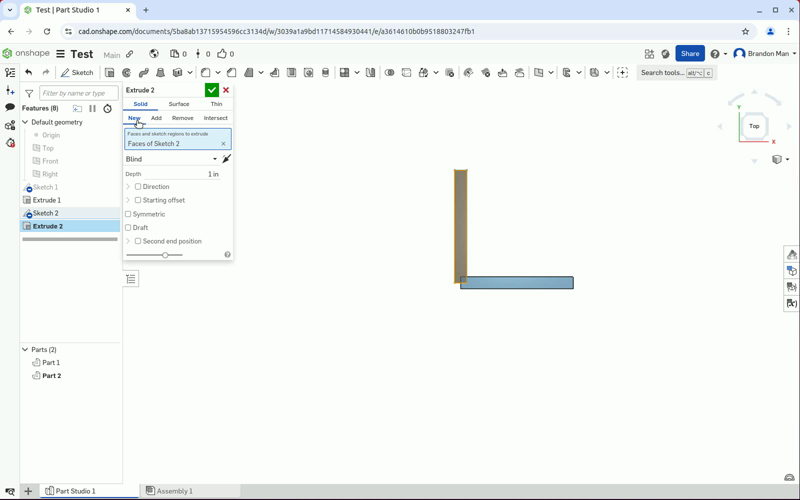
key(tab, 4)
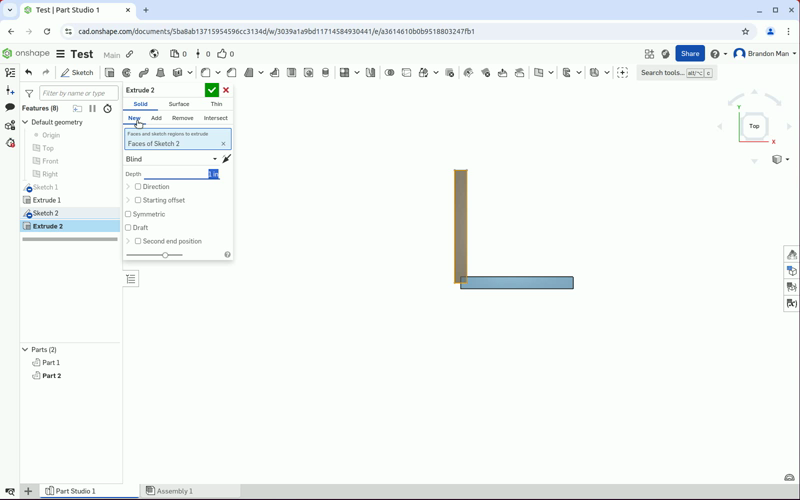
text(1.204)
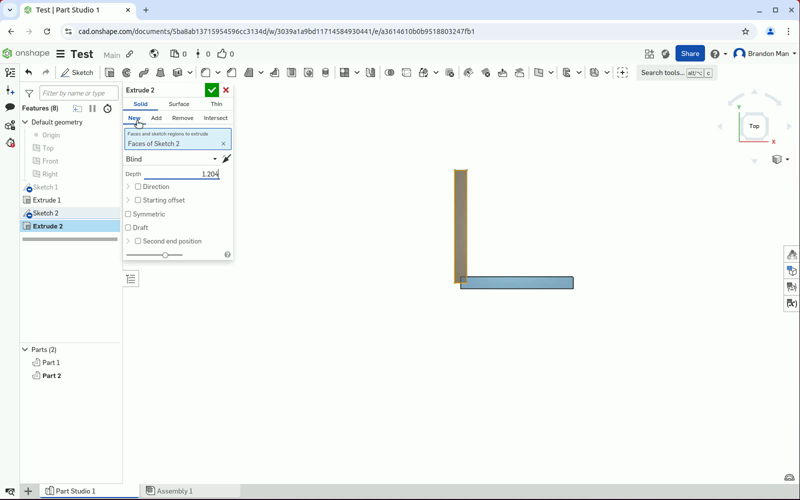
key(tab, 3)
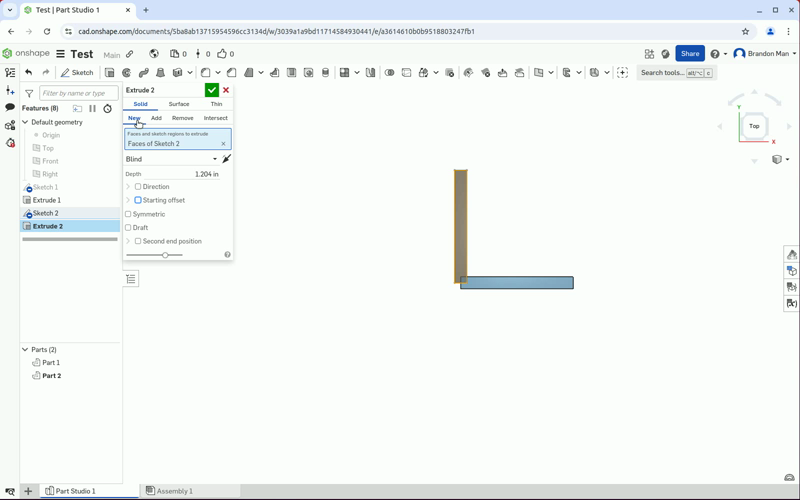
key(tab, 2)
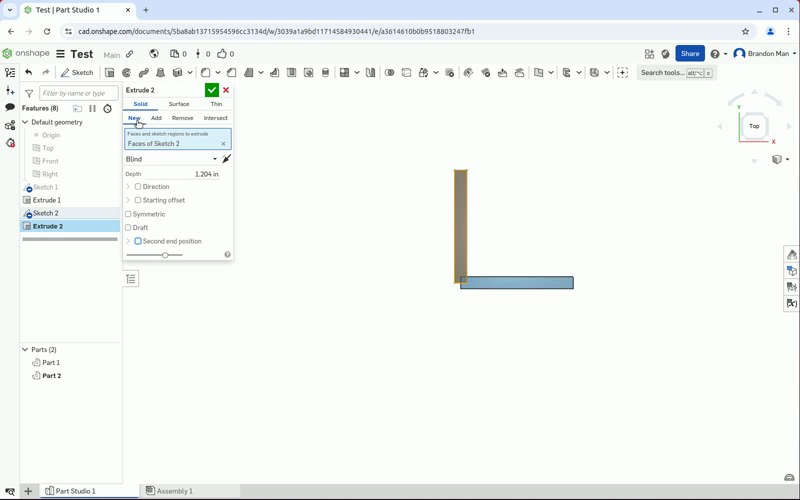
key(space)
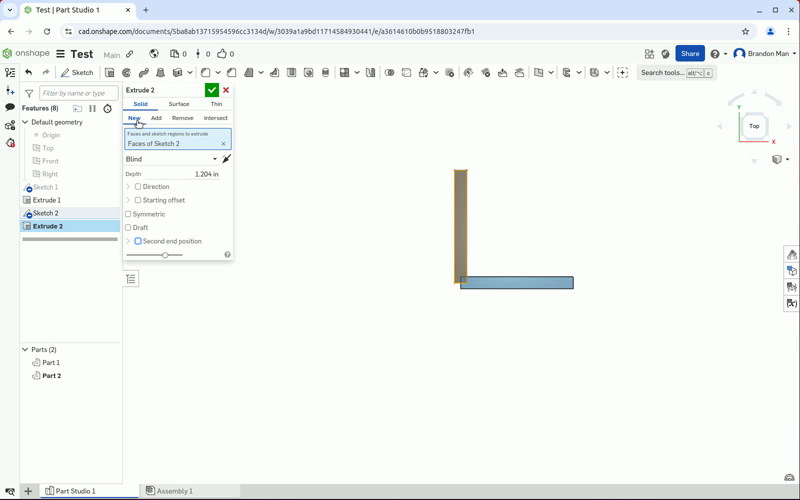
key(tab, 3)
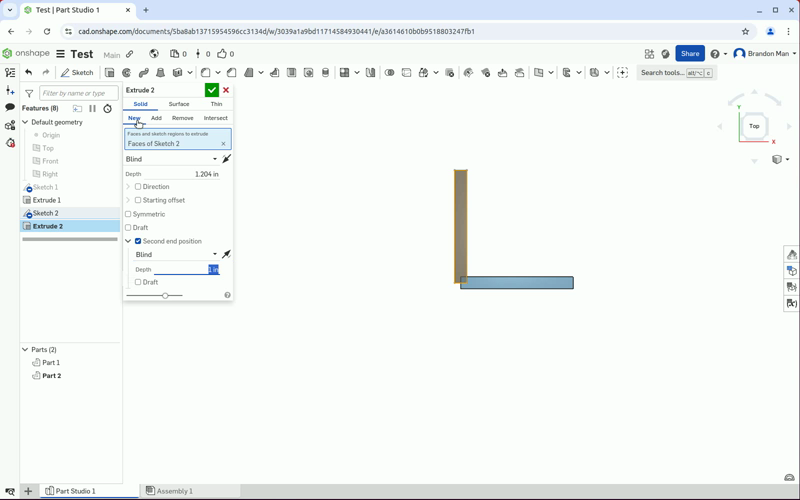
text(1.204)
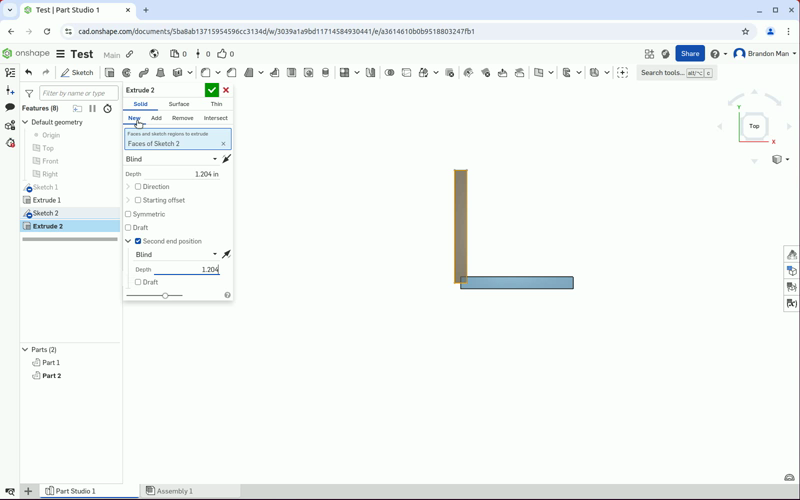
key(enter)
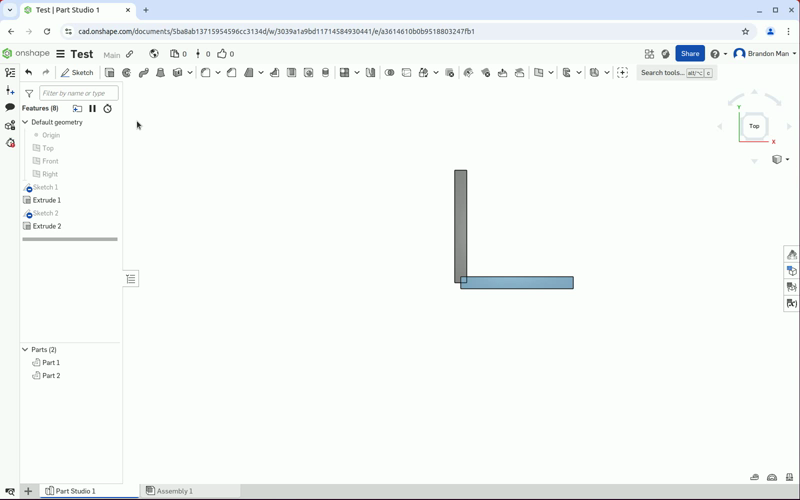
key(shift+h)
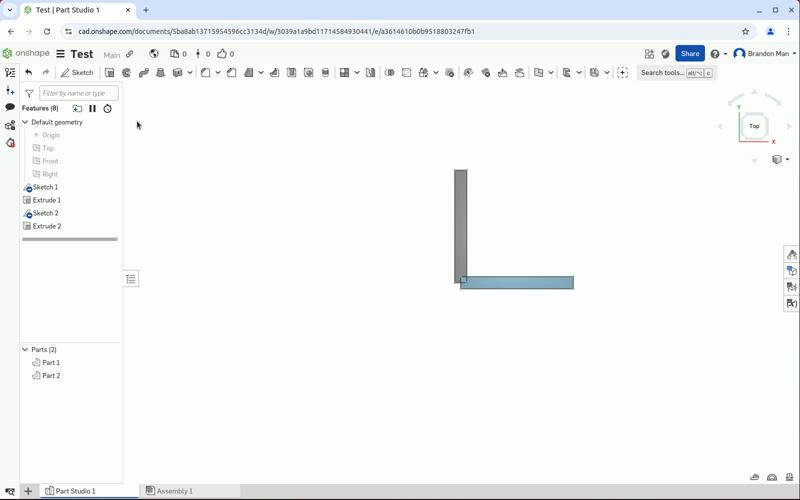
key(shift+h)
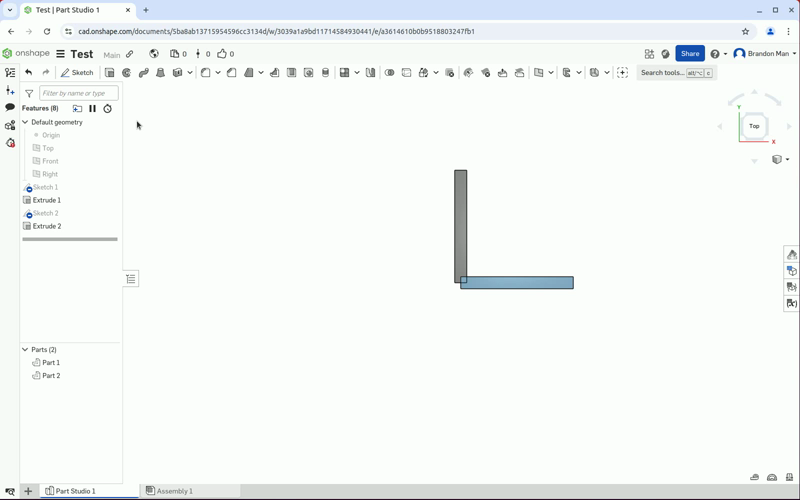
mouse_move(73, 189)
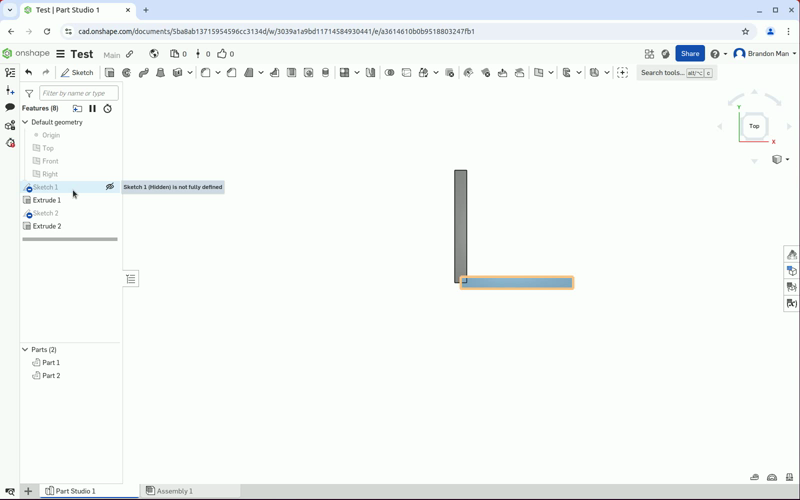
click(73, 189)
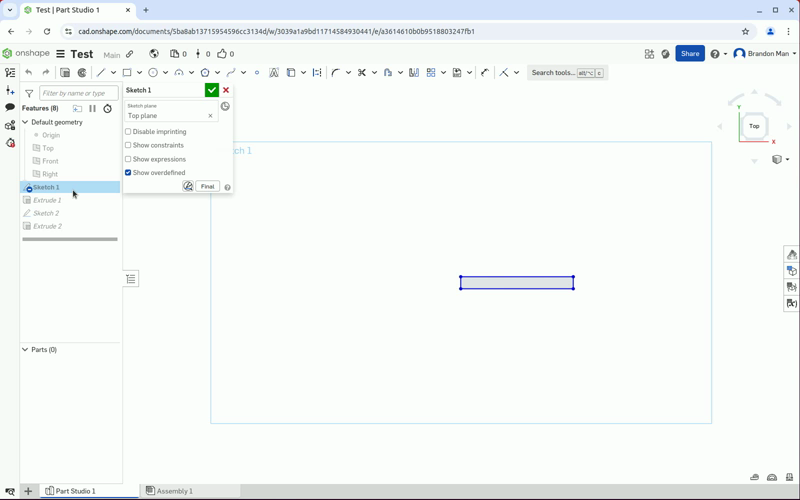
mouse_move(229, 92)
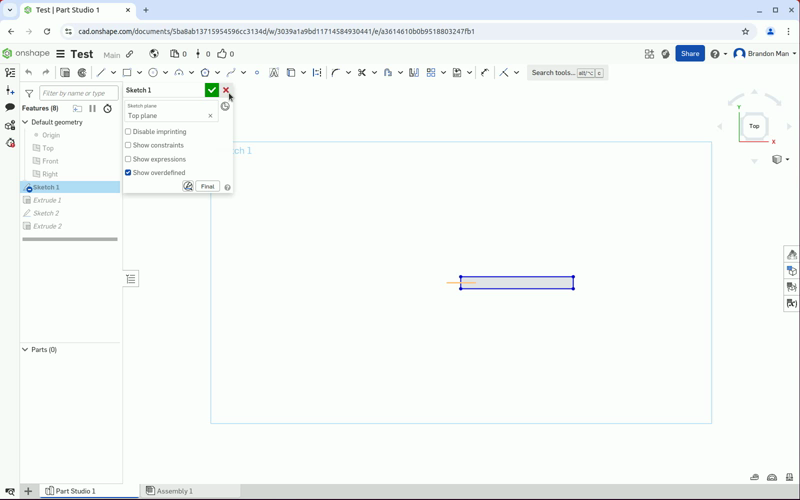
click(229, 92)
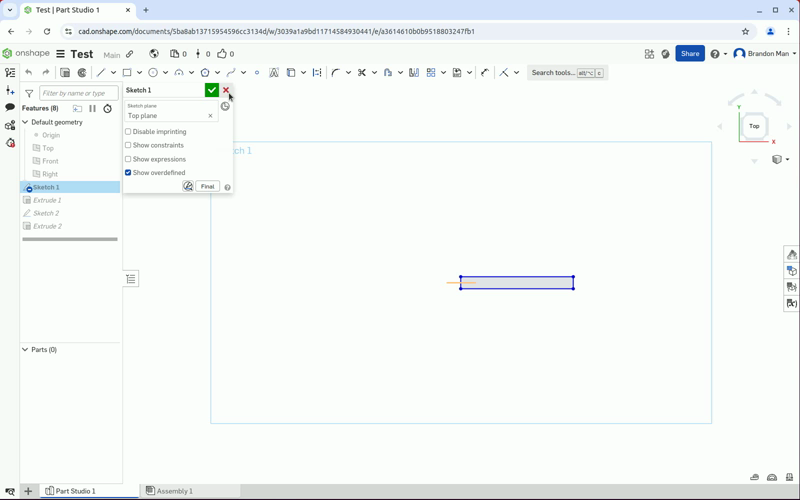
key(shift+s)
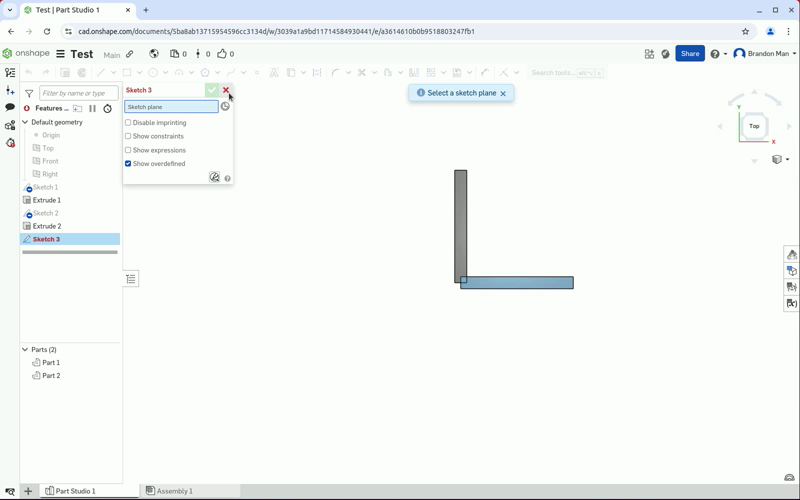
mouse_move(73, 150)
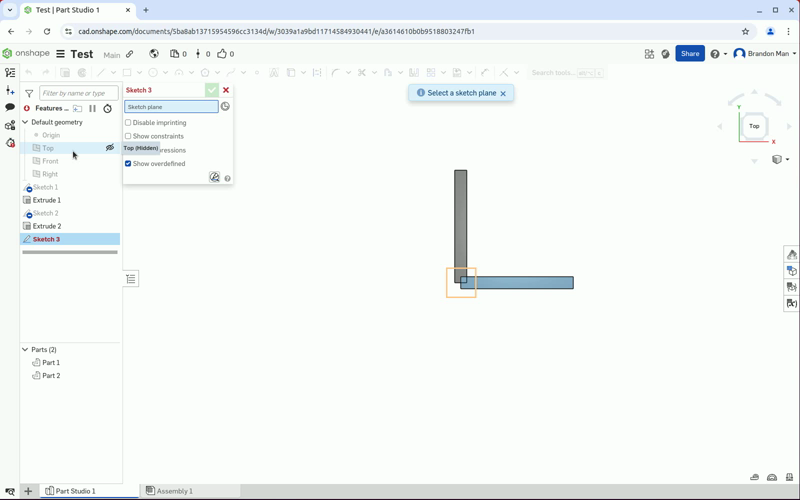
click(73, 150)
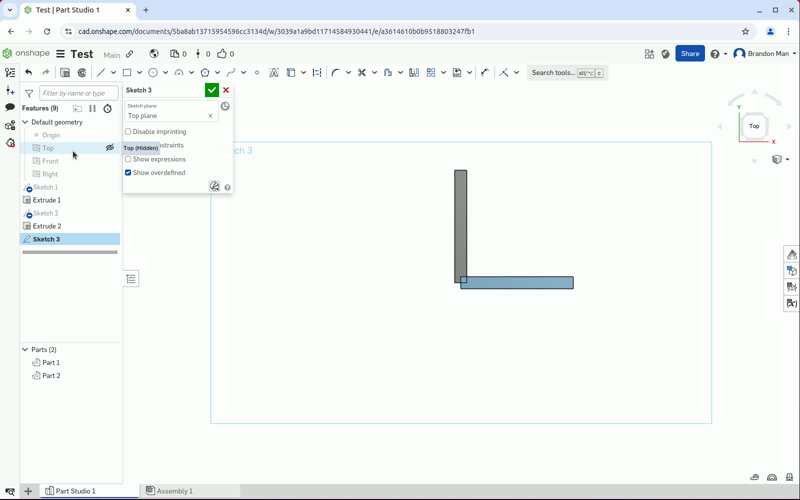
mouse_move(73, 352)
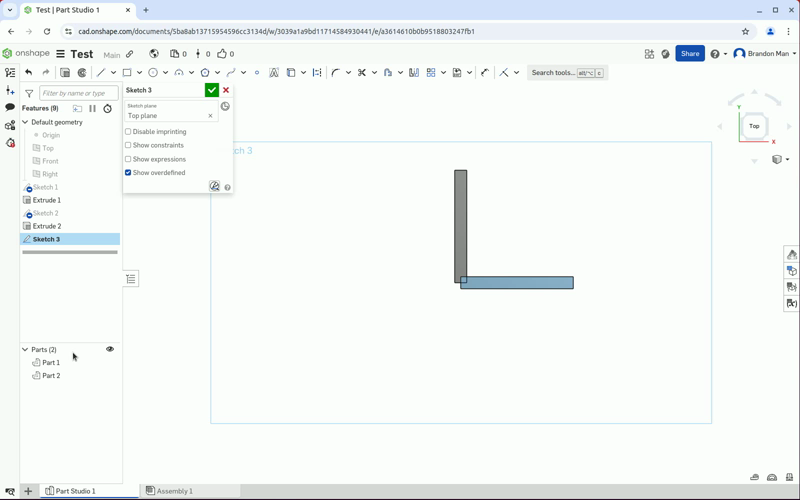
key(y)
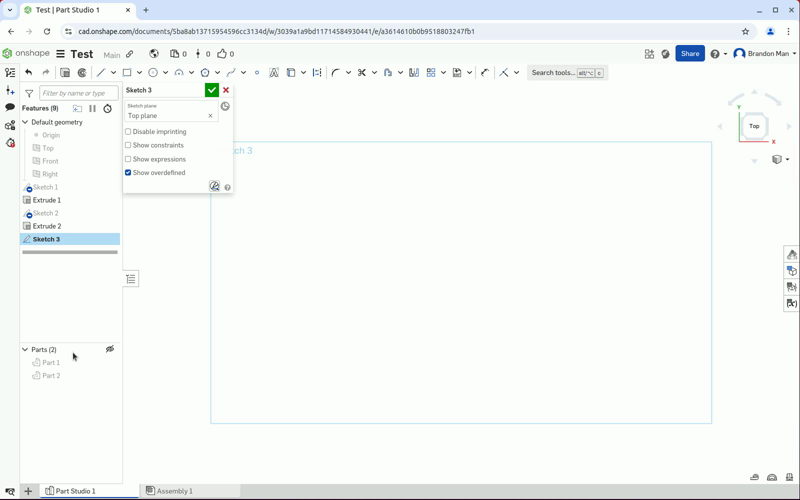
key(l)
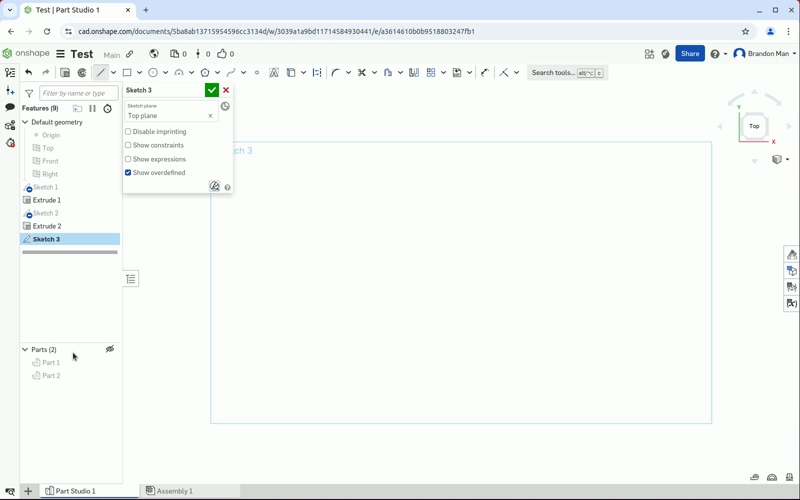
key_down(shift)
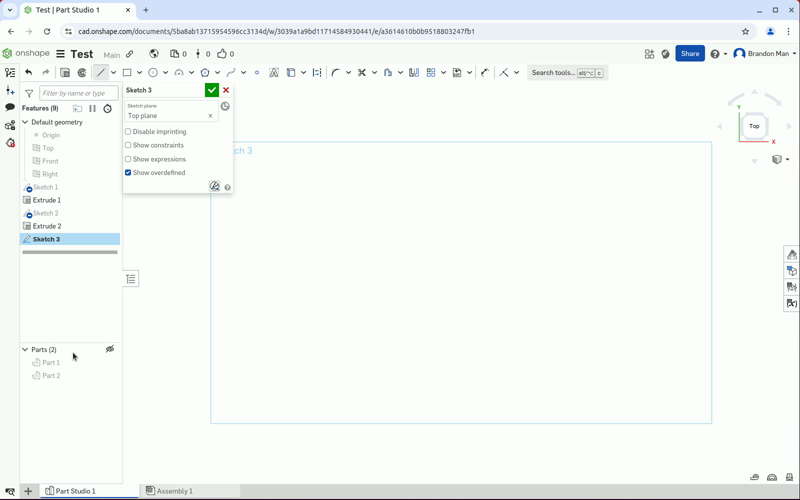
mouse_move(454, 288)
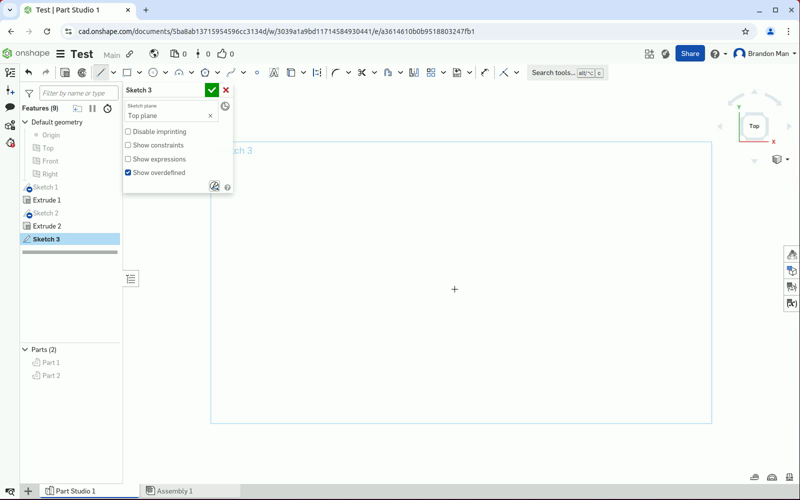
click(454, 288)
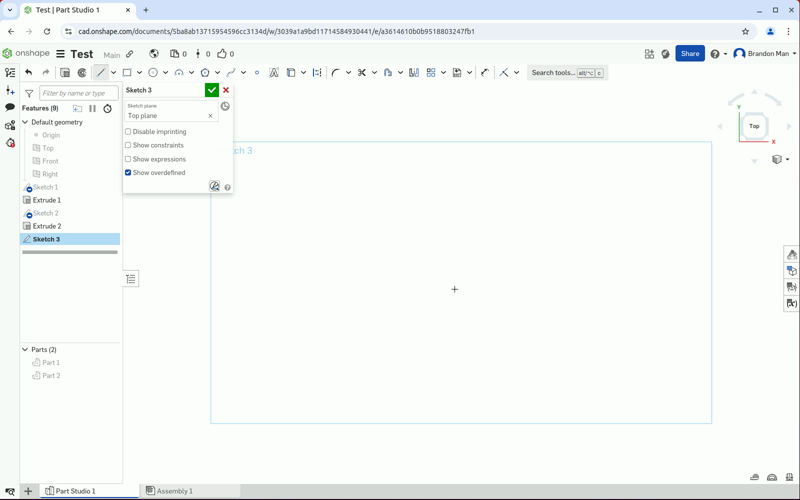
key_up(shift)
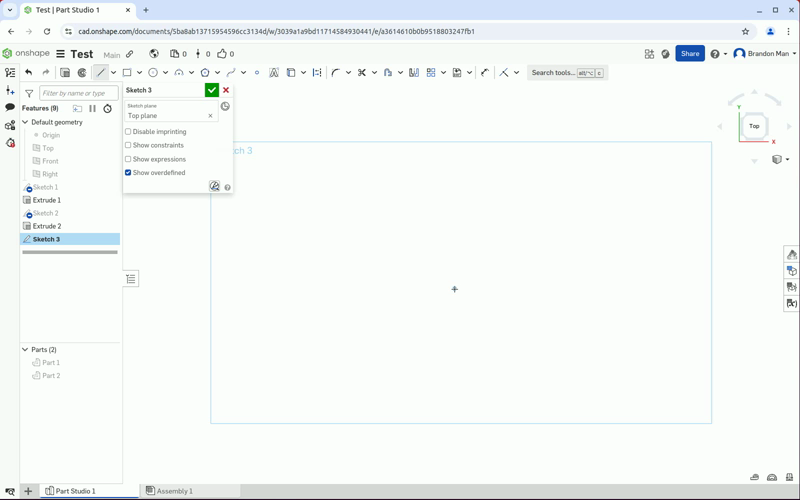
key_down(shift)
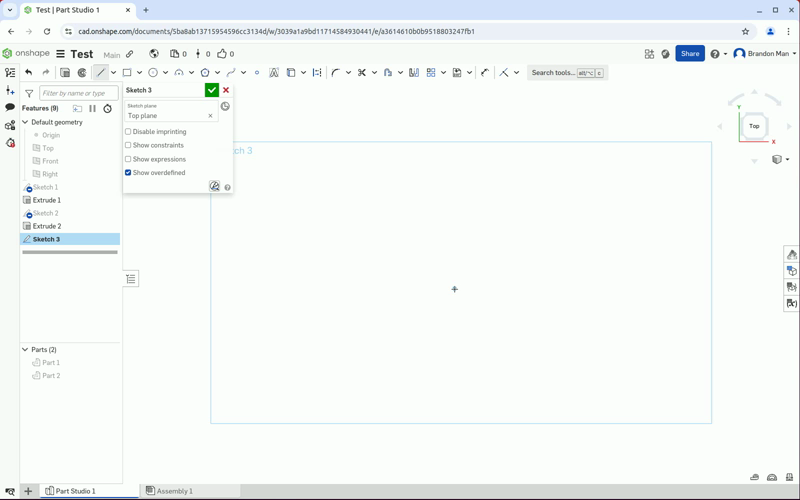
mouse_move(484, 288)
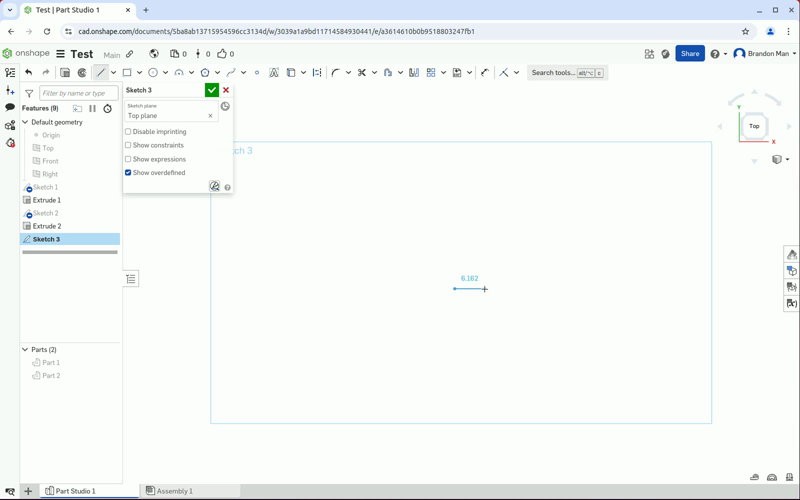
mouse_move(467, 288)
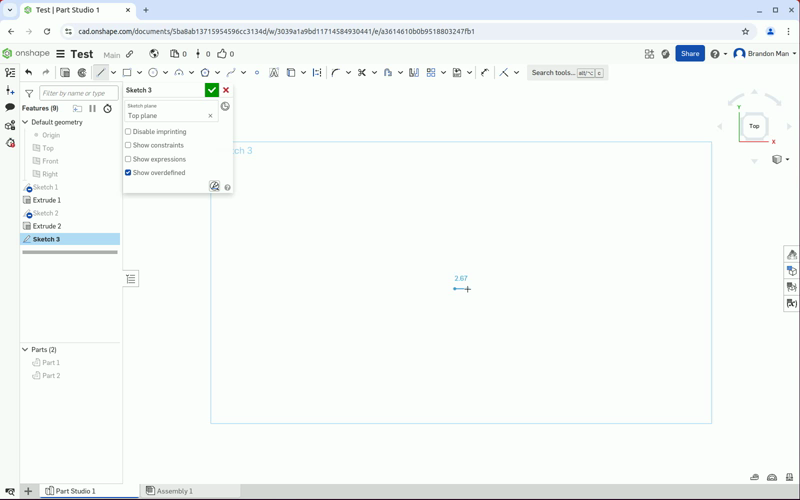
click(467, 288)
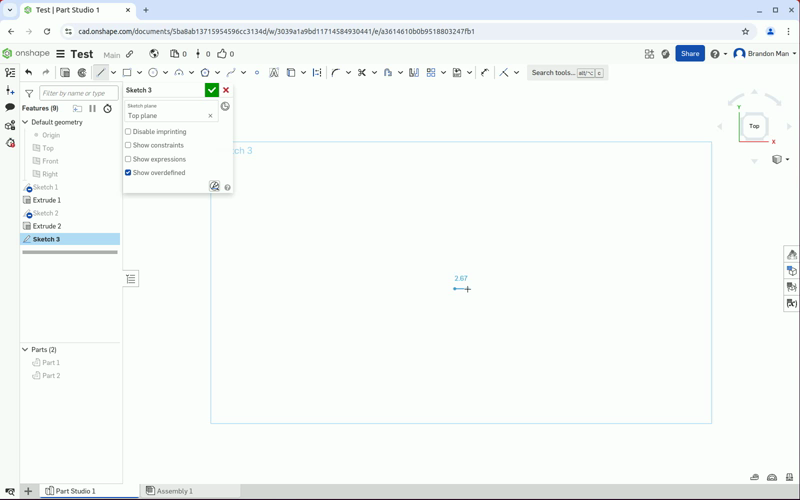
key_up(shift)
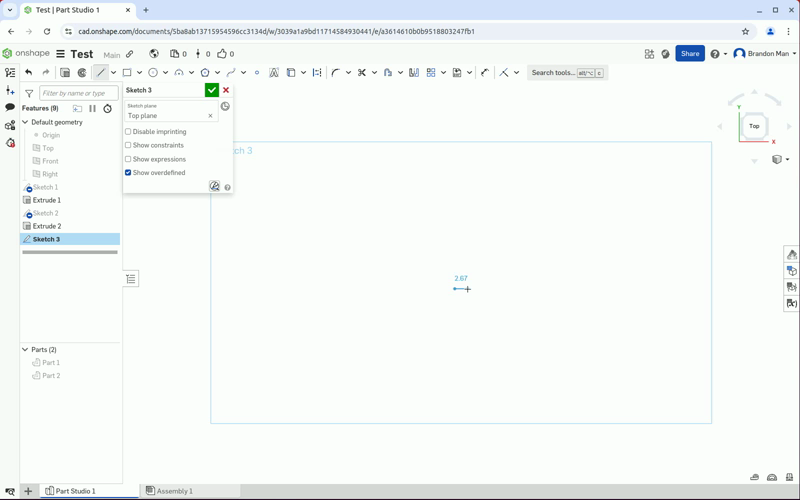
key_down(shift)
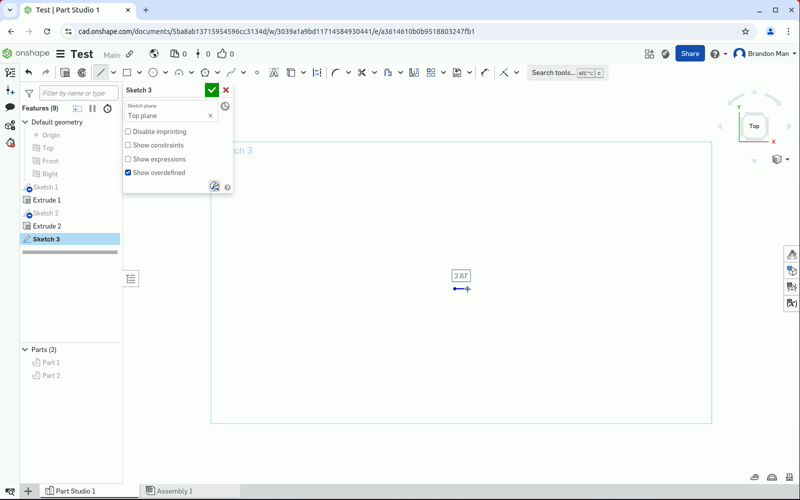
mouse_move(497, 288)
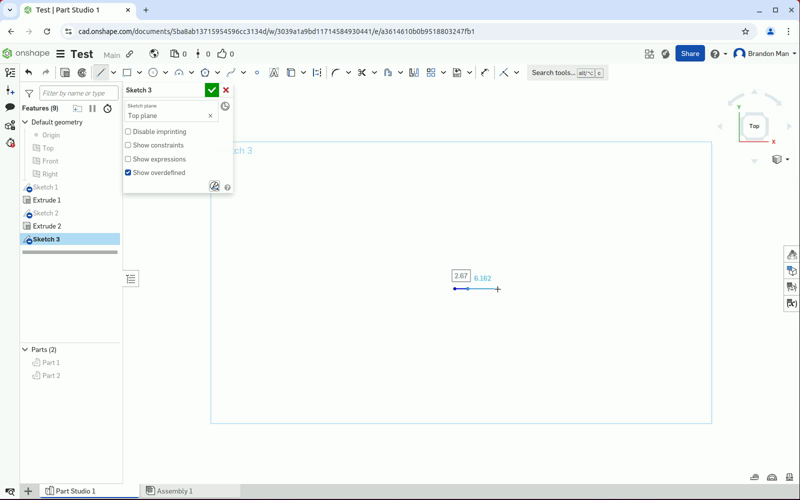
mouse_move(467, 276)
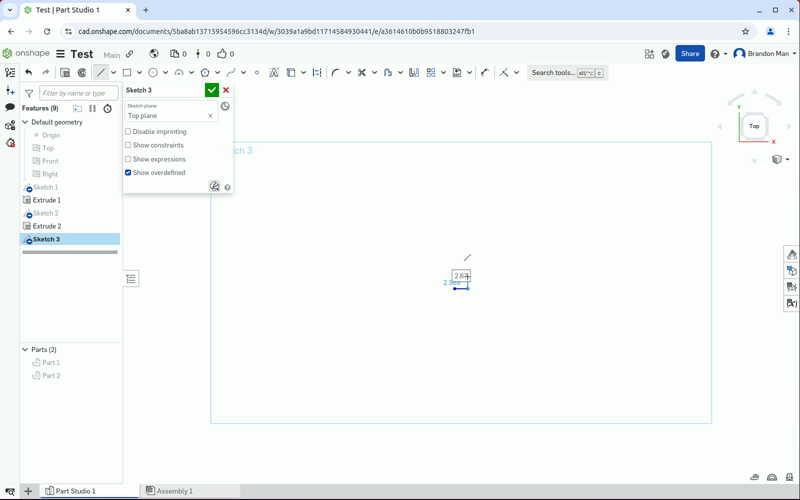
click(467, 276)
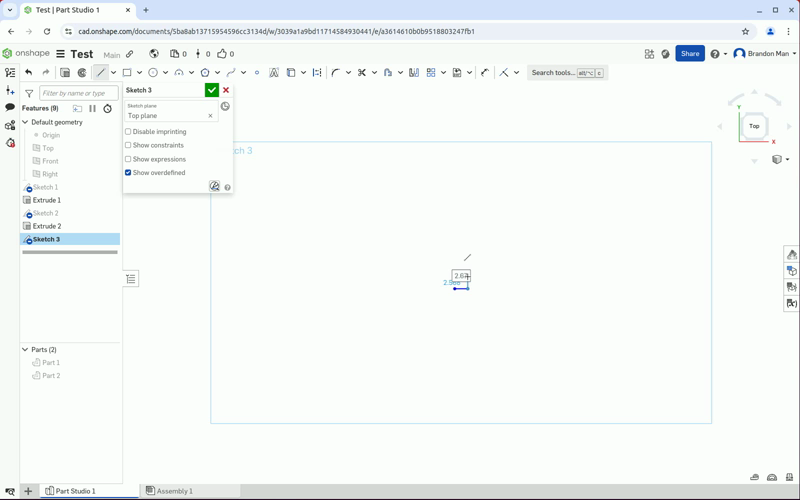
key_up(shift)
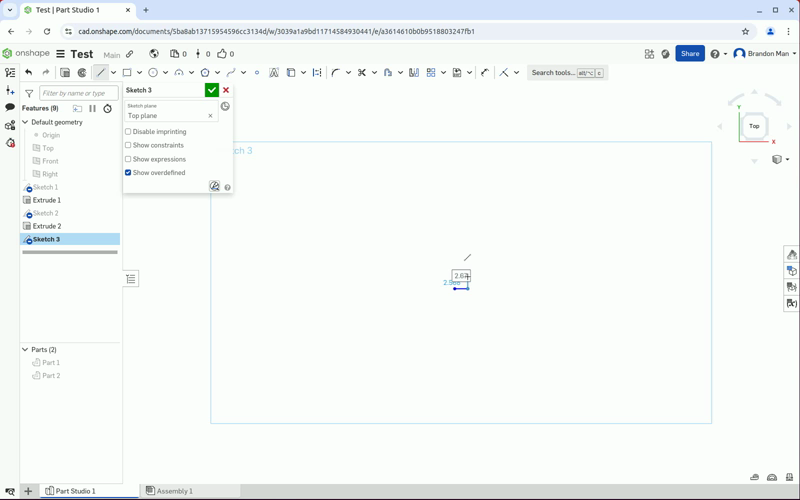
key_down(shift)
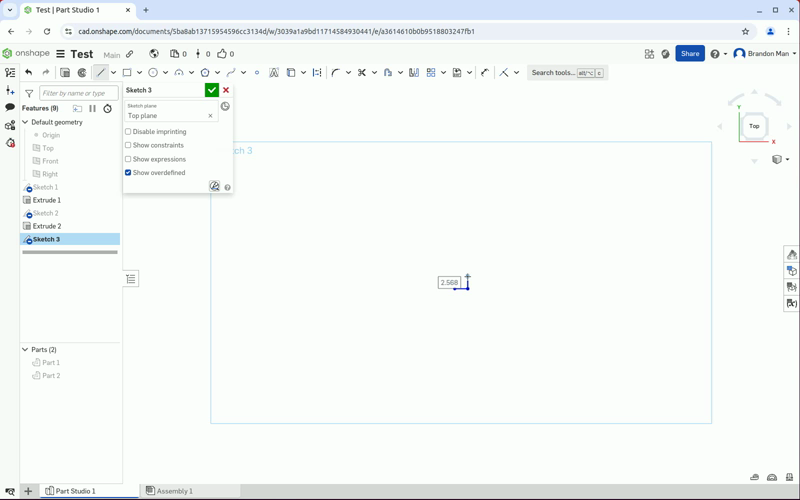
mouse_move(497, 276)
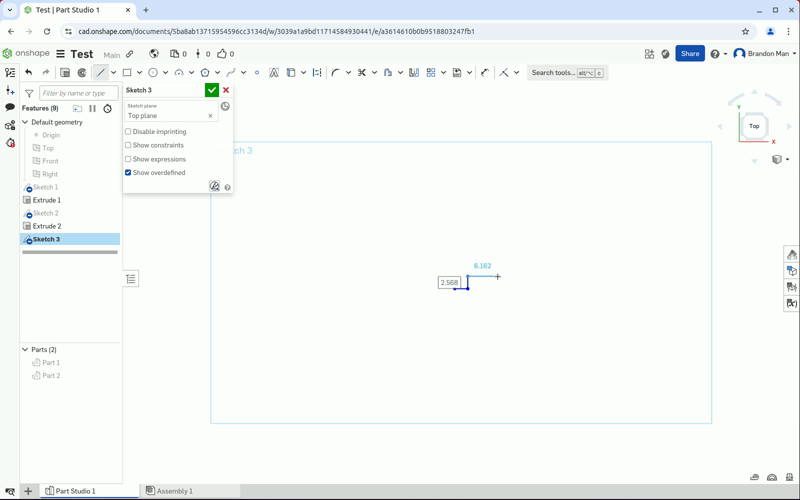
mouse_move(454, 276)
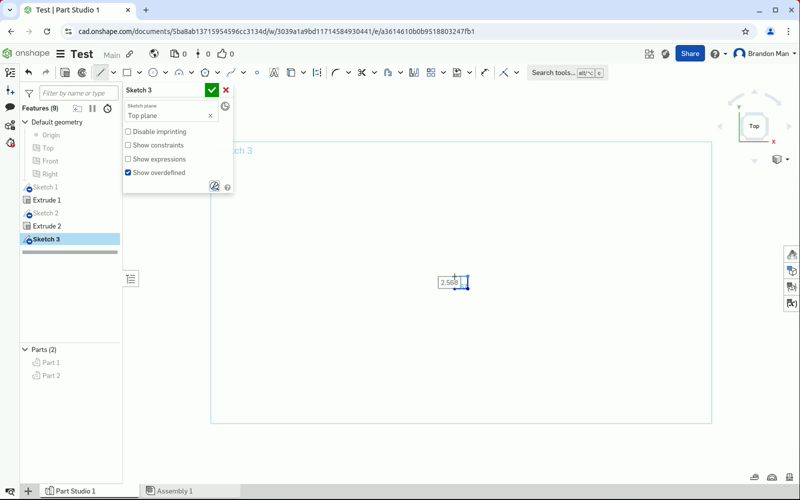
click(454, 276)
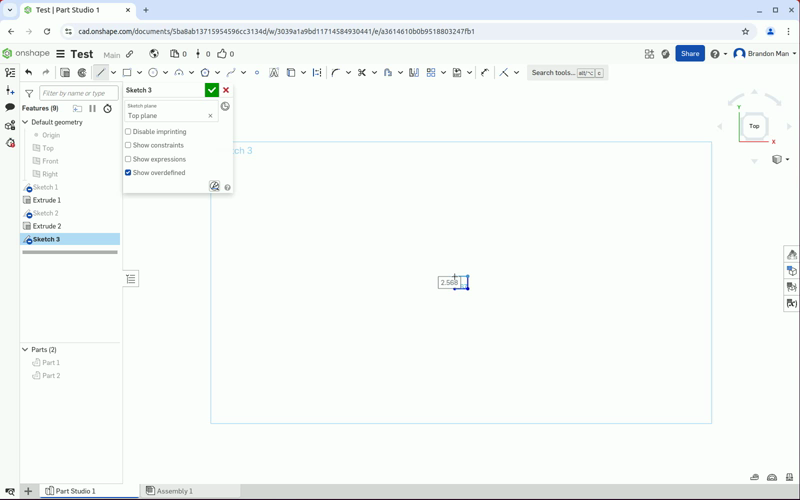
key_up(shift)
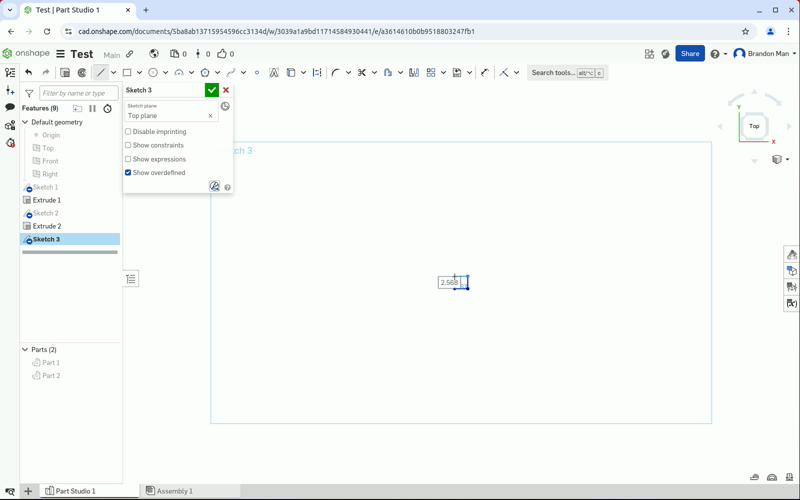
mouse_move(484, 276)
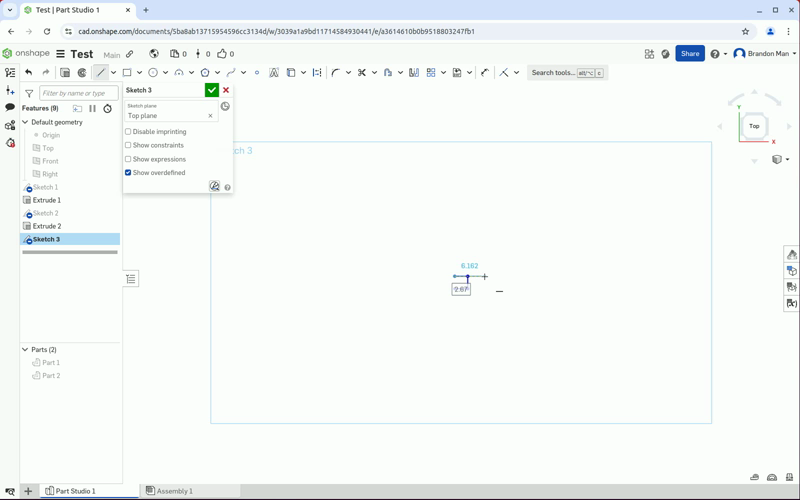
key_down(shift)
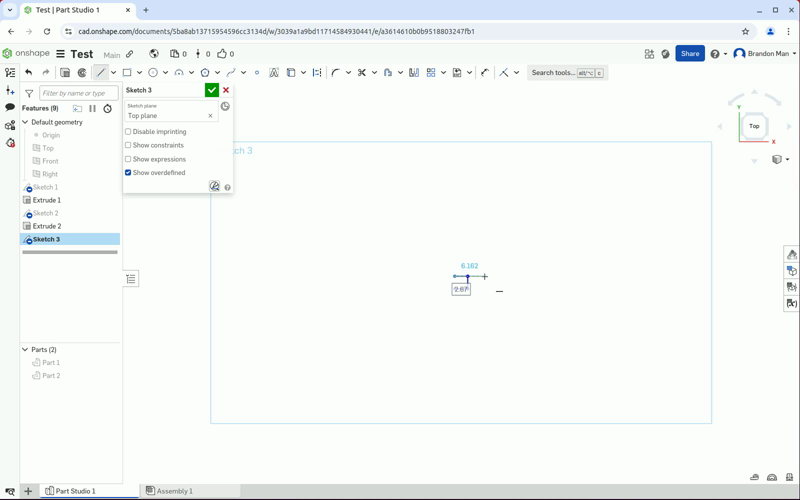
mouse_move(454, 288)
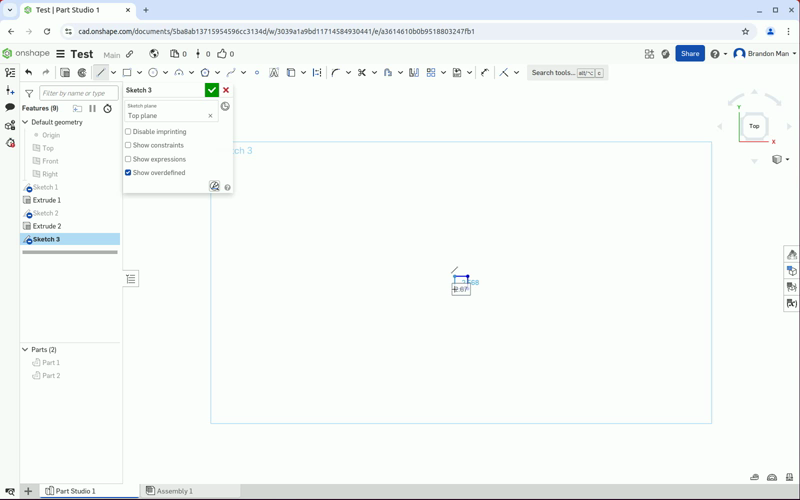
key_up(shift)
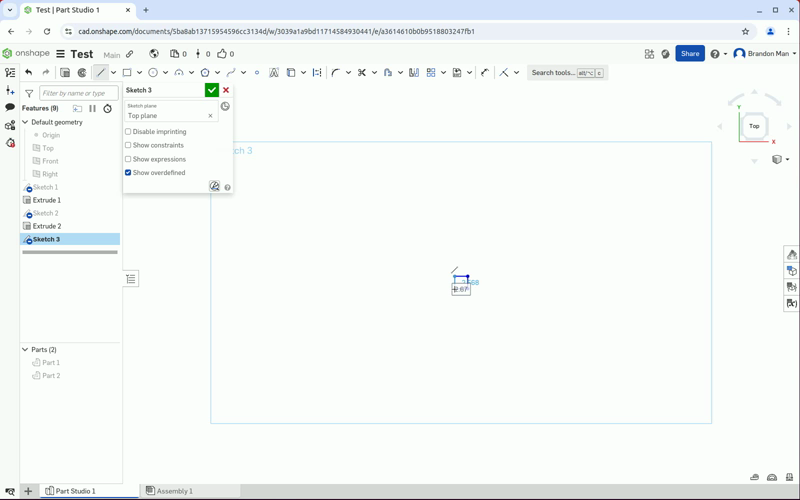
click(454, 288)
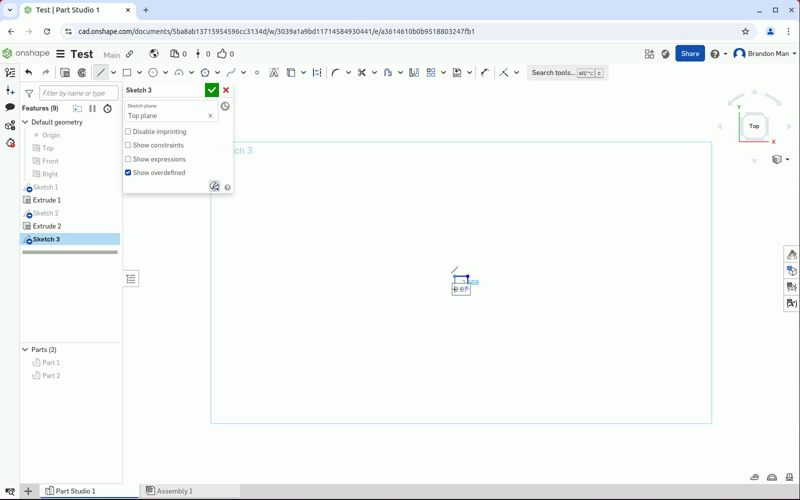
key(esc)
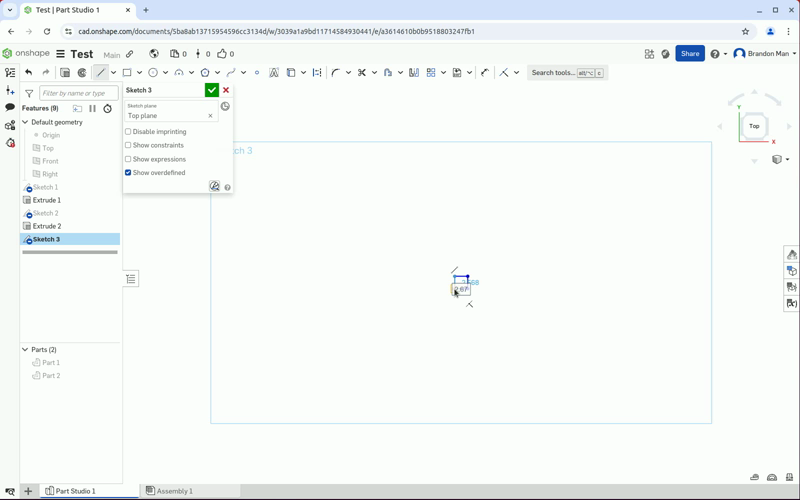
mouse_move(462, 283)
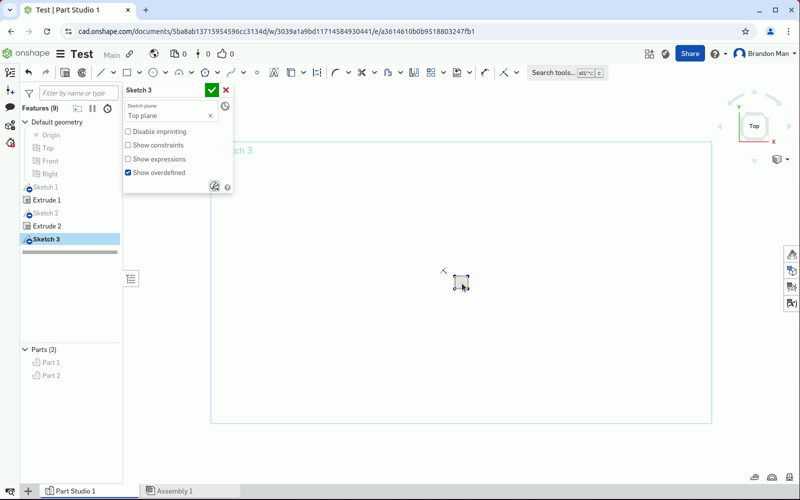
scroll(6)
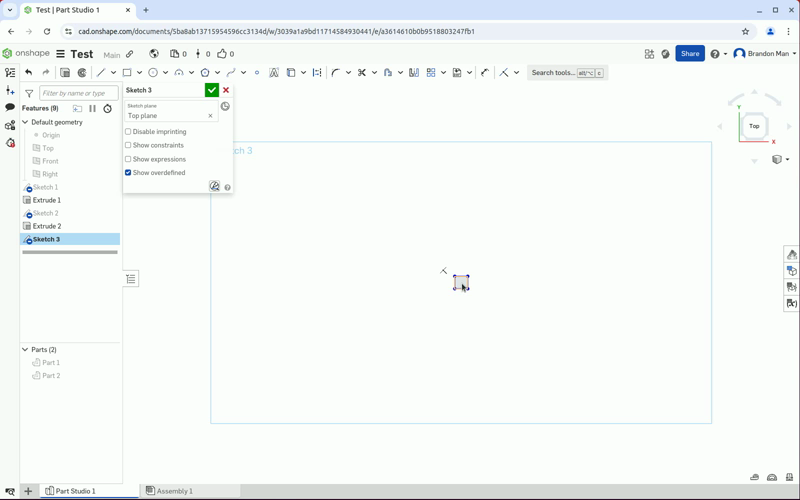
scroll(6)
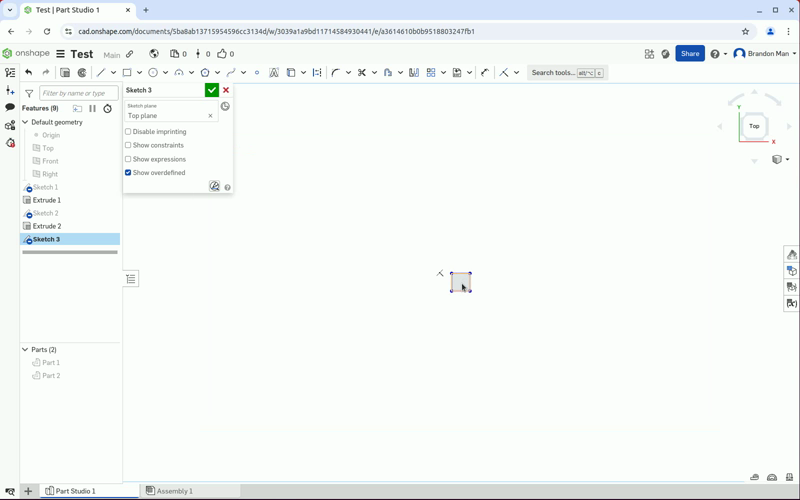
scroll(6)
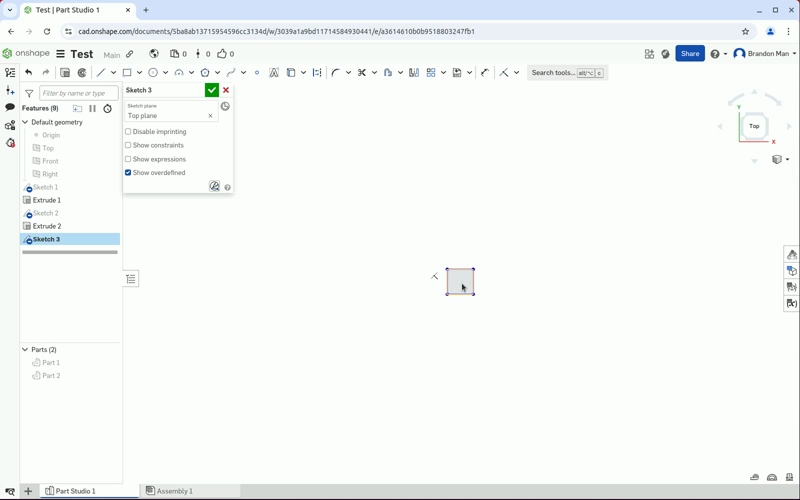
scroll(6)
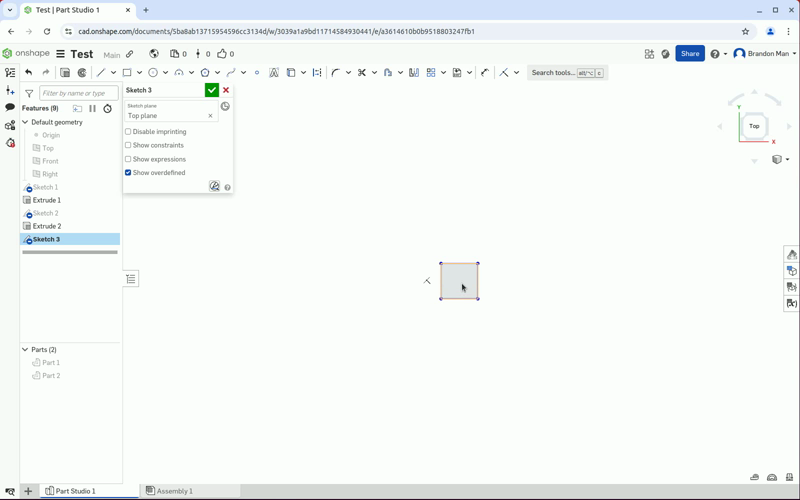
scroll(6)
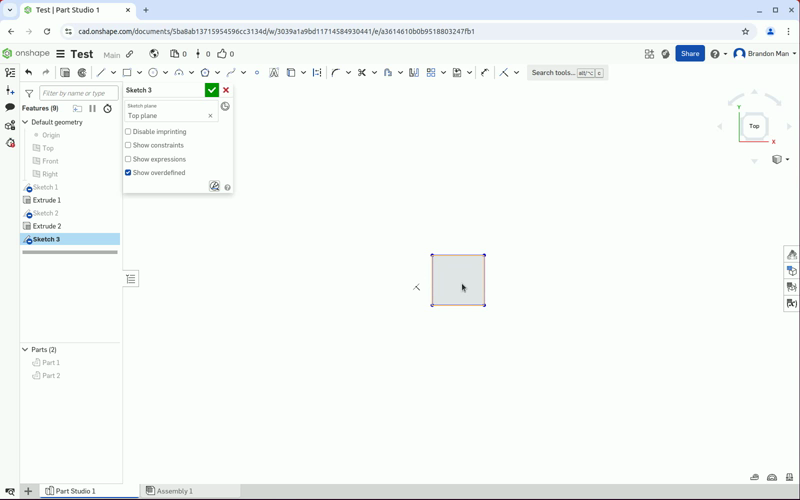
scroll(6)
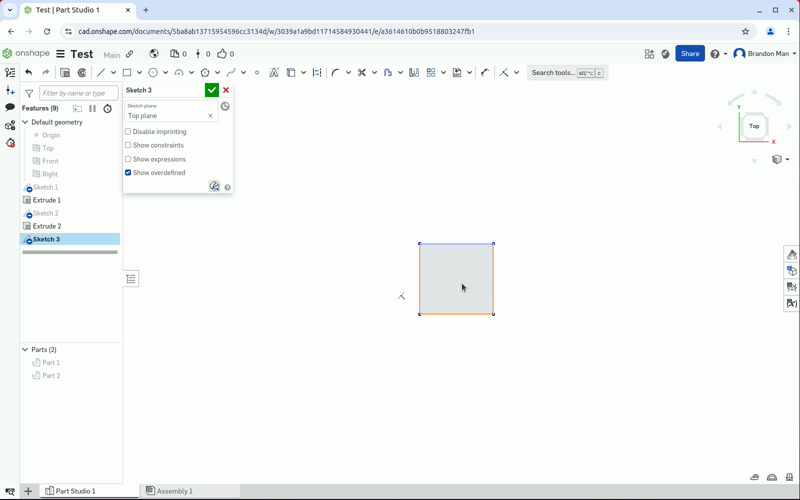
scroll(6)
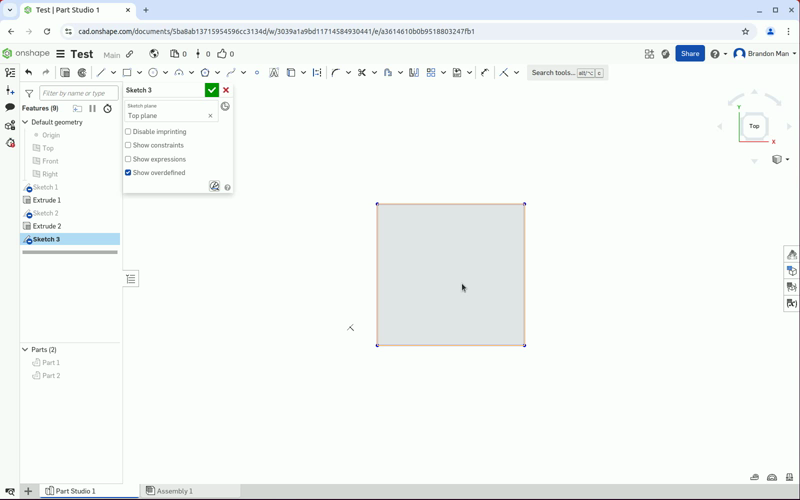
click(462, 283)
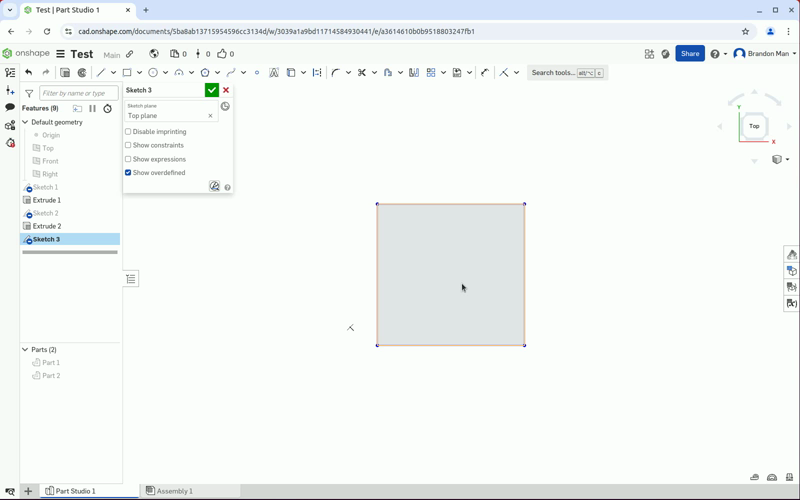
scroll(-6)
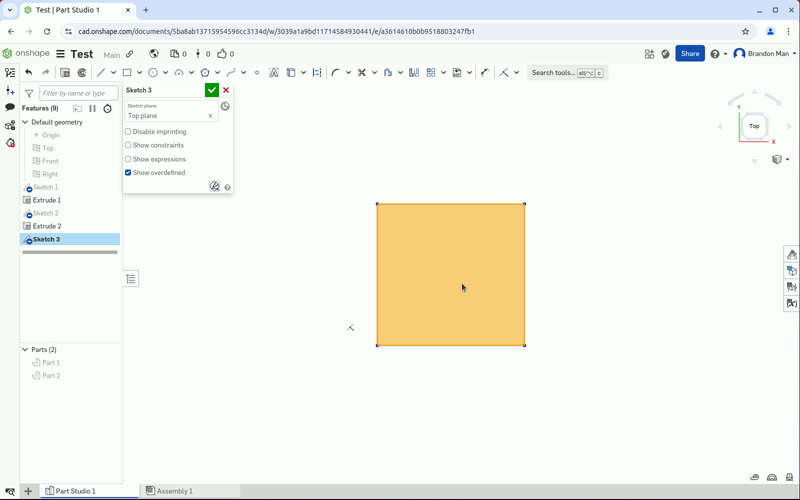
scroll(-6)
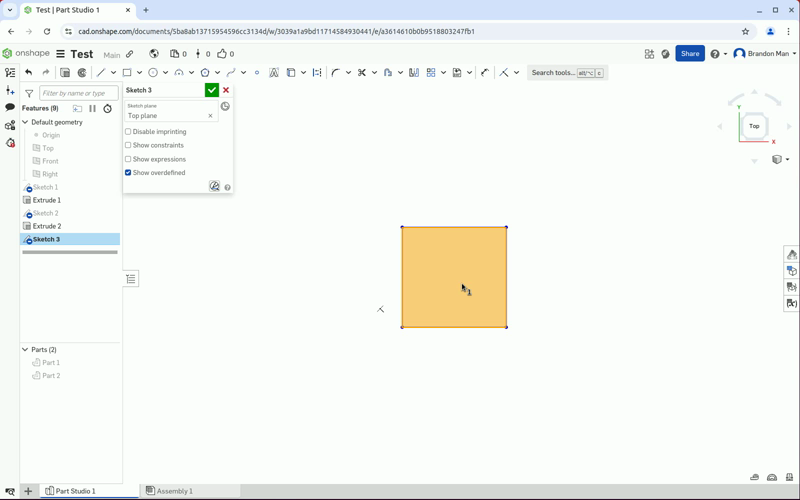
scroll(-6)
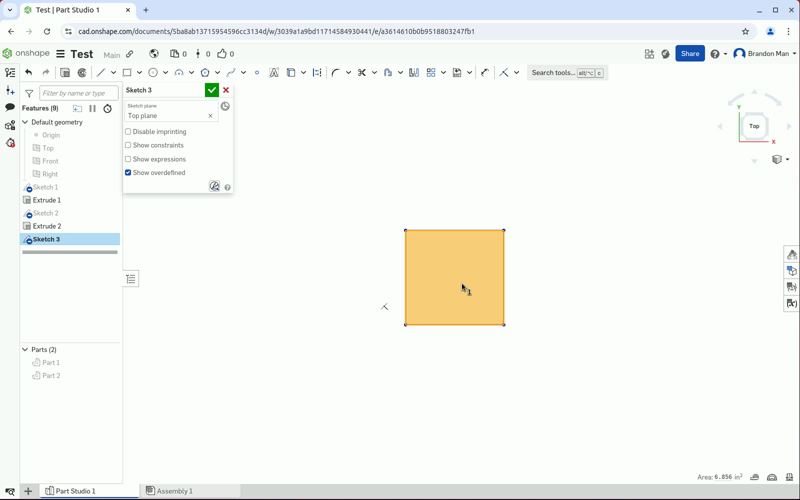
scroll(-6)
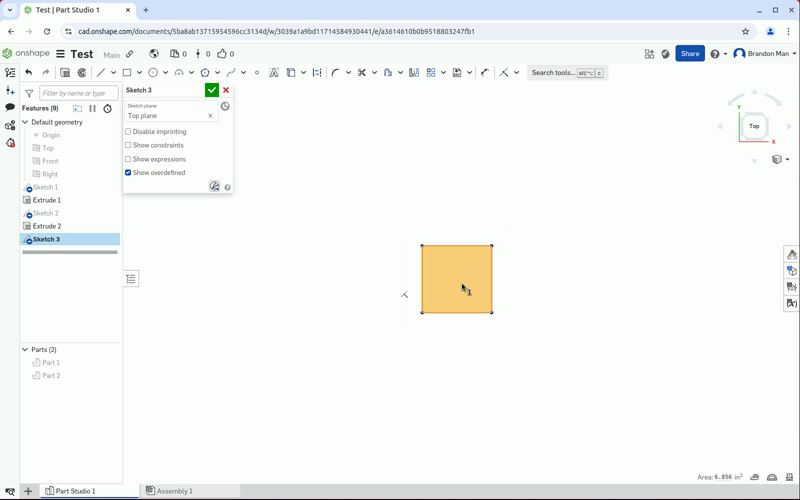
scroll(-6)
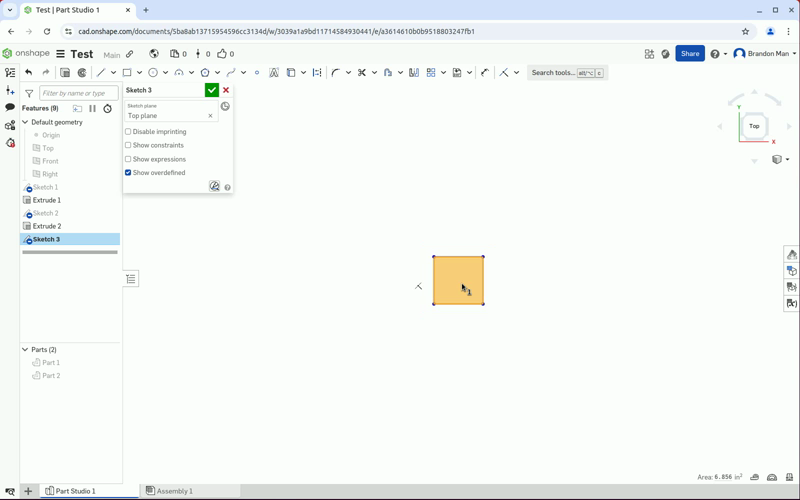
scroll(-6)
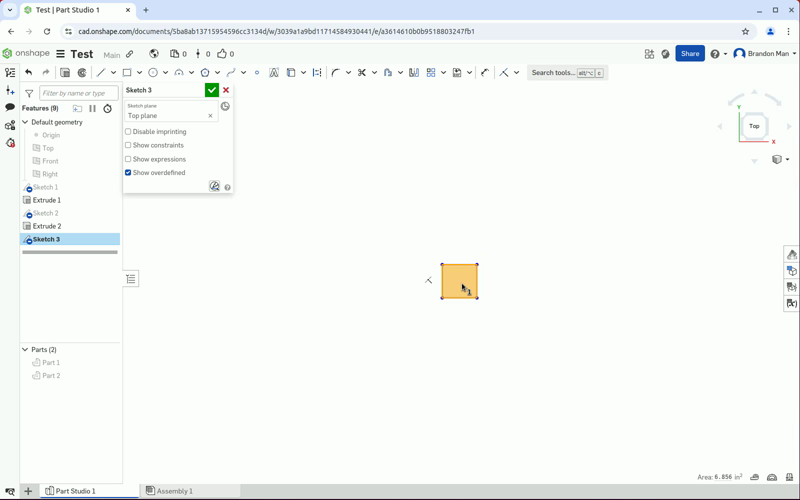
scroll(-6)
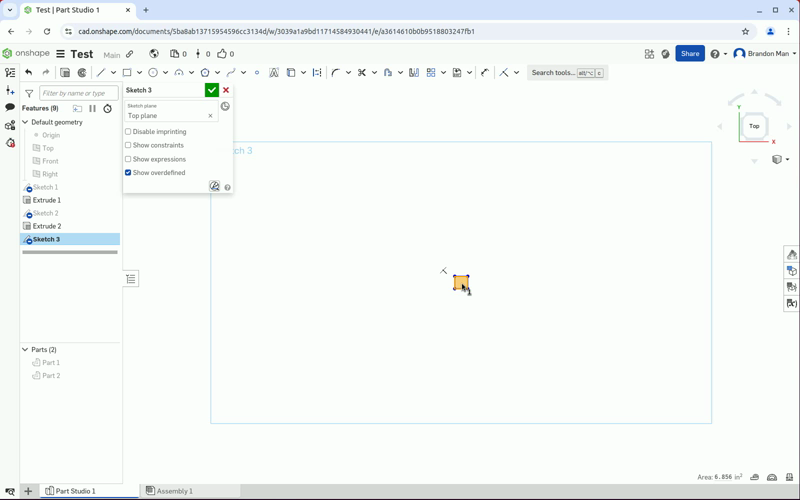
mouse_move(73, 352)
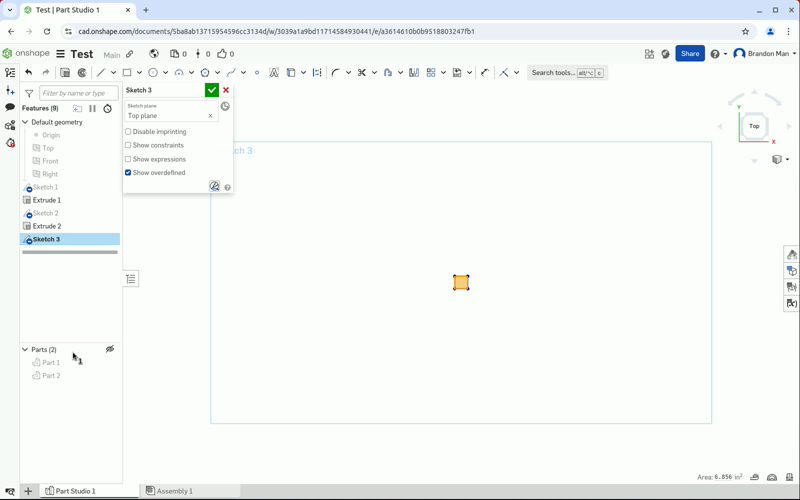
key(shift+y)
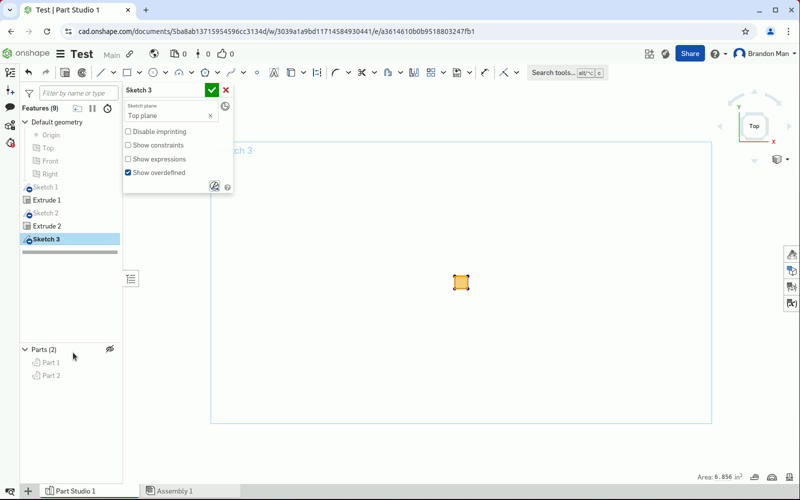
key(shift+e)
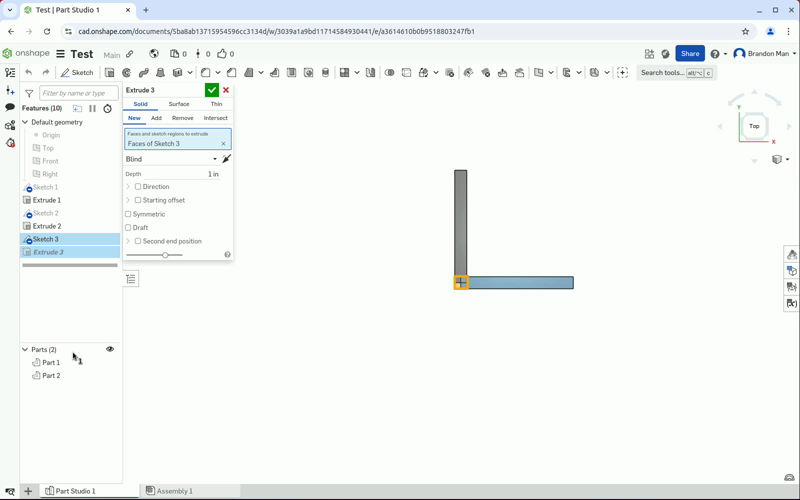
mouse_move(143, 106)
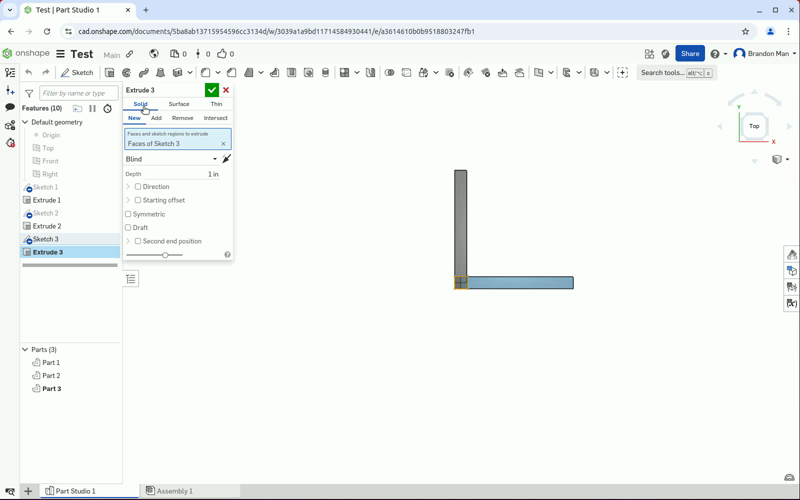
click(143, 106)
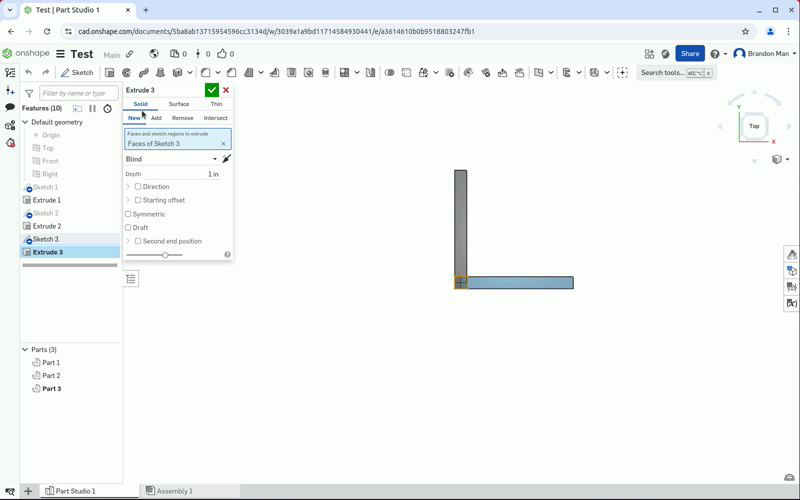
mouse_move(137, 120)
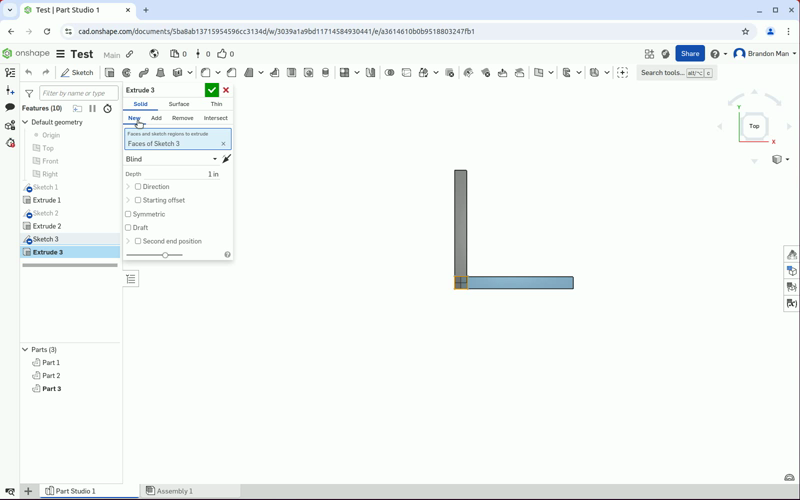
click(137, 120)
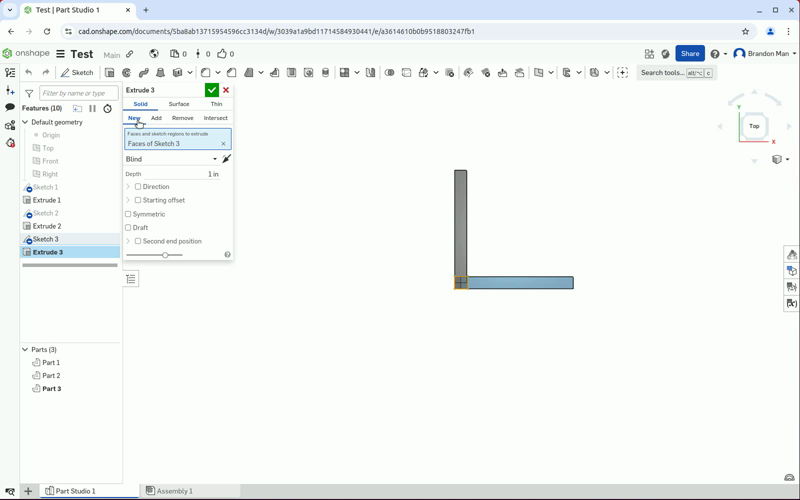
key(tab, 4)
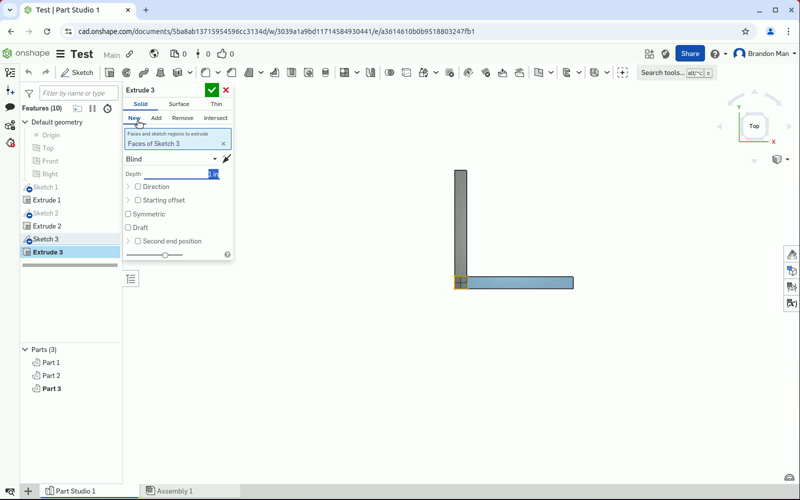
text(23.108)
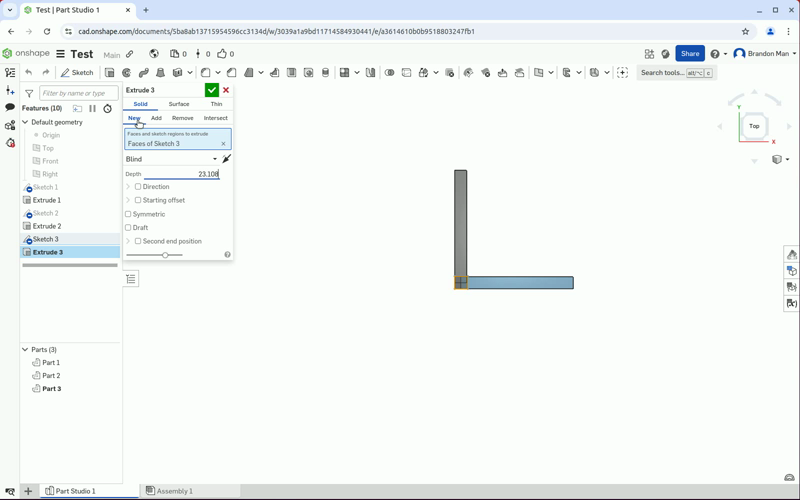
key(enter)
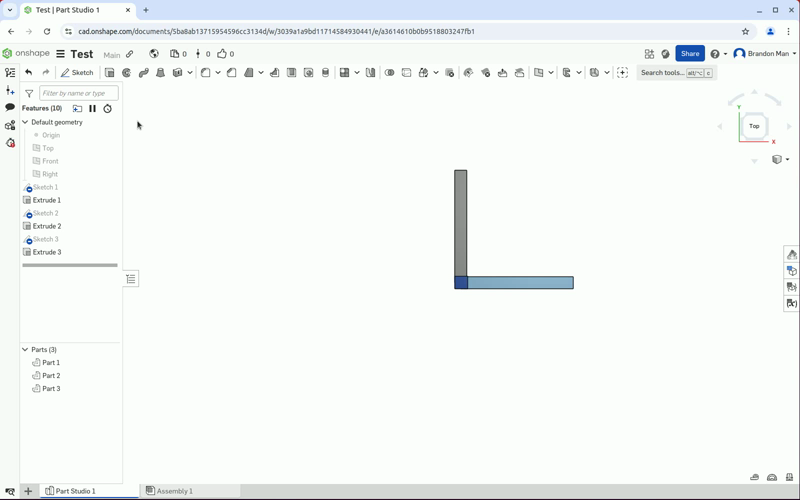
key(shift+h)
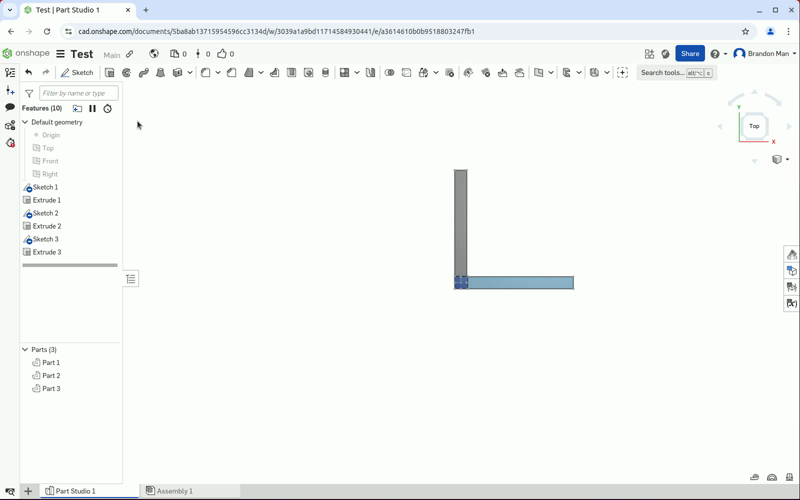
key(shift+h)
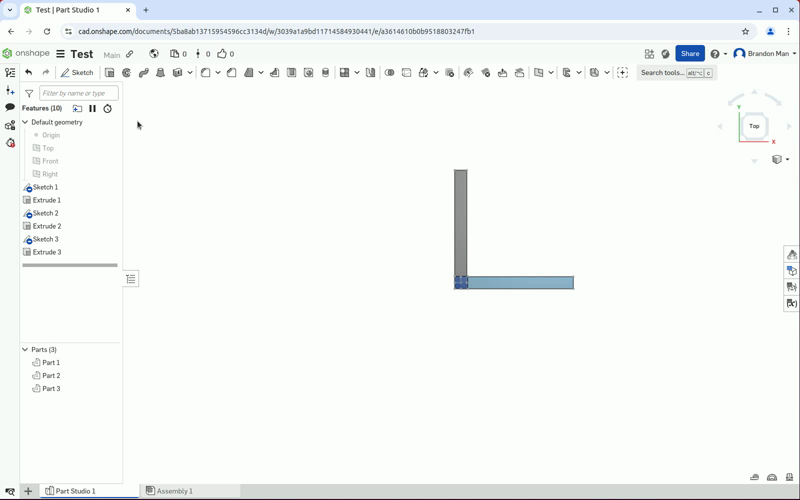
key(shift+7)
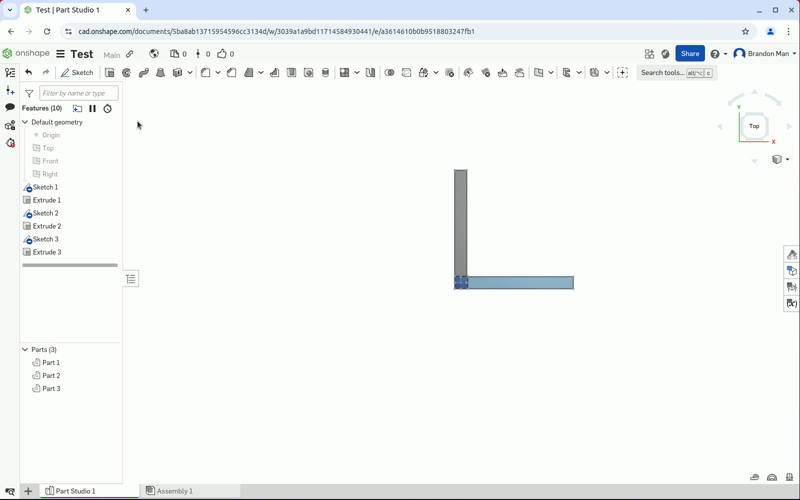
key(up, 3)
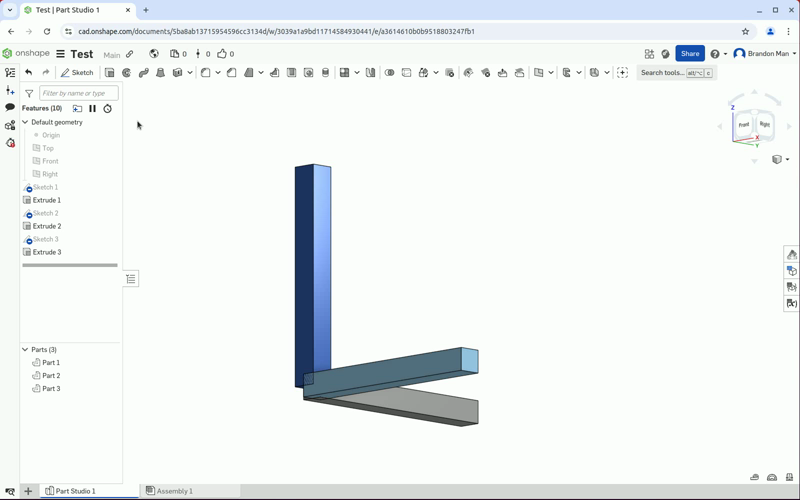
key(left, 3)
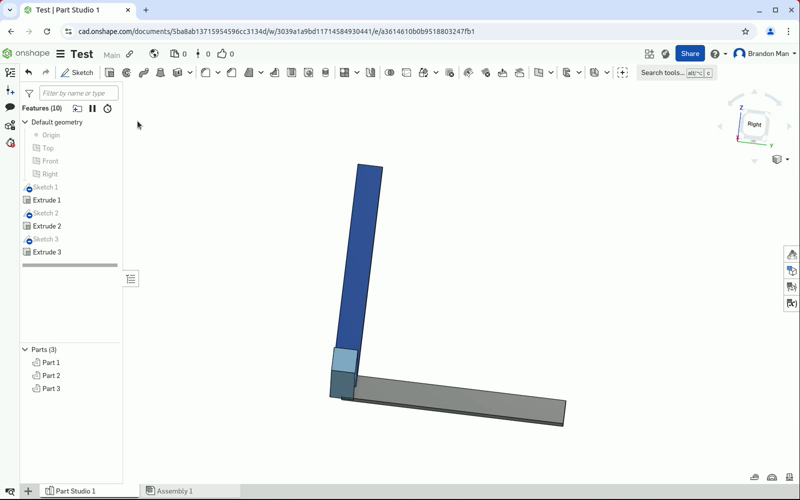
key(right, 3)
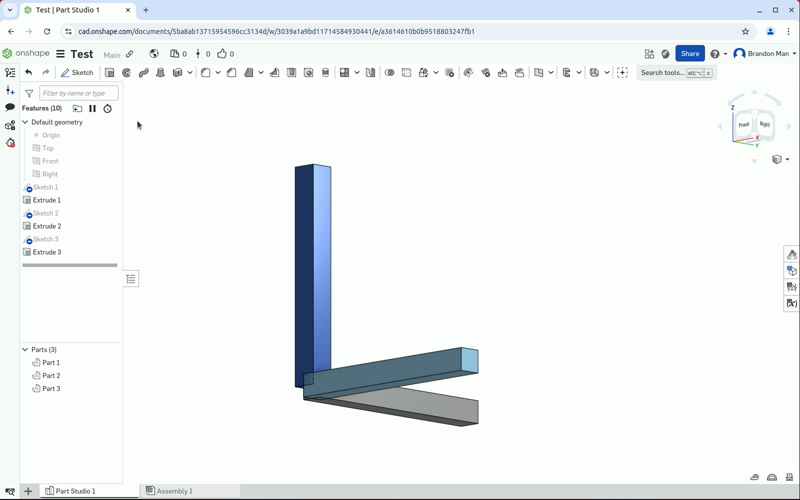
key(down, 3)
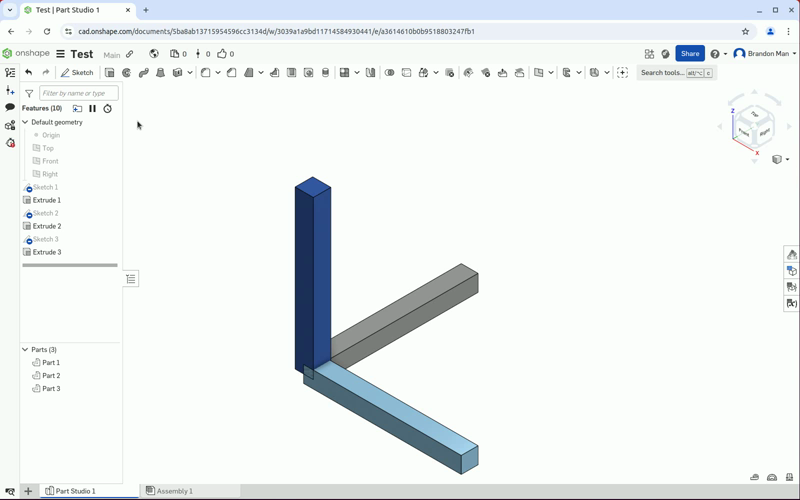
mouse_move(73, 189)
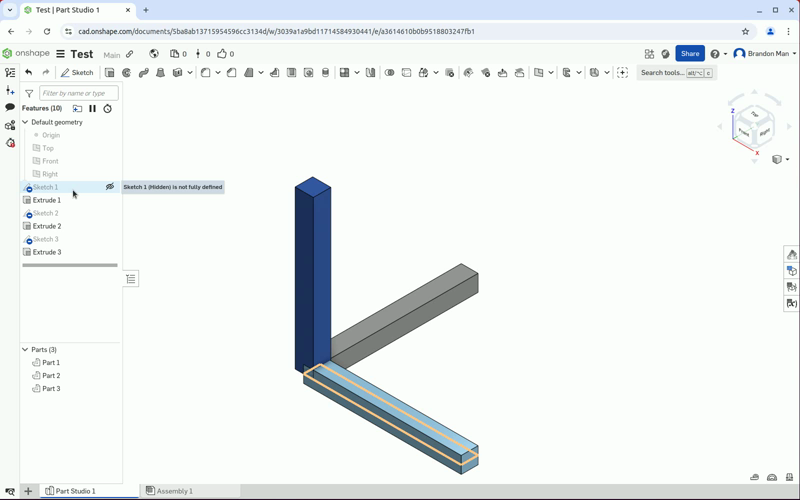
click(73, 189)